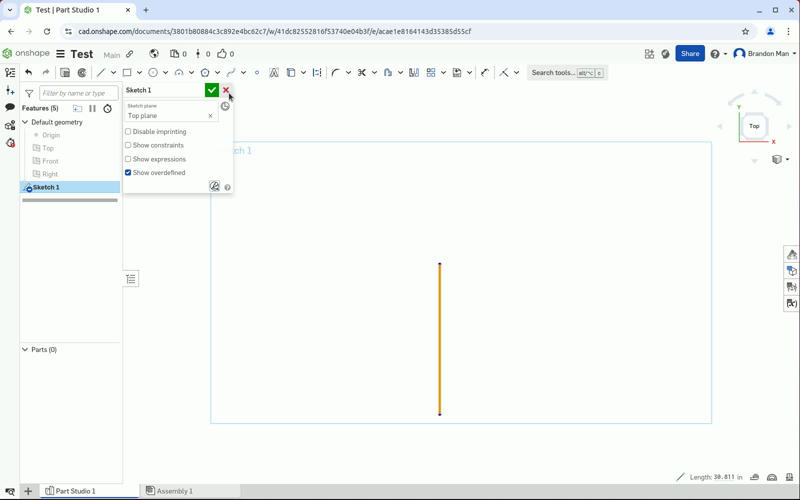
key(shift+h)
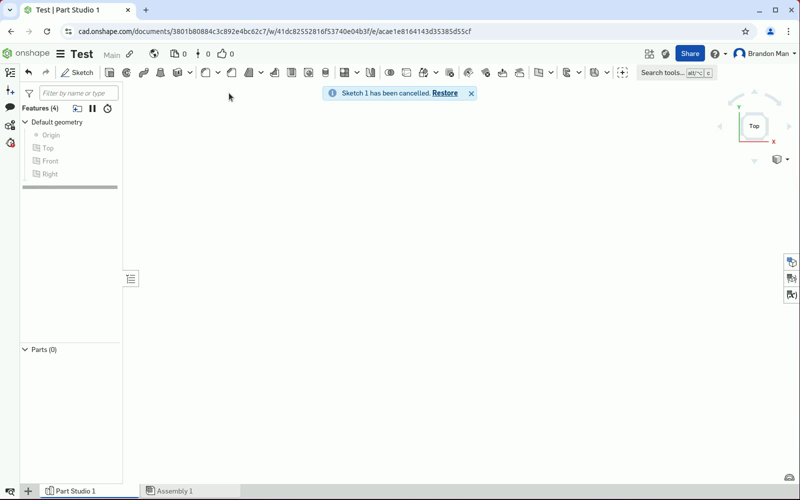
mouse_move(73, 352)
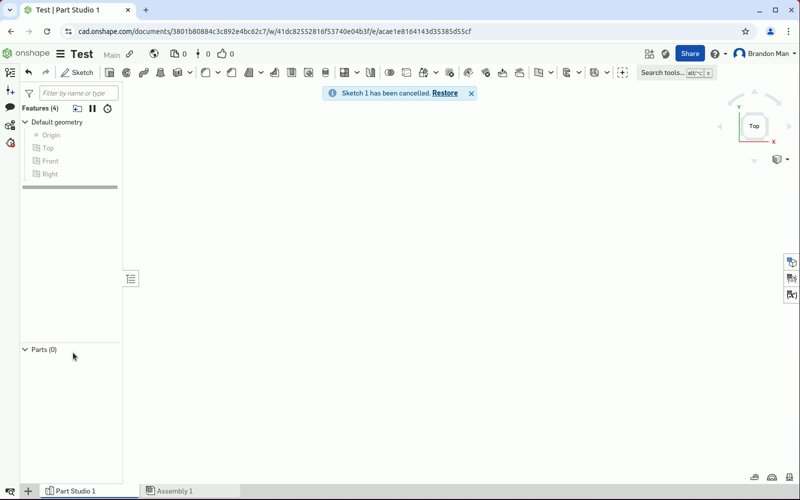
key(y)
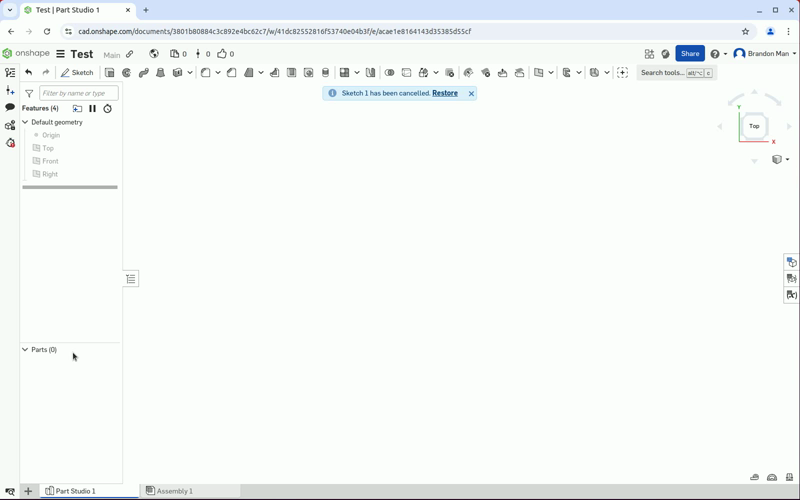
key(shift+p)
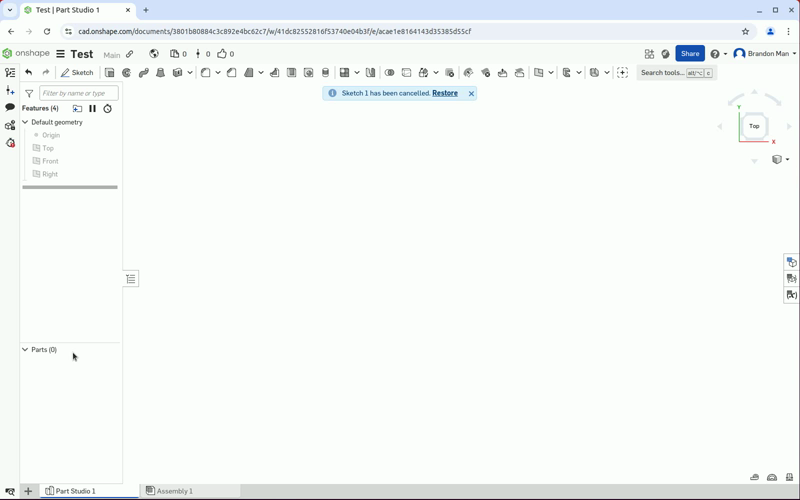
key(space)
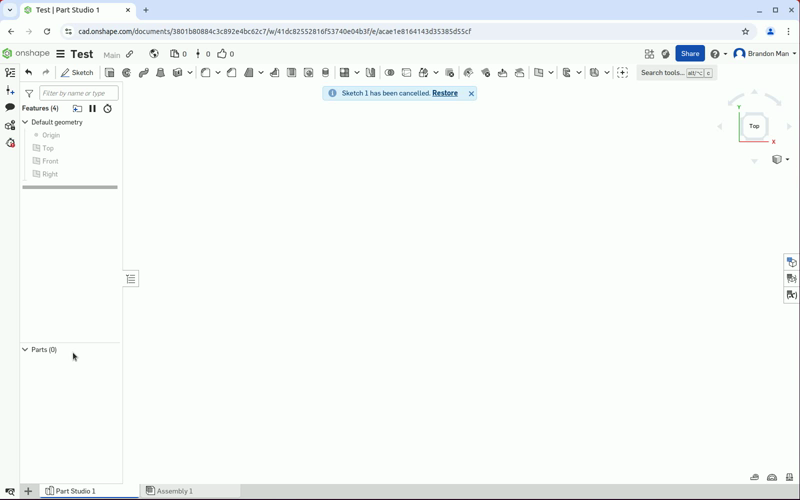
key_down(shift)
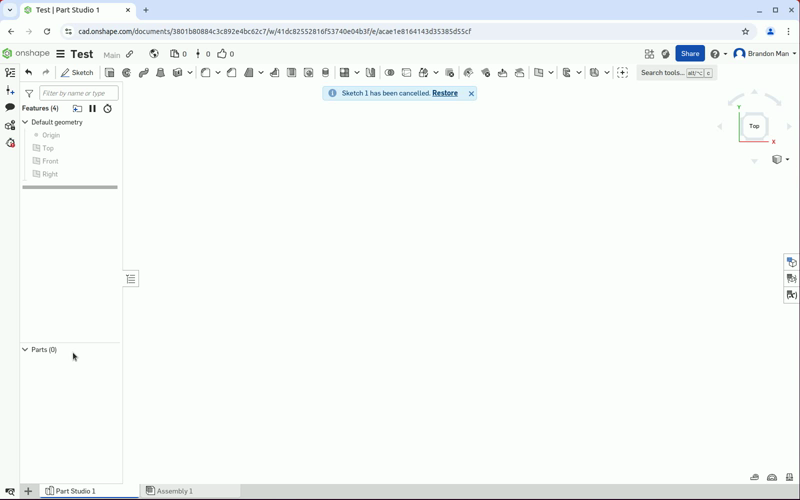
key(up)
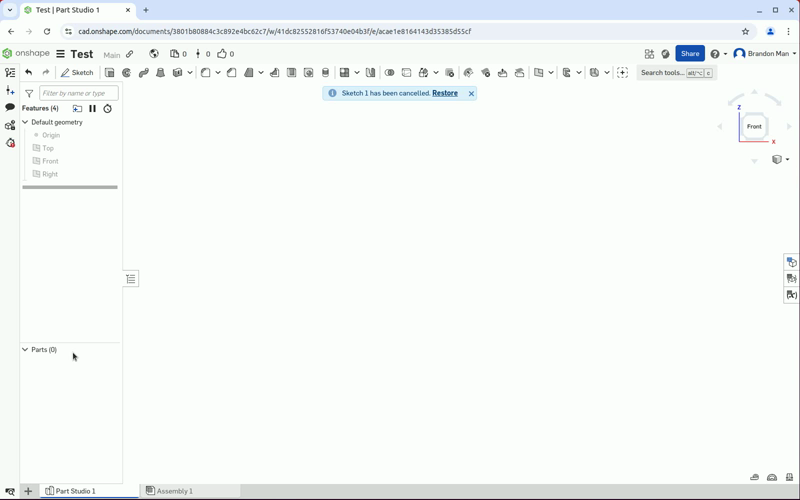
key_up(shift)
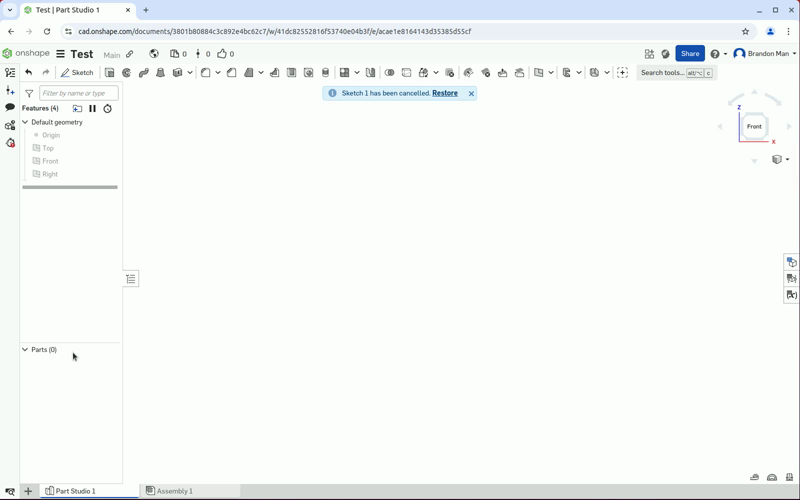
mouse_move(73, 352)
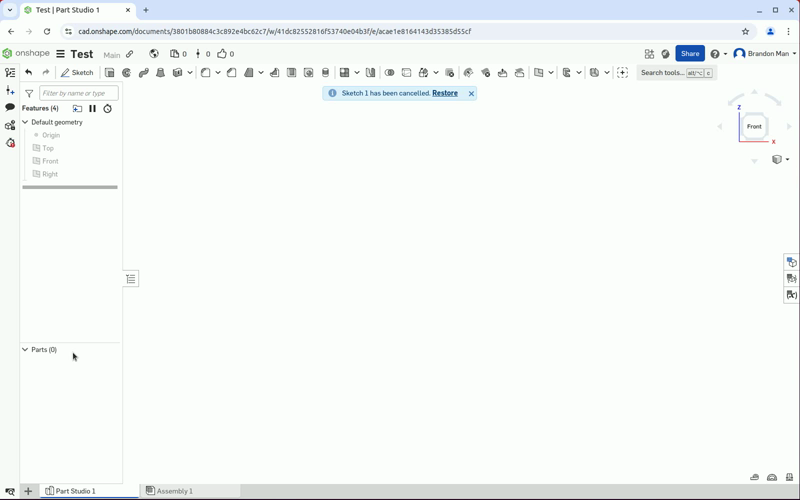
key(shift+y)
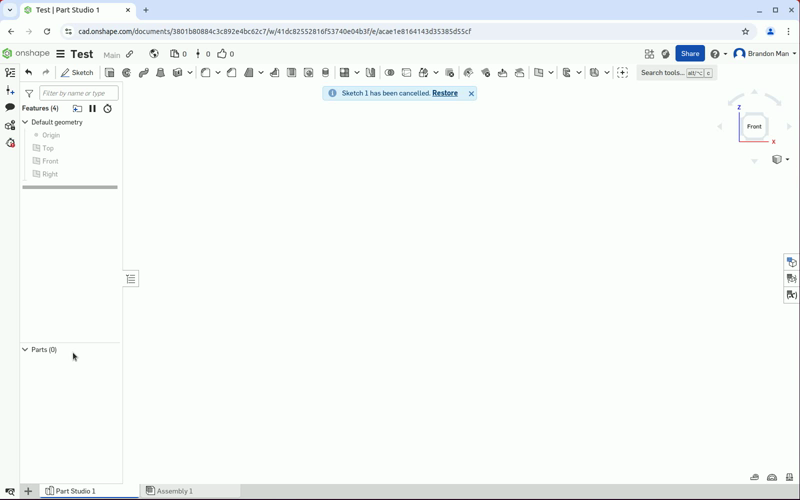
key(shift+s)
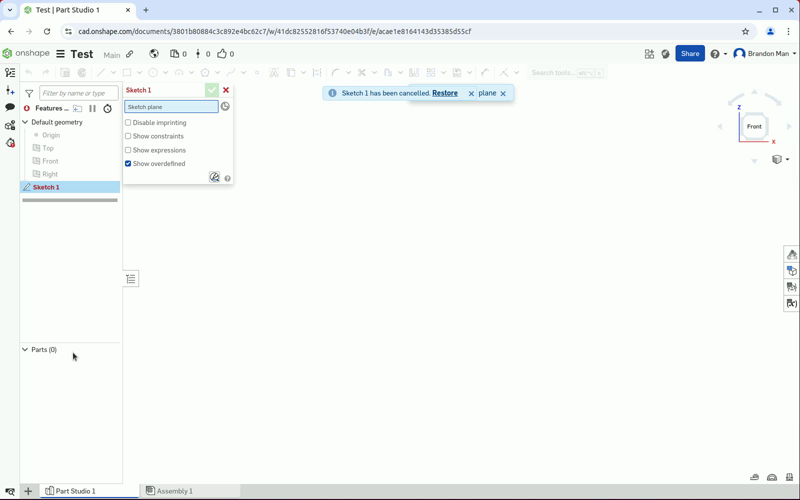
mouse_move(73, 163)
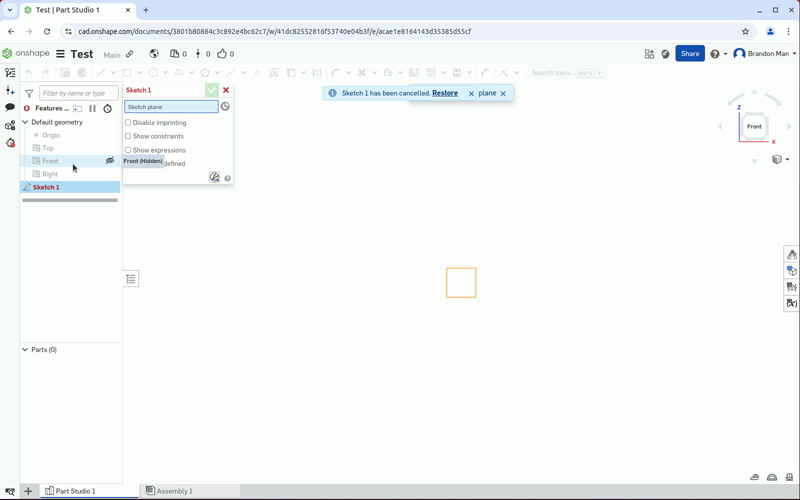
click(73, 163)
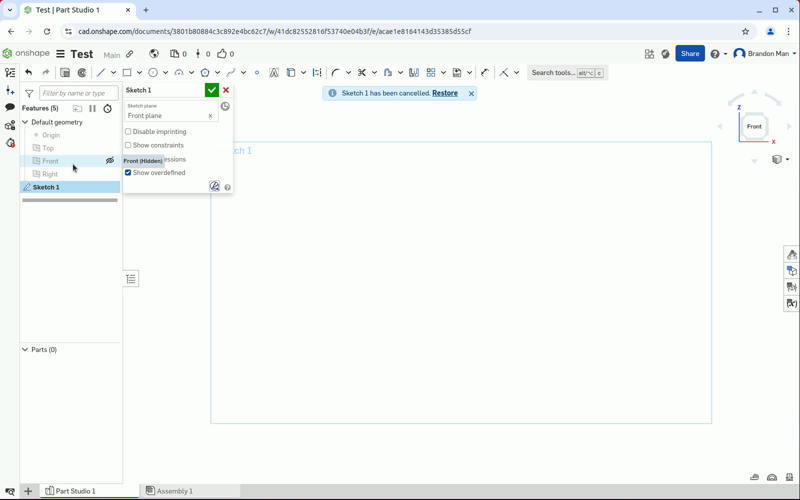
mouse_move(73, 352)
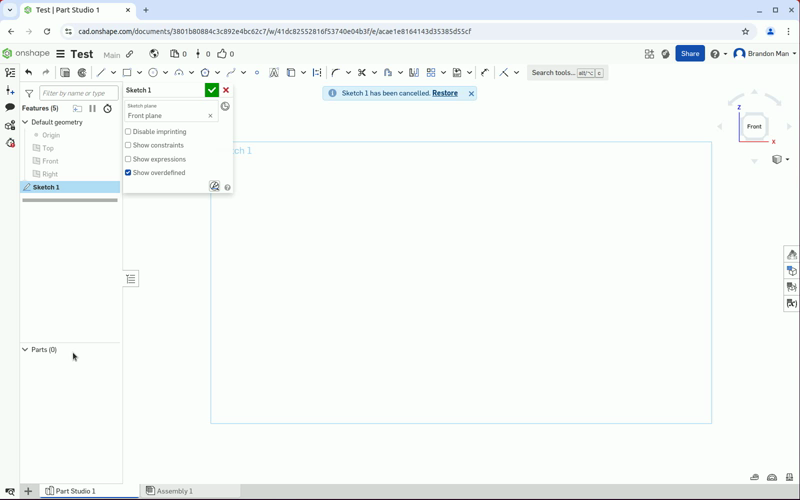
key(y)
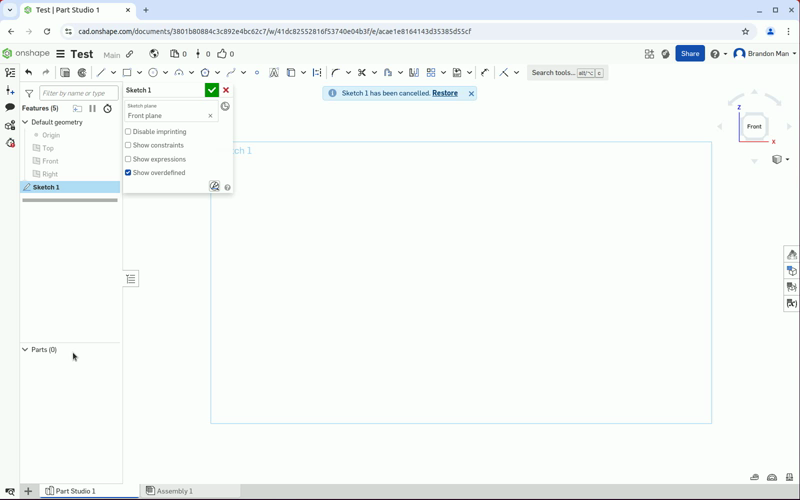
key(l)
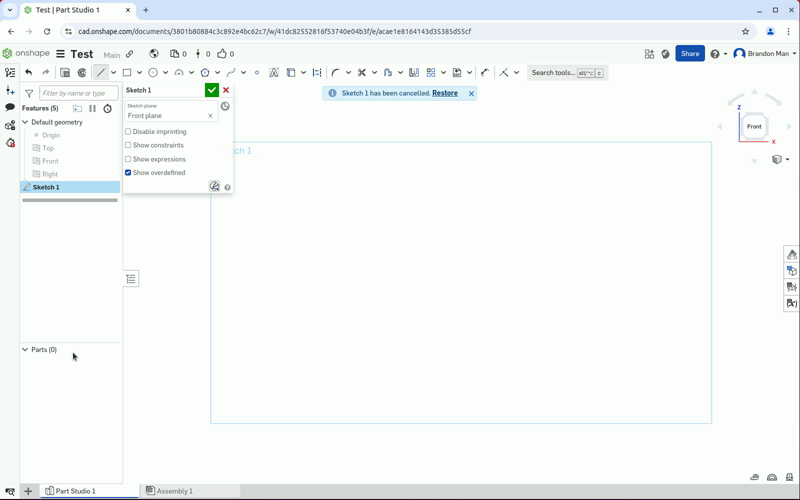
key_down(shift)
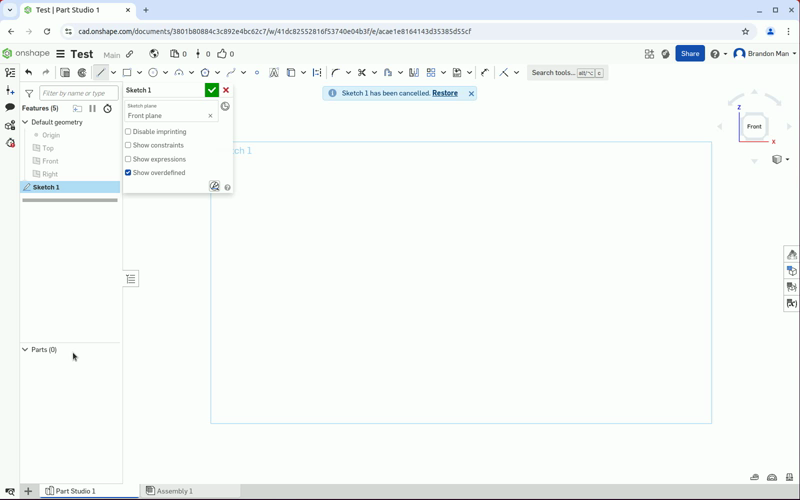
mouse_move(460, 264)
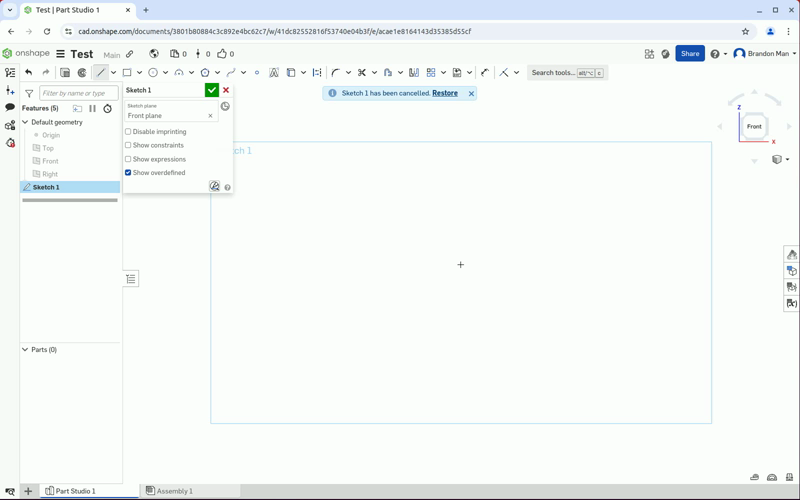
click(460, 264)
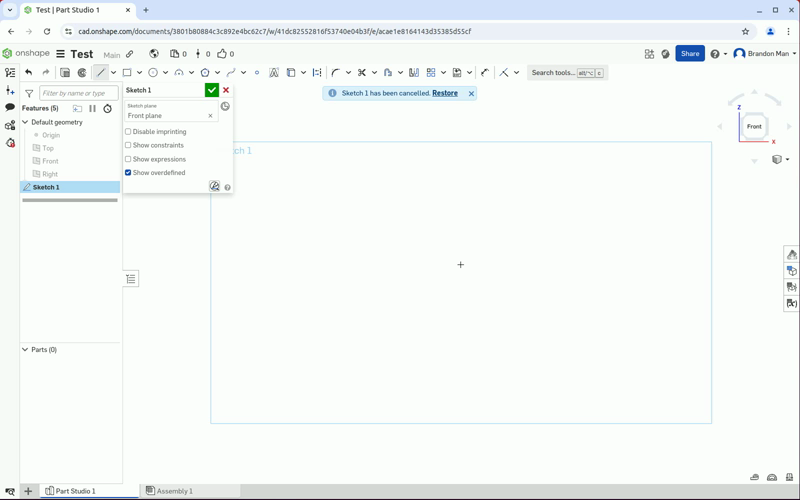
key_up(shift)
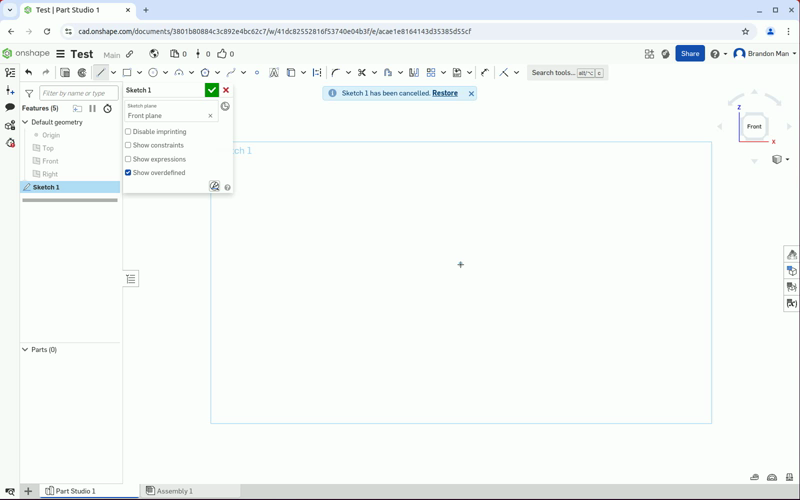
key_down(shift)
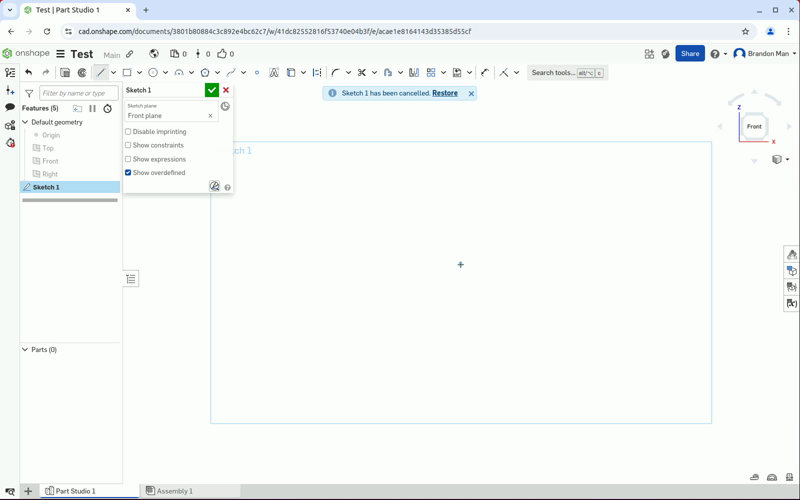
mouse_move(490, 264)
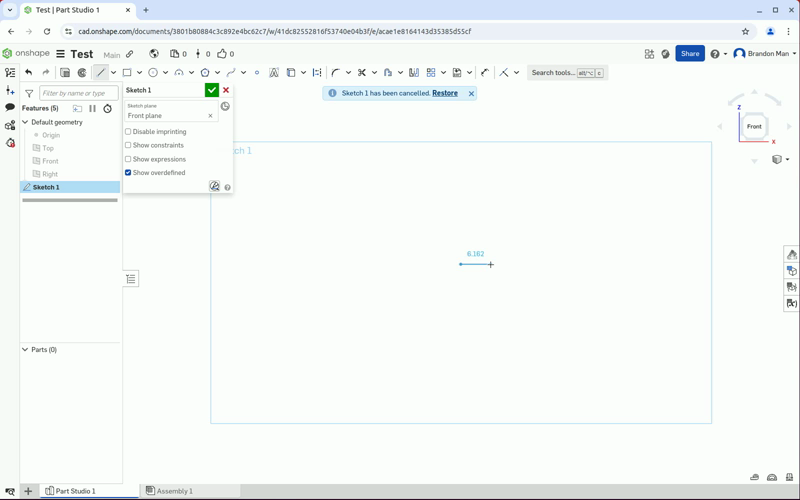
mouse_move(499, 264)
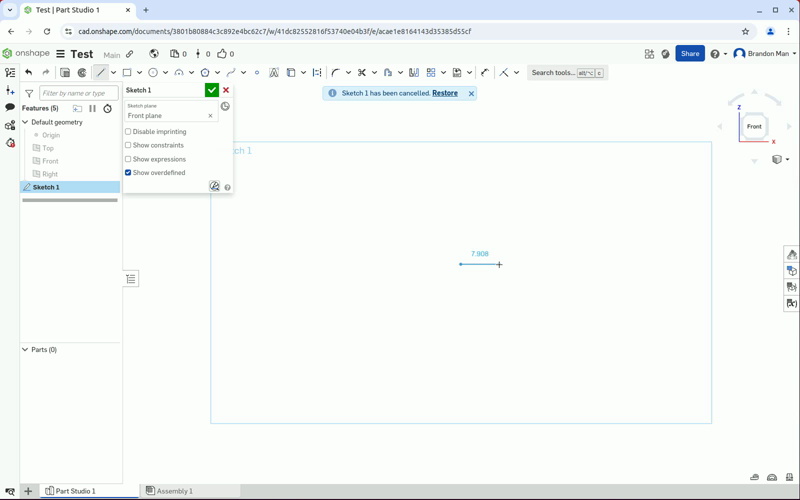
click(499, 264)
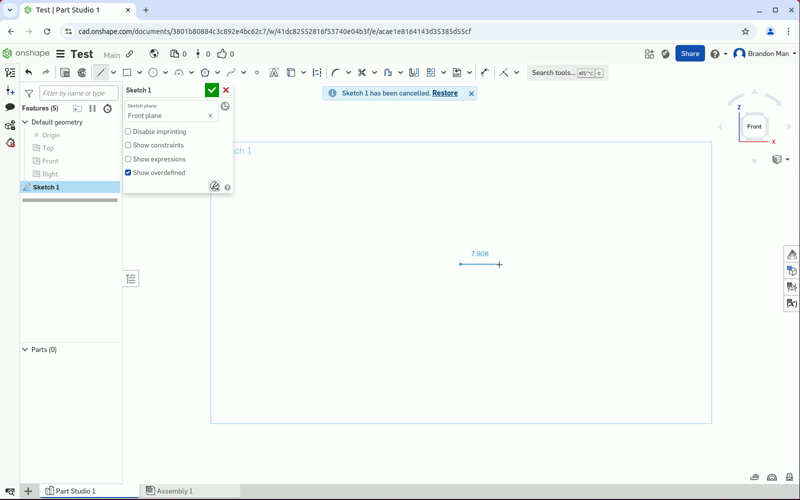
key_up(shift)
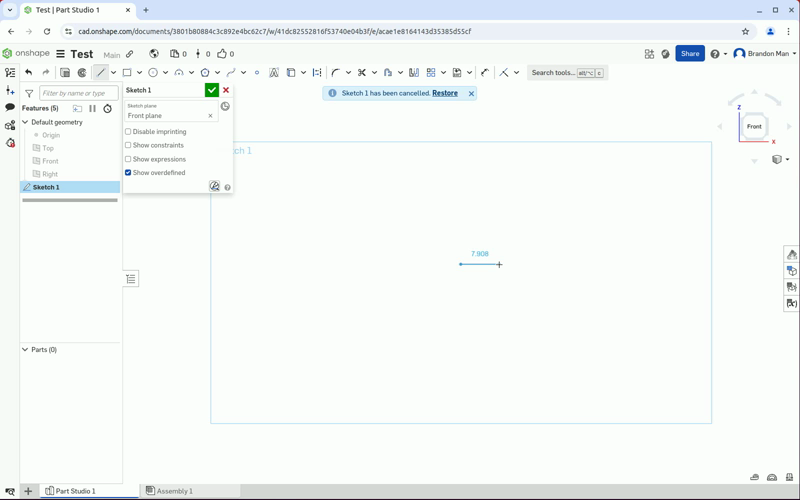
key_down(shift)
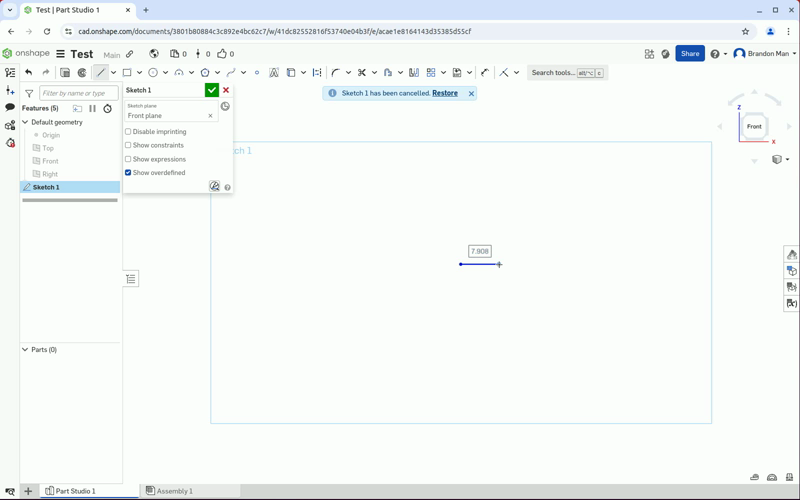
mouse_move(529, 264)
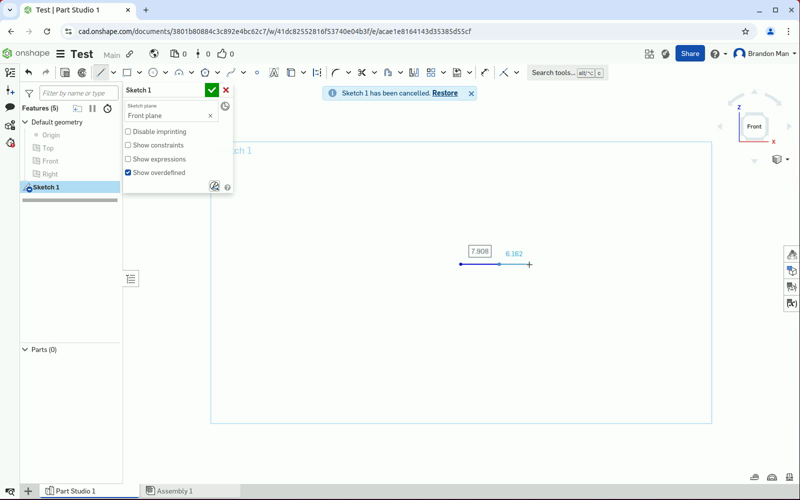
mouse_move(499, 225)
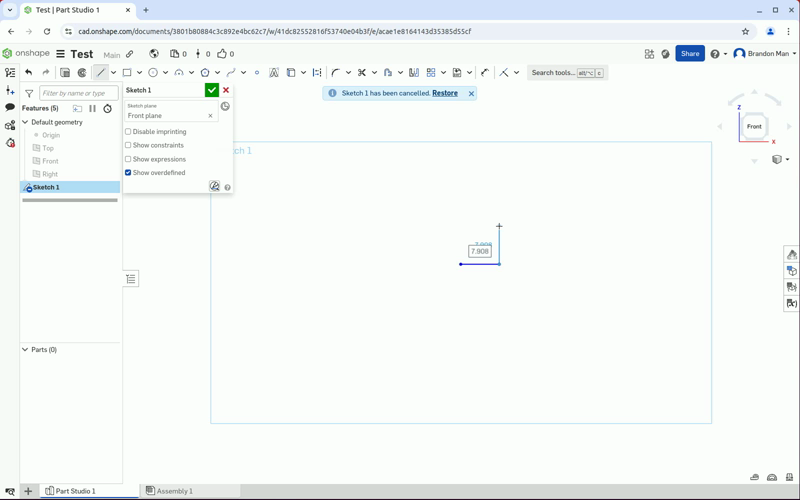
click(499, 225)
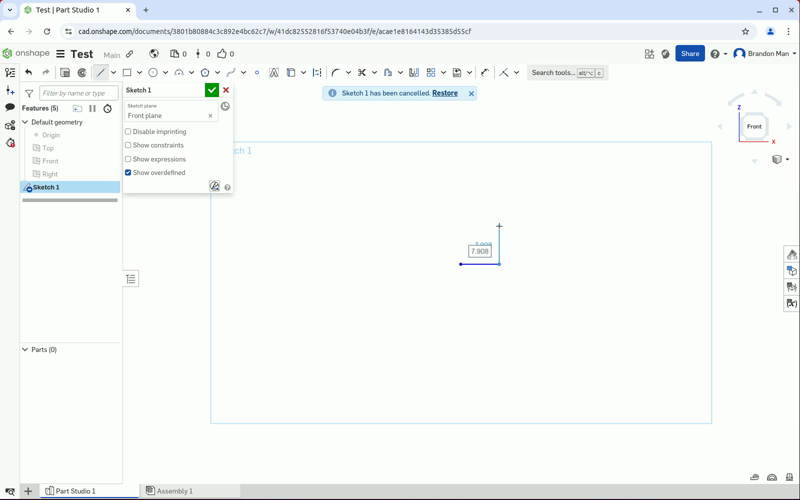
key_up(shift)
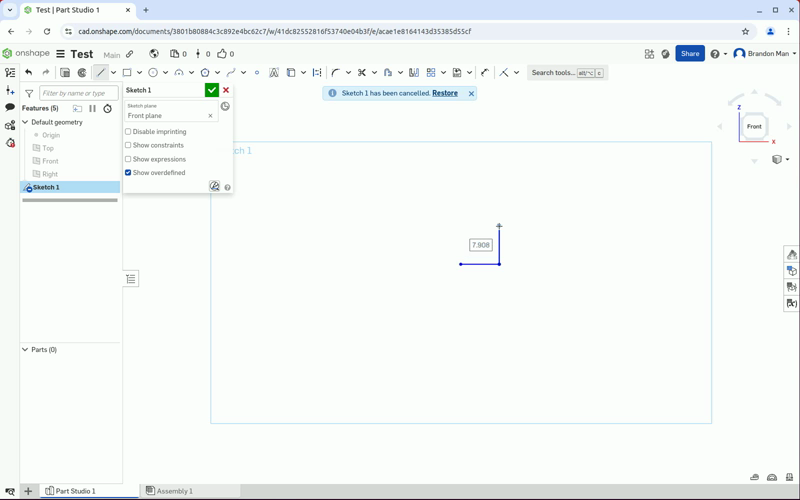
key_down(shift)
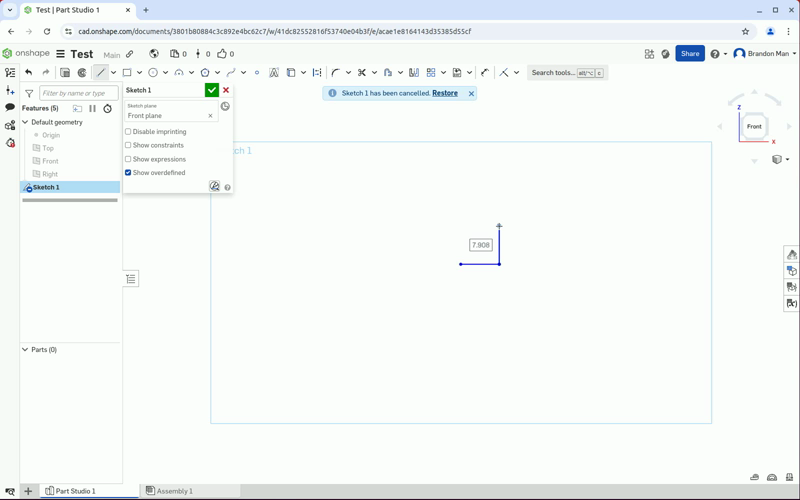
mouse_move(529, 225)
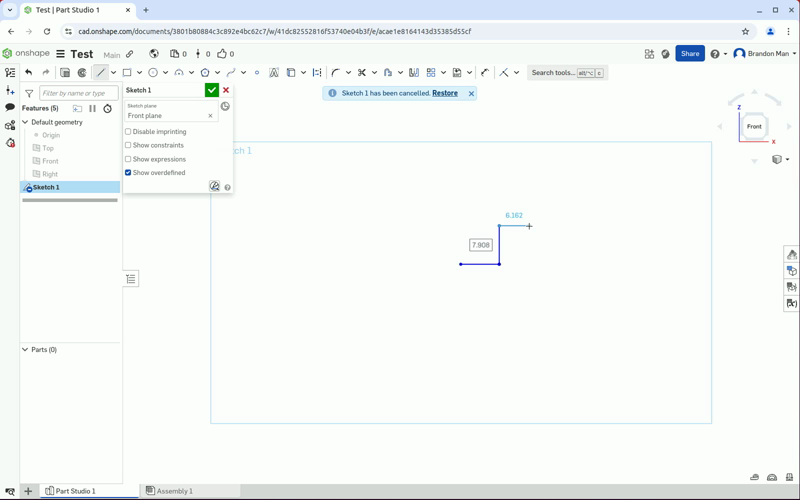
mouse_move(460, 225)
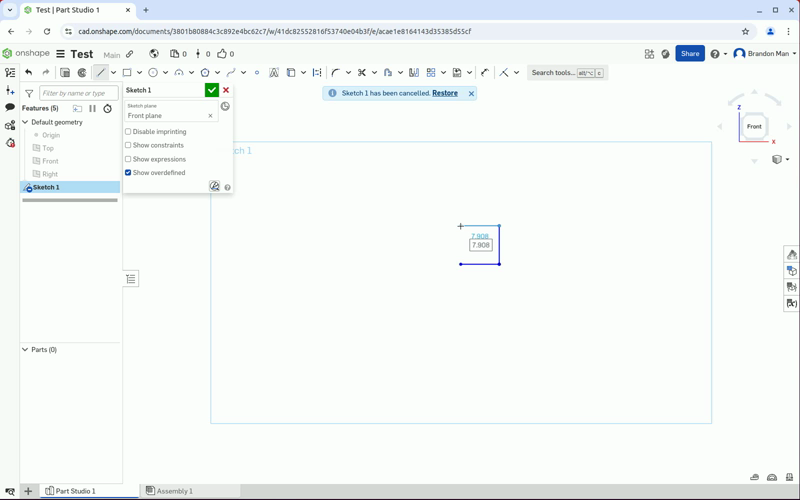
click(460, 225)
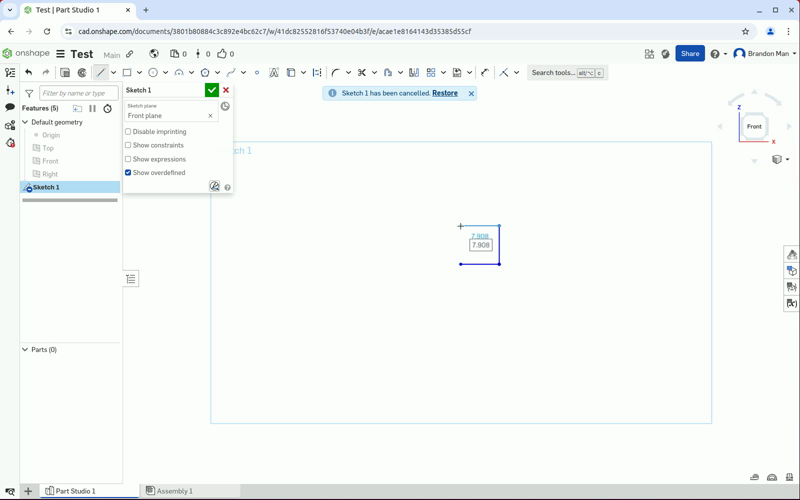
key_up(shift)
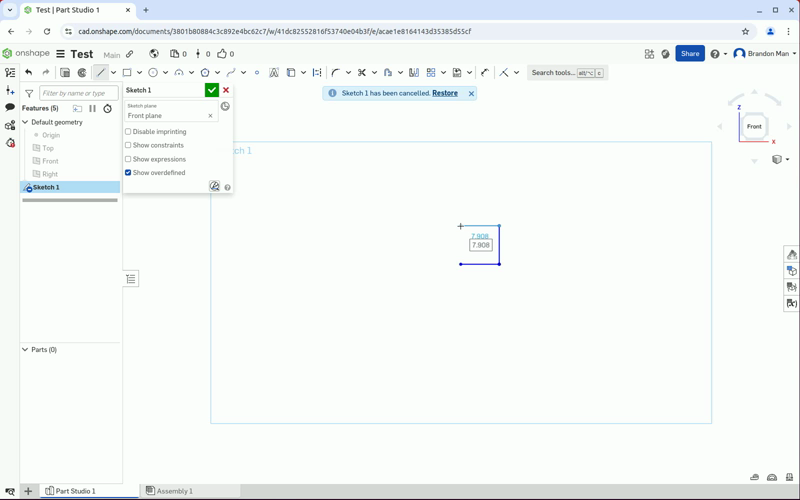
mouse_move(490, 225)
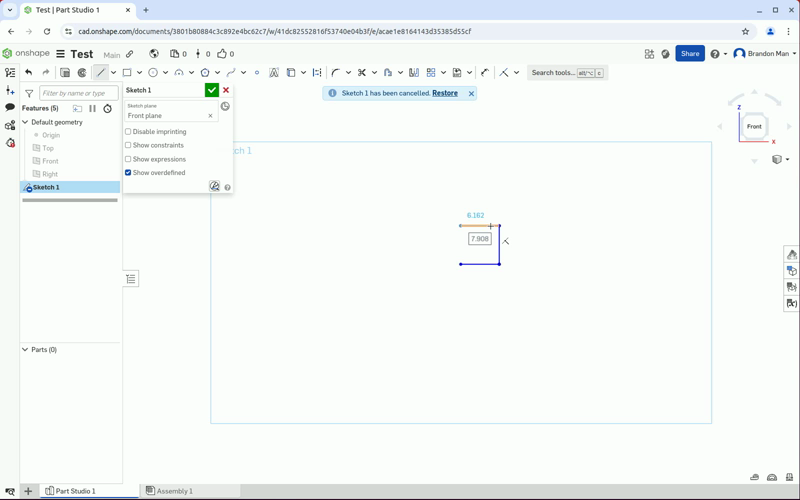
key_down(shift)
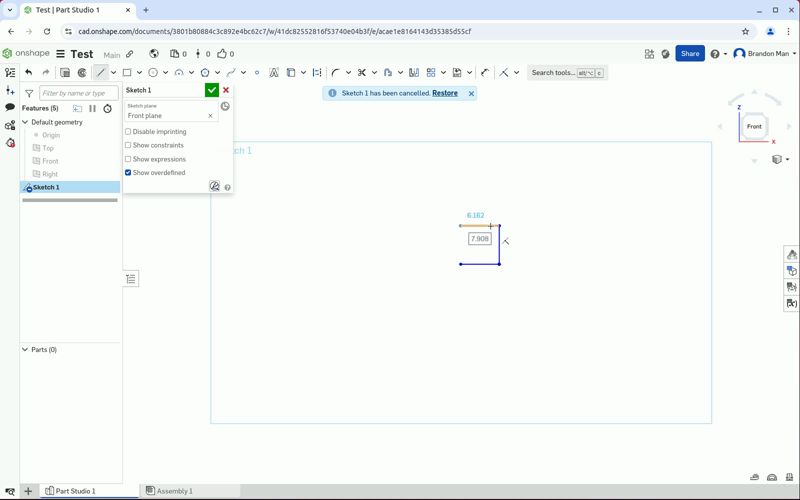
mouse_move(460, 264)
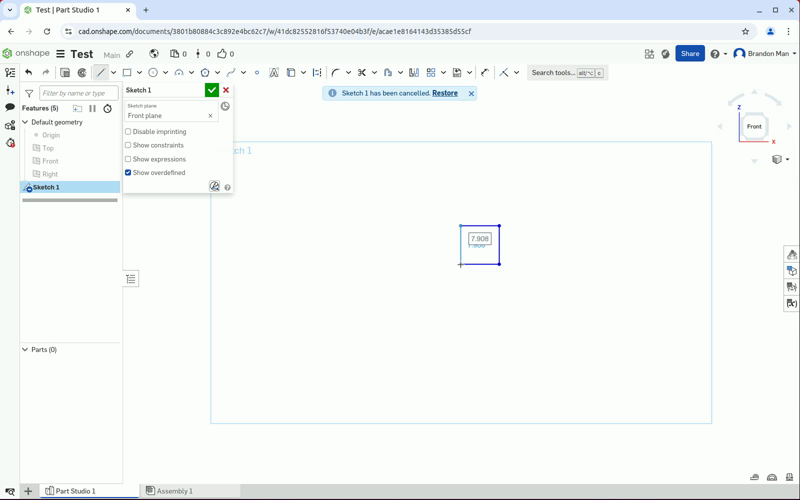
key_up(shift)
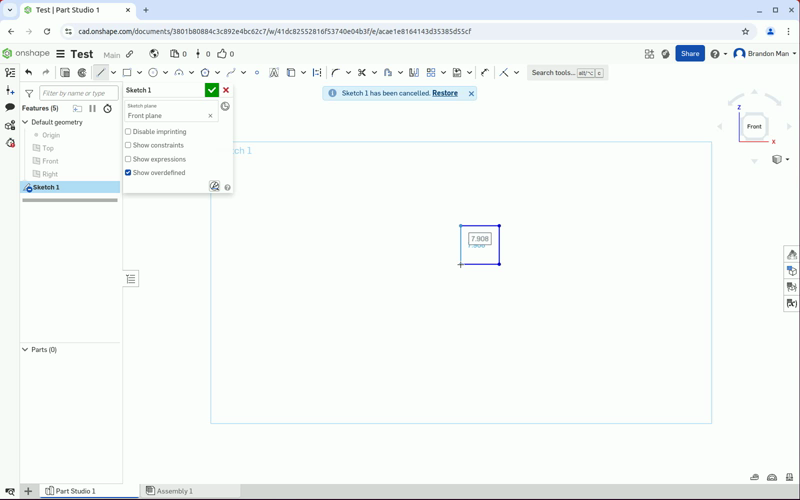
click(460, 264)
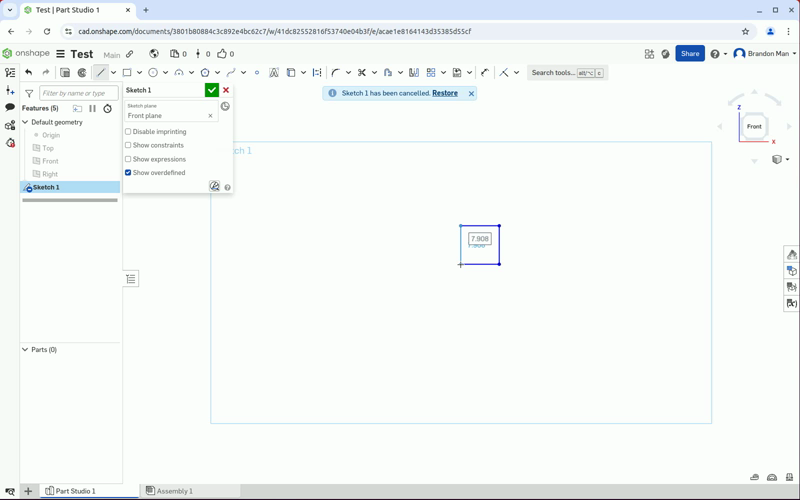
key(esc)
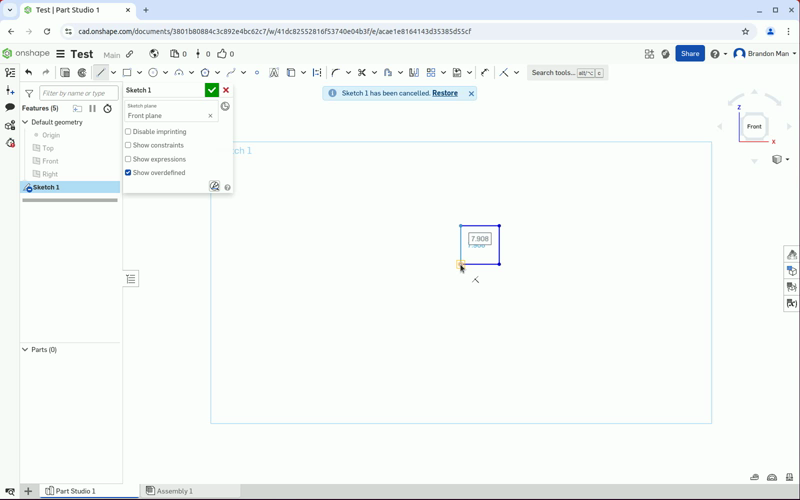
mouse_move(462, 239)
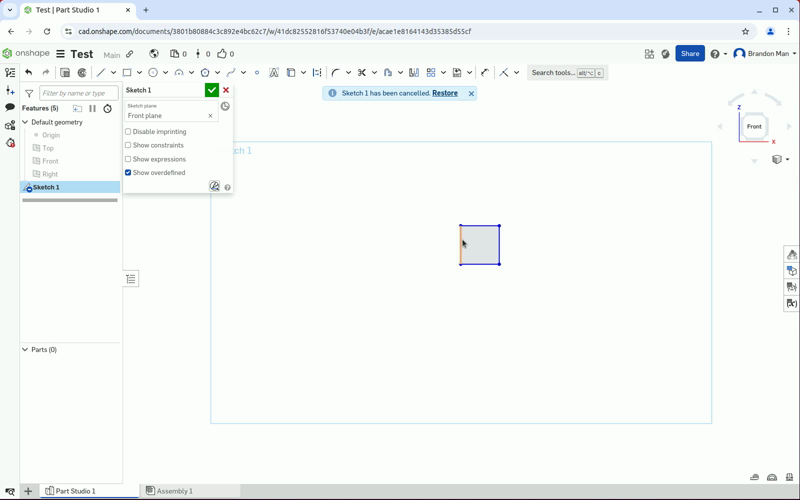
scroll(6)
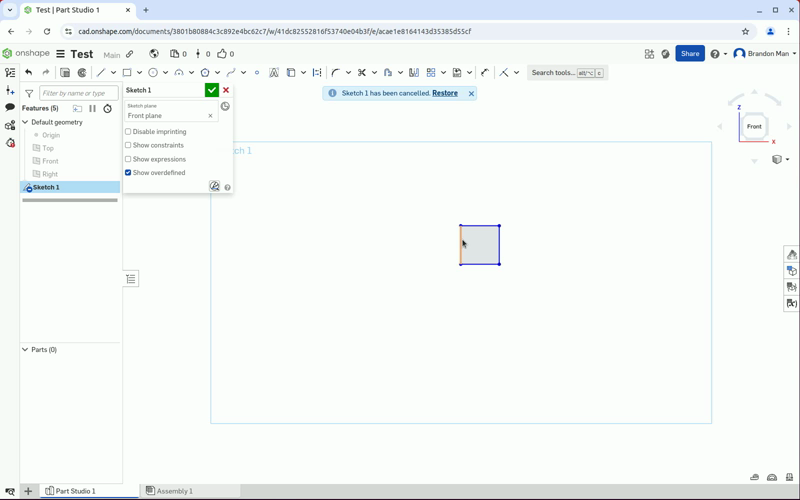
scroll(6)
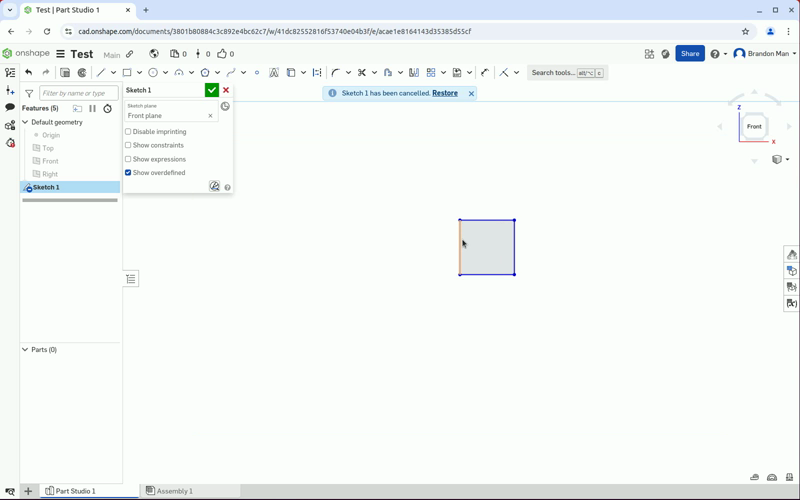
scroll(6)
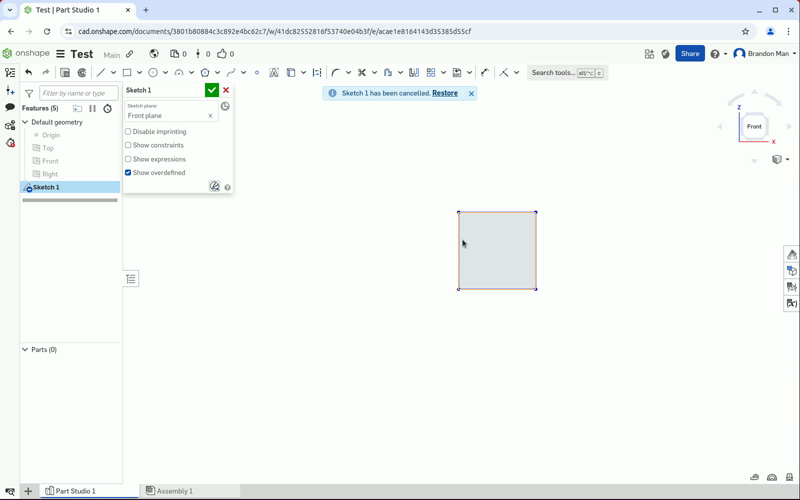
scroll(6)
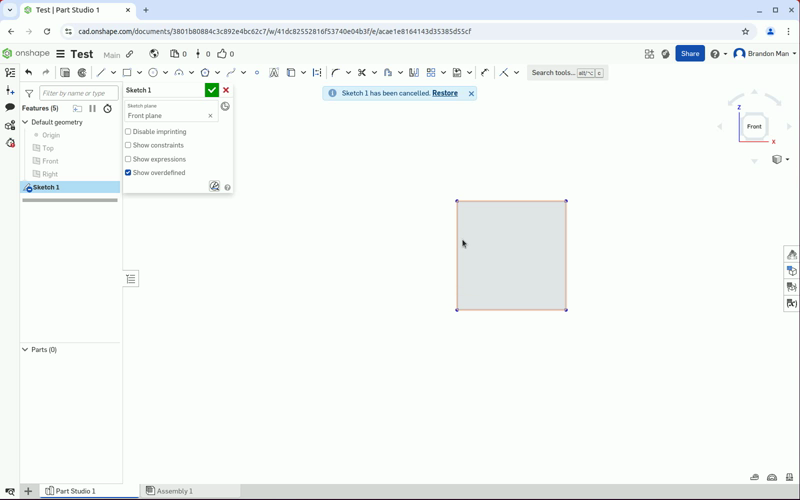
scroll(6)
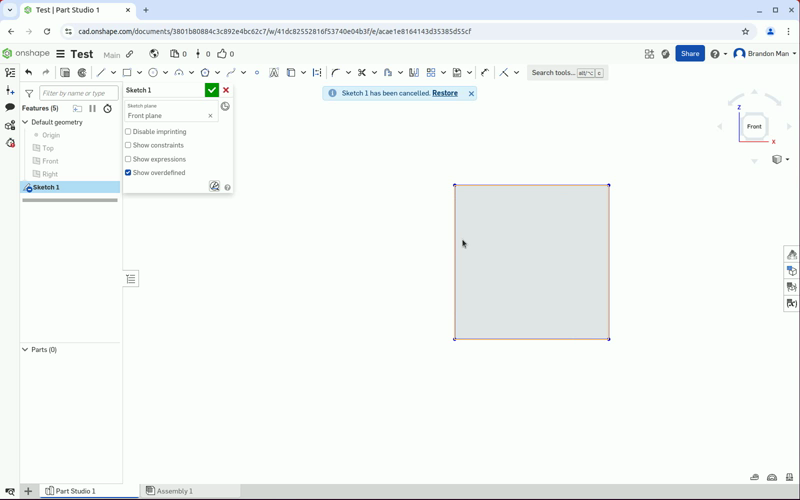
scroll(6)
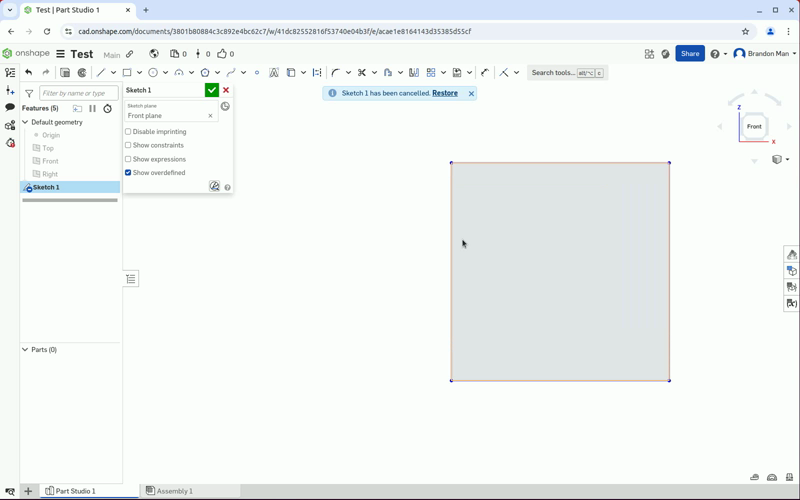
scroll(6)
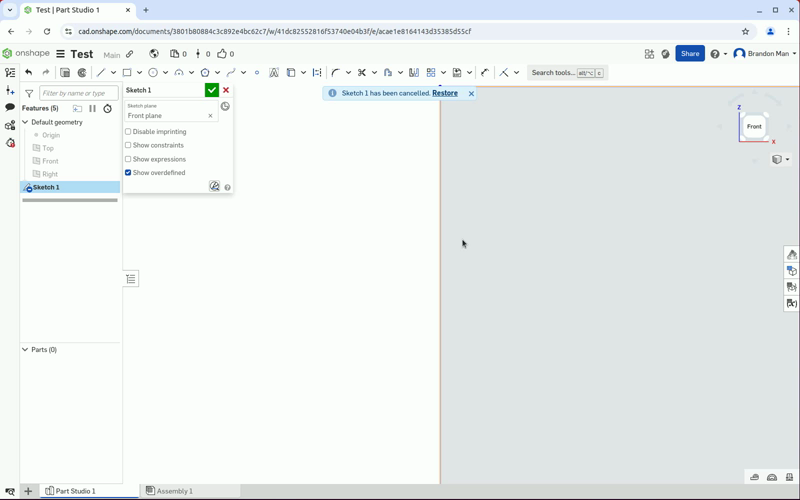
click(462, 239)
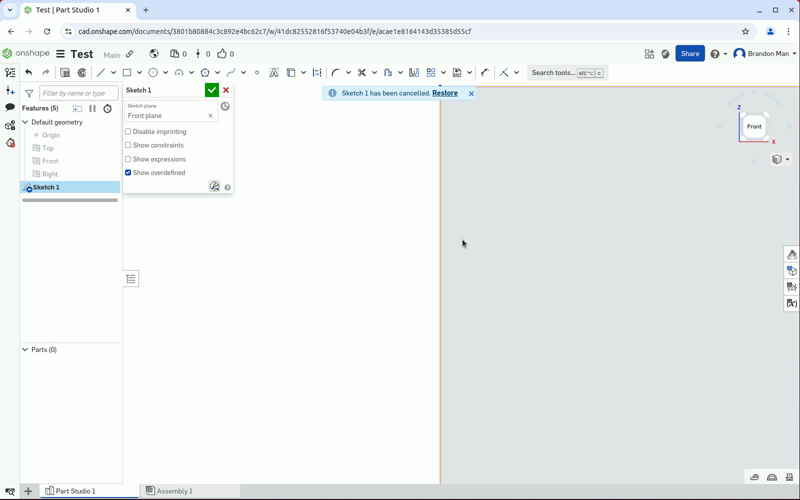
scroll(-6)
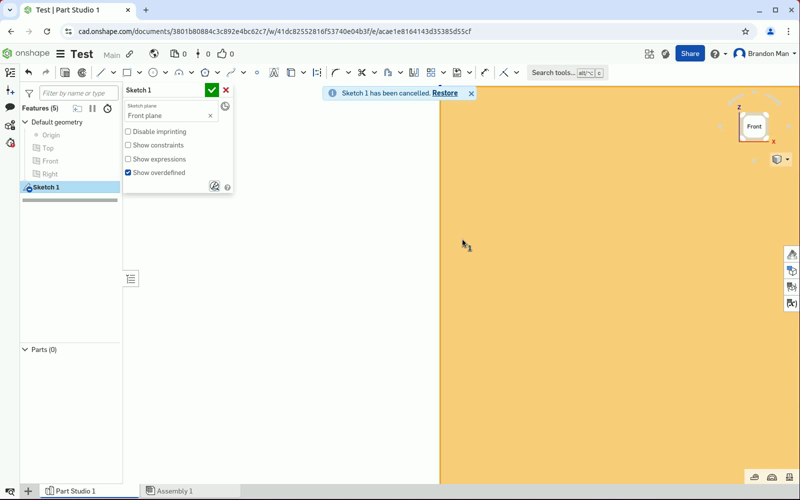
scroll(-6)
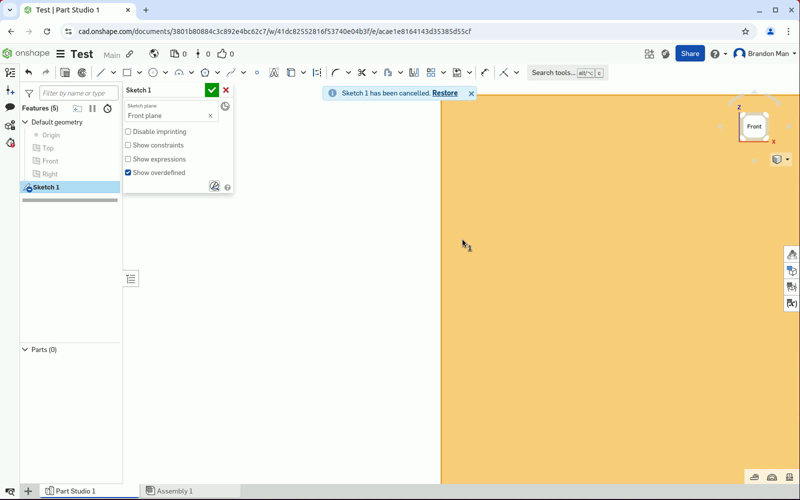
scroll(-6)
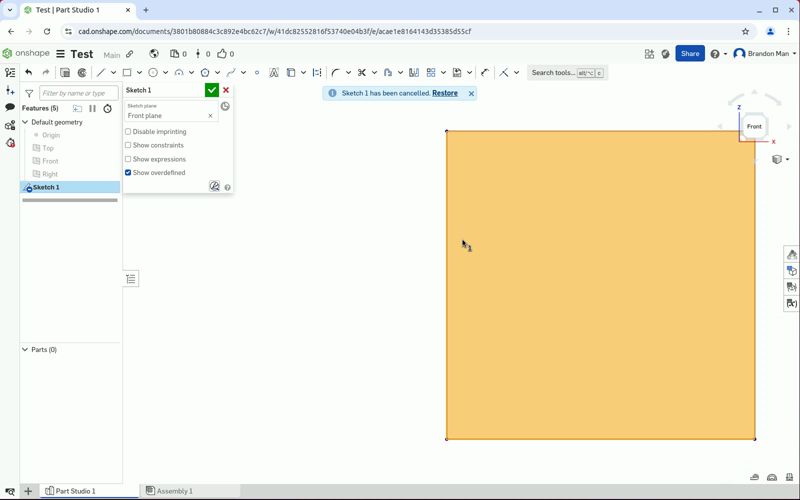
scroll(-6)
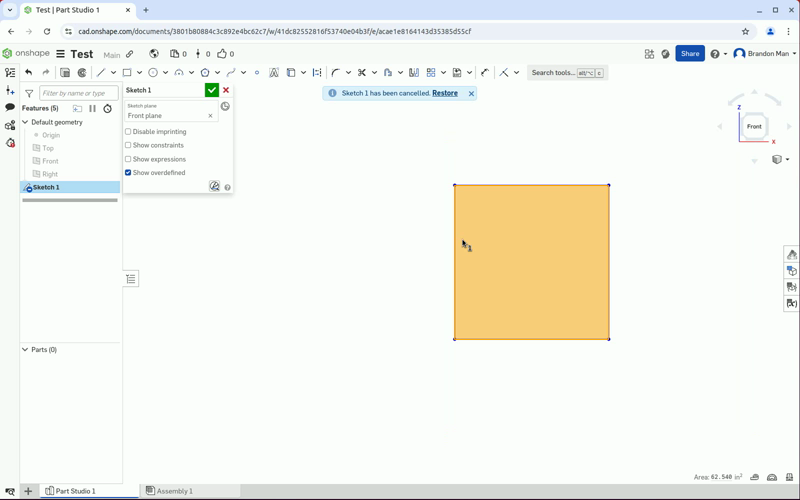
scroll(-6)
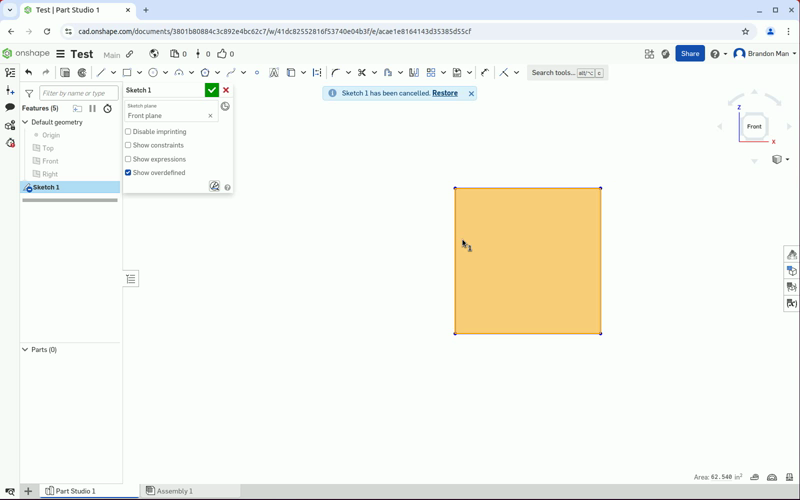
scroll(-6)
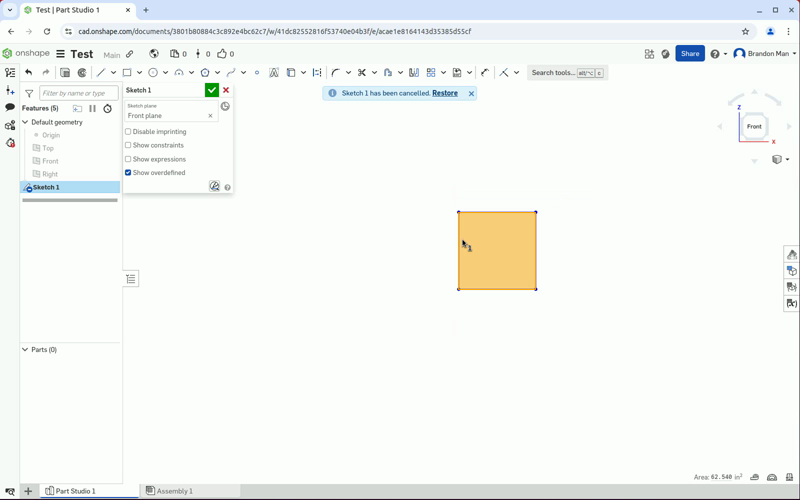
scroll(-6)
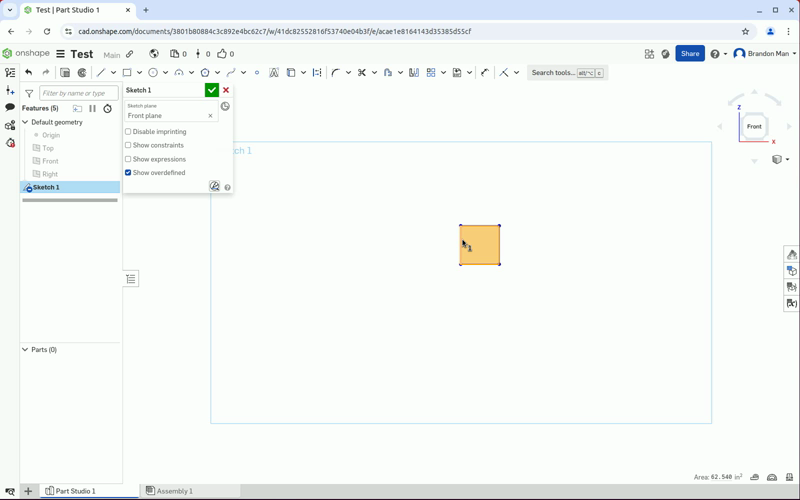
mouse_move(73, 352)
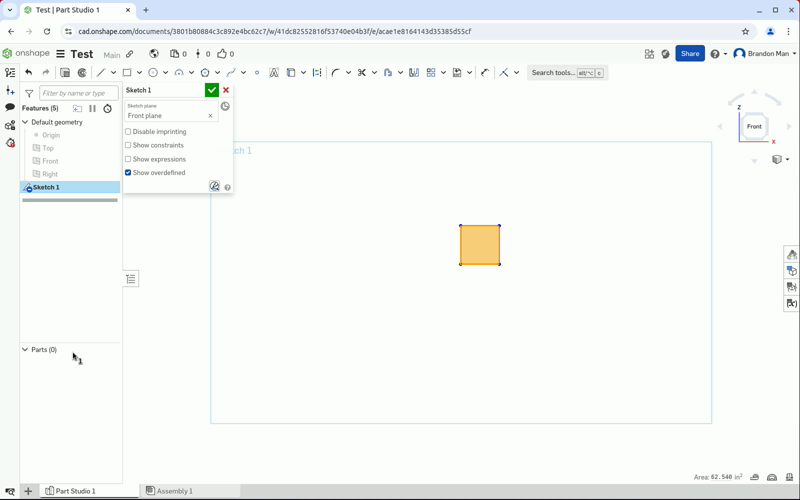
key(shift+y)
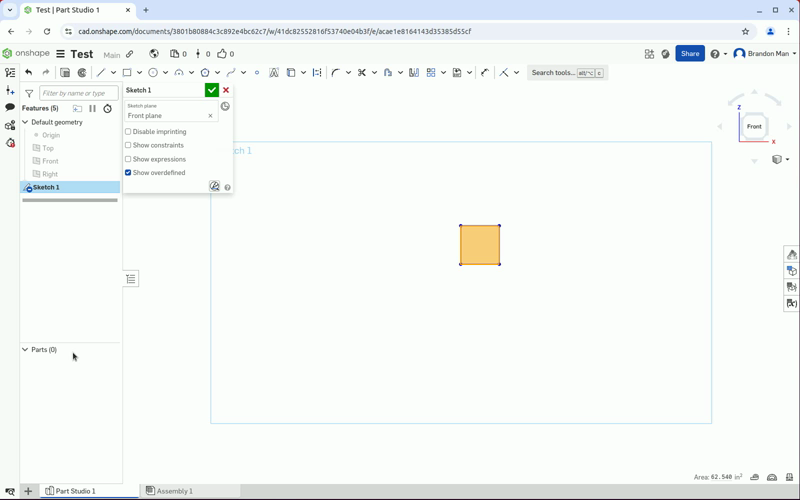
key(shift+e)
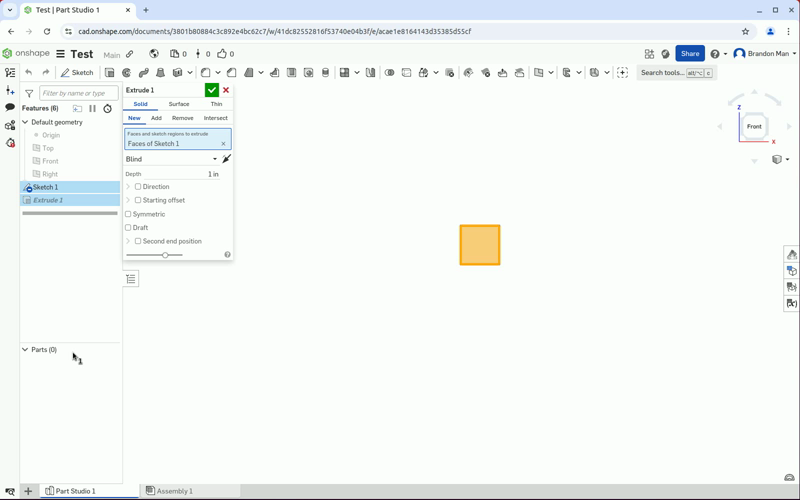
mouse_move(143, 106)
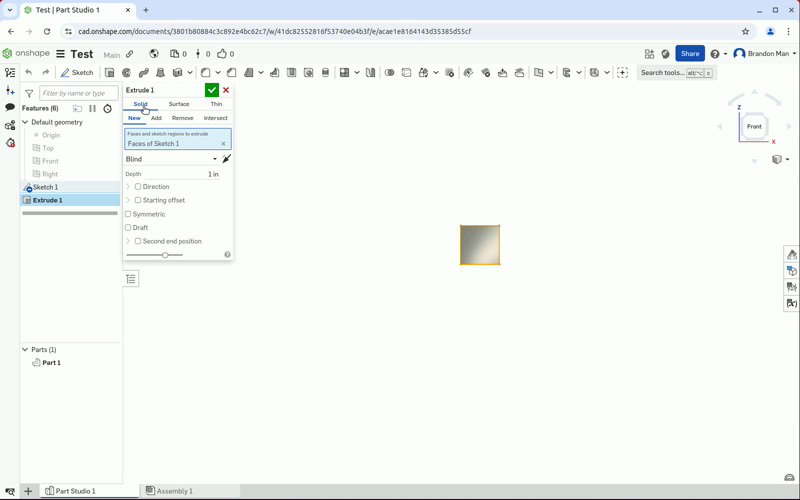
click(143, 106)
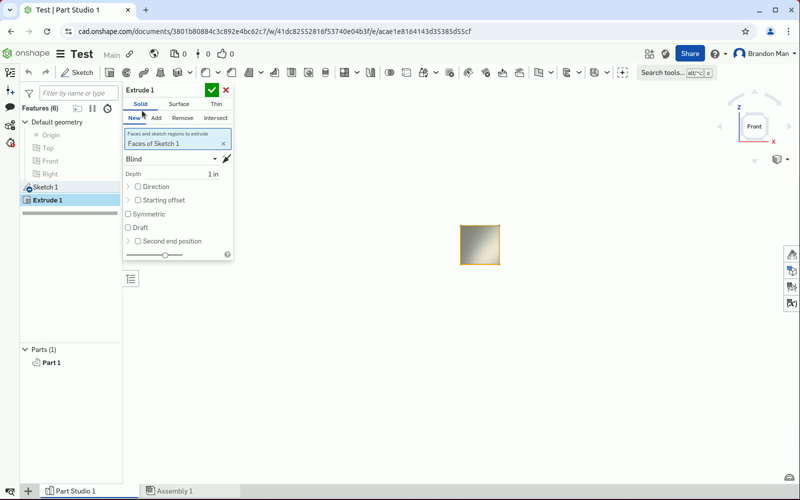
mouse_move(137, 120)
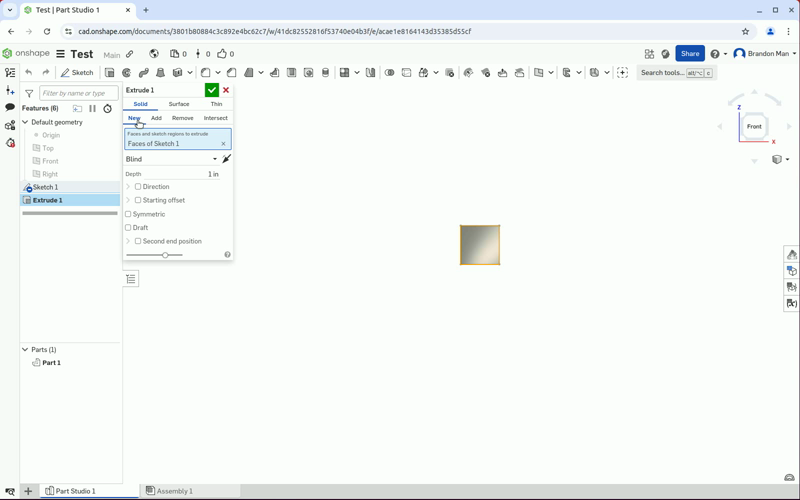
click(137, 120)
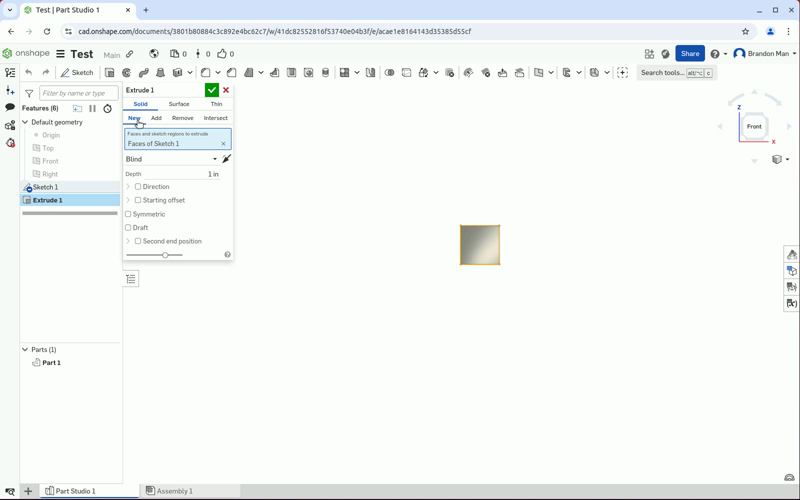
key(tab, 4)
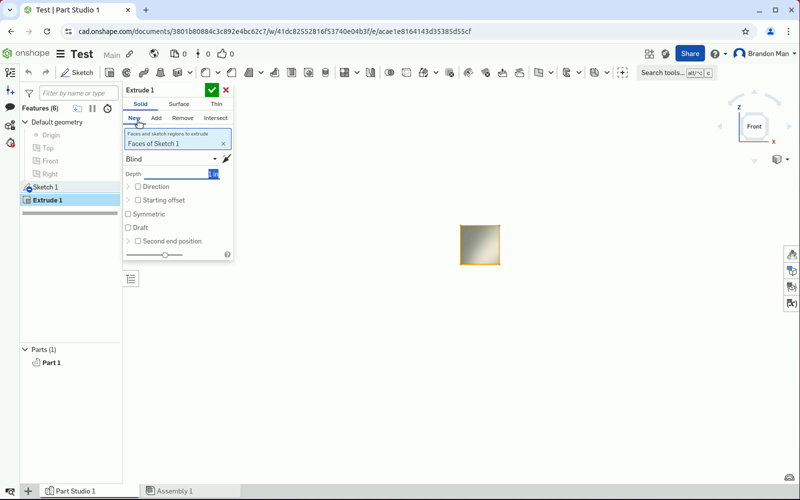
text(7.703)
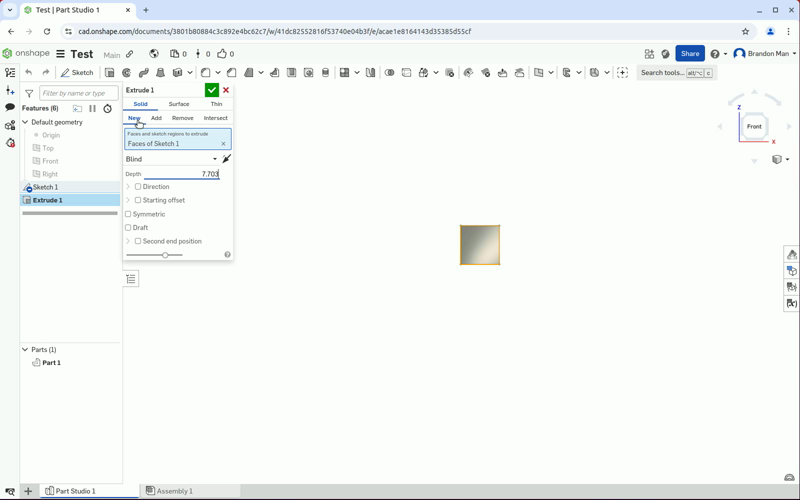
key(enter)
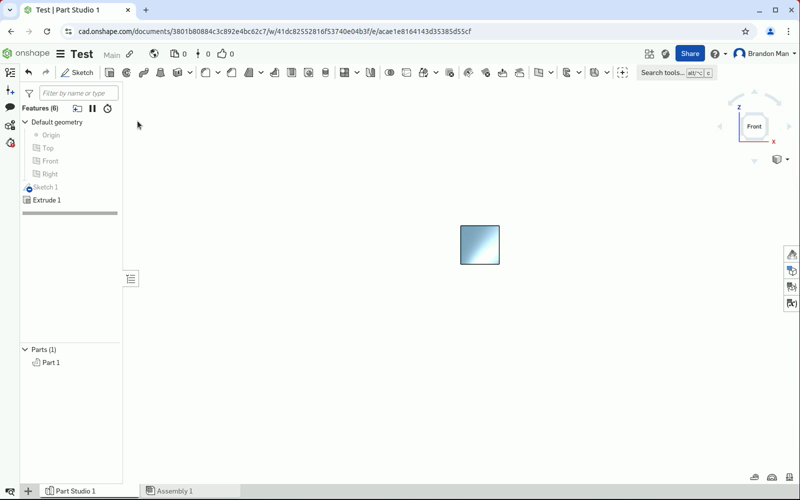
key(shift+h)
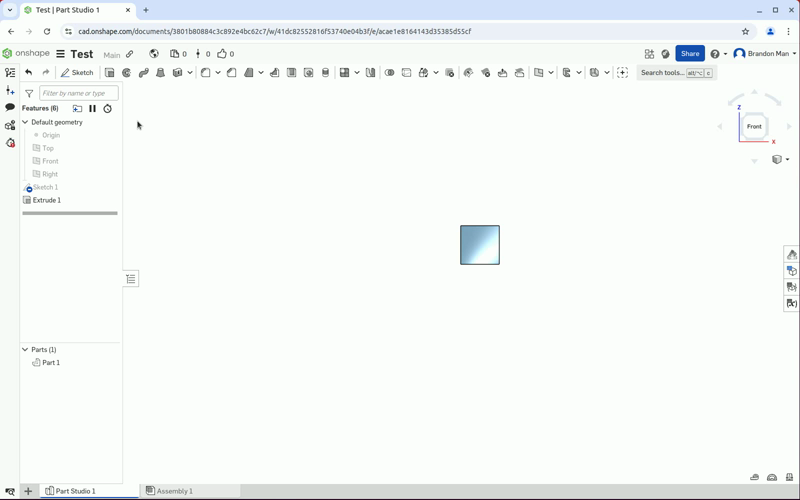
key(shift+h)
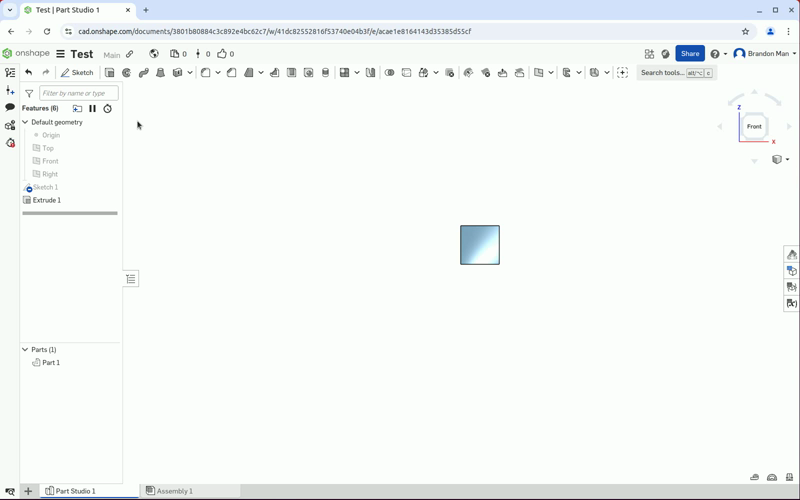
mouse_move(73, 189)
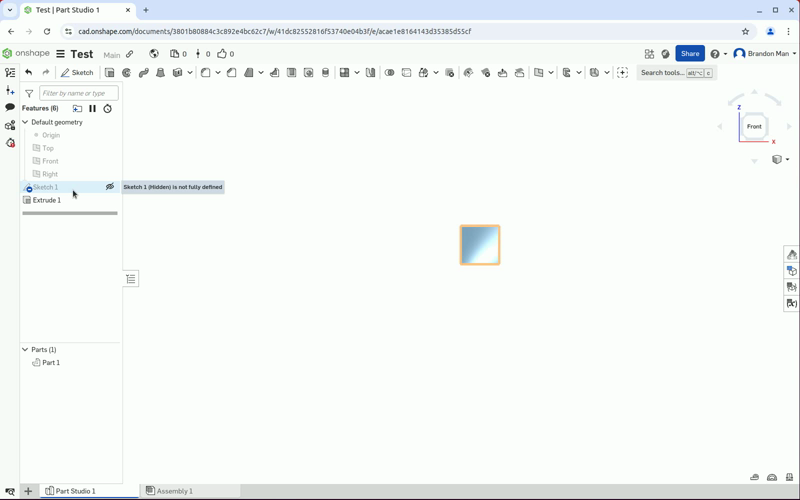
click(73, 189)
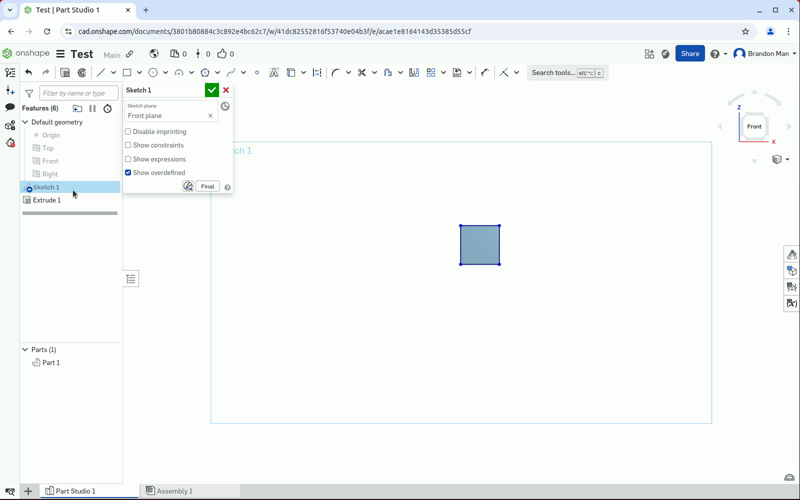
mouse_move(229, 92)
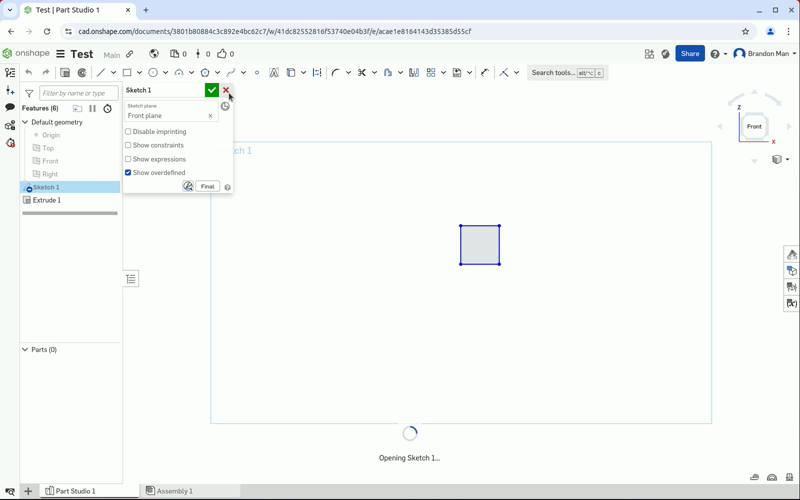
click(229, 92)
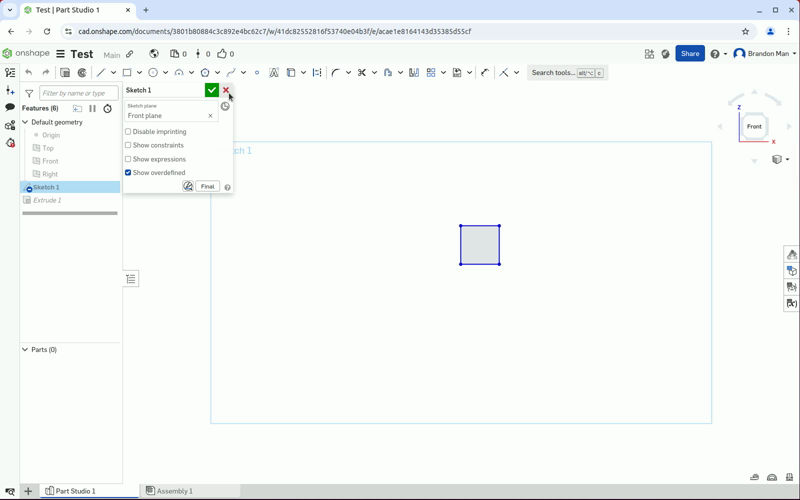
key(shift+s)
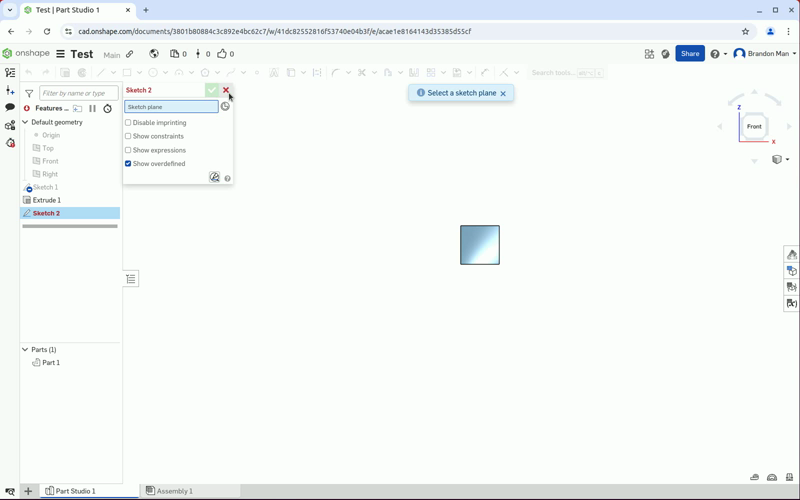
mouse_move(73, 163)
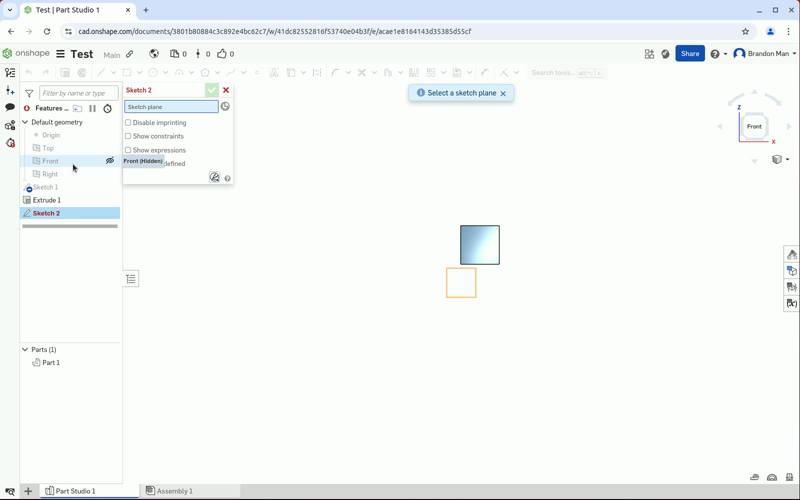
click(73, 163)
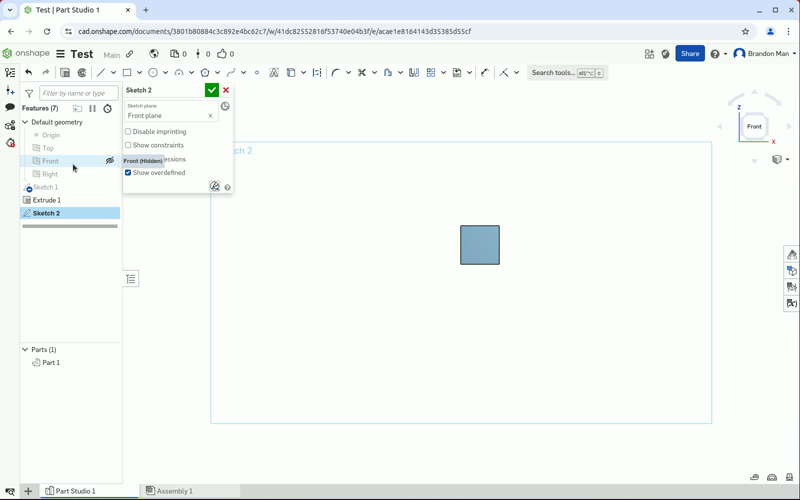
mouse_move(73, 352)
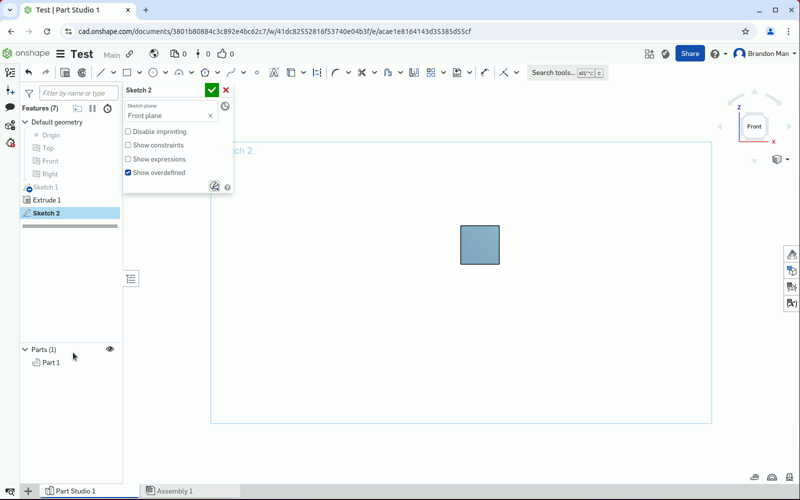
key(y)
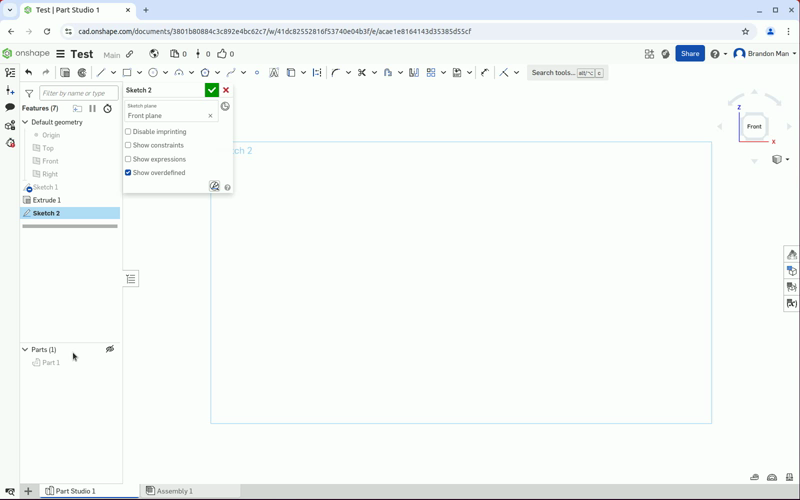
key(l)
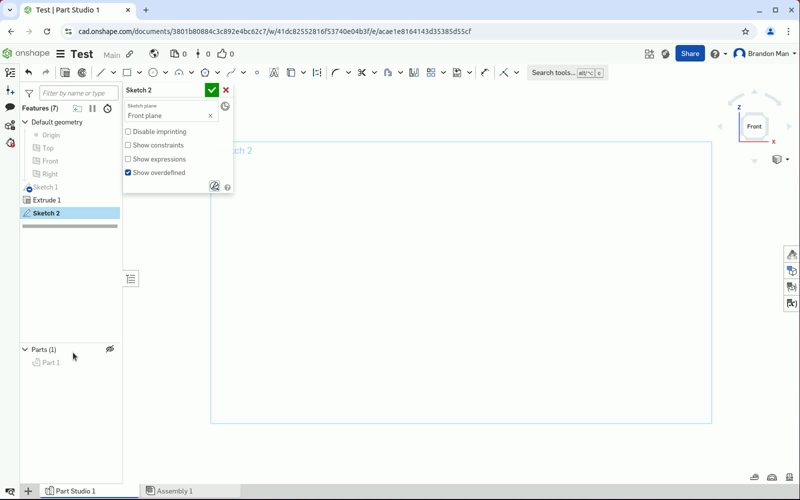
key_down(shift)
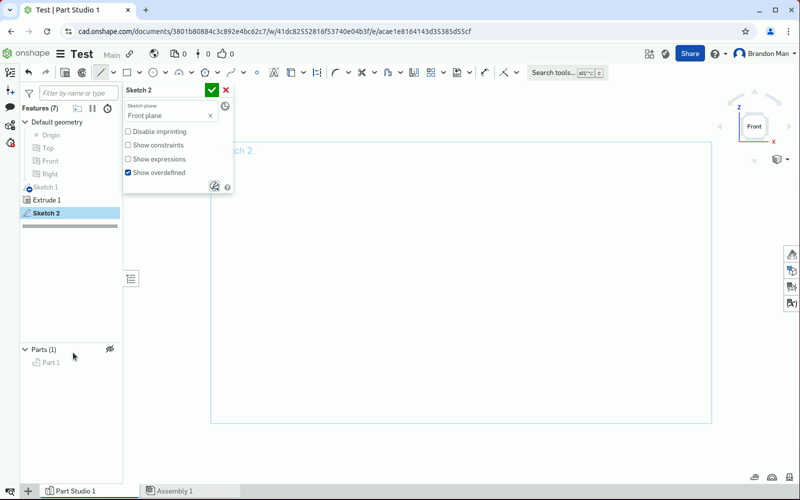
mouse_move(460, 282)
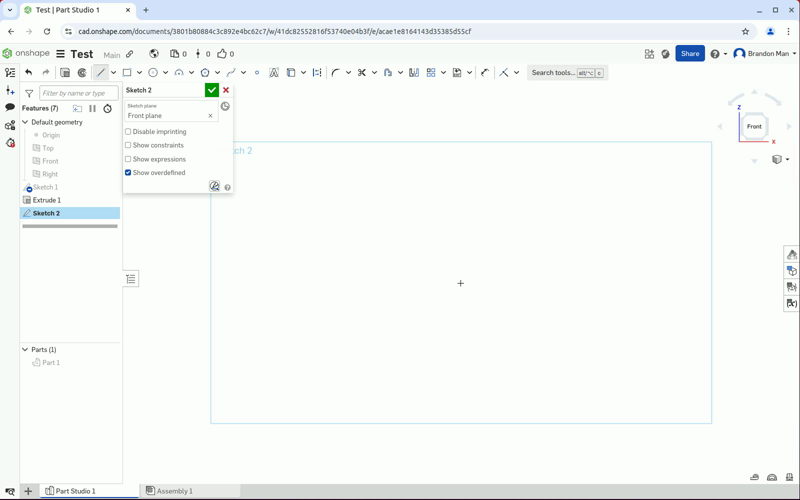
click(460, 282)
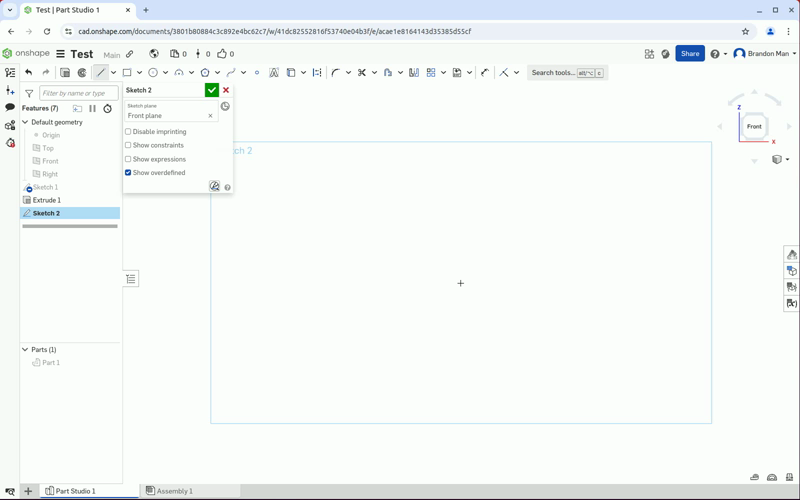
key_up(shift)
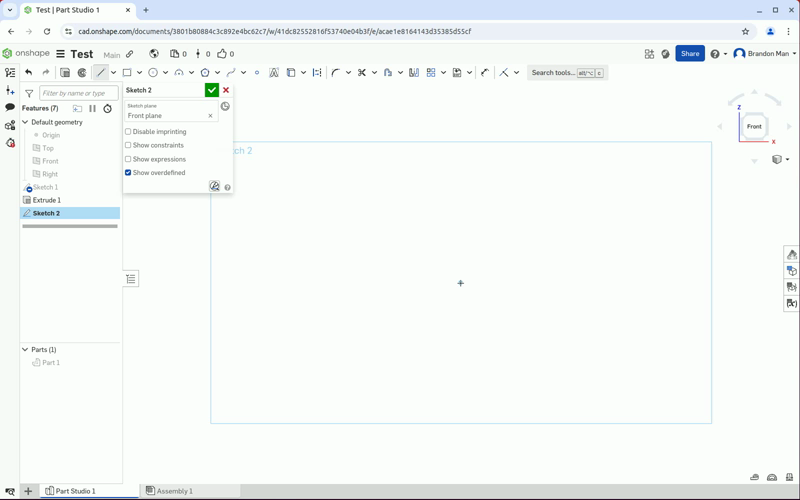
key_down(shift)
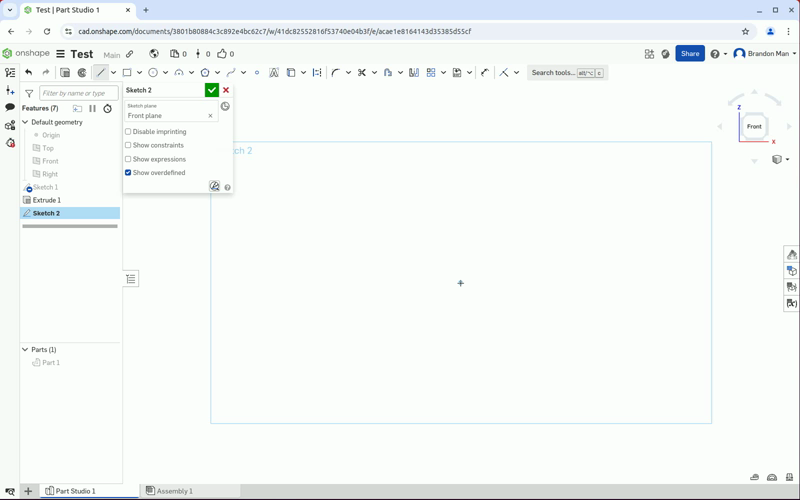
mouse_move(490, 282)
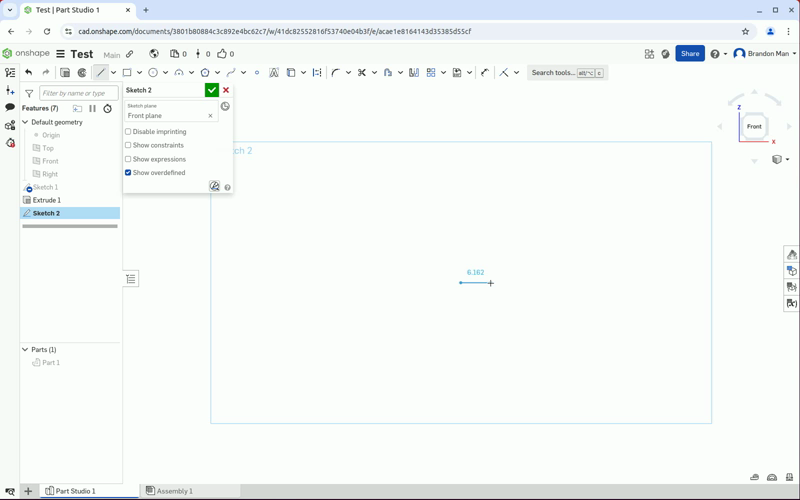
mouse_move(499, 282)
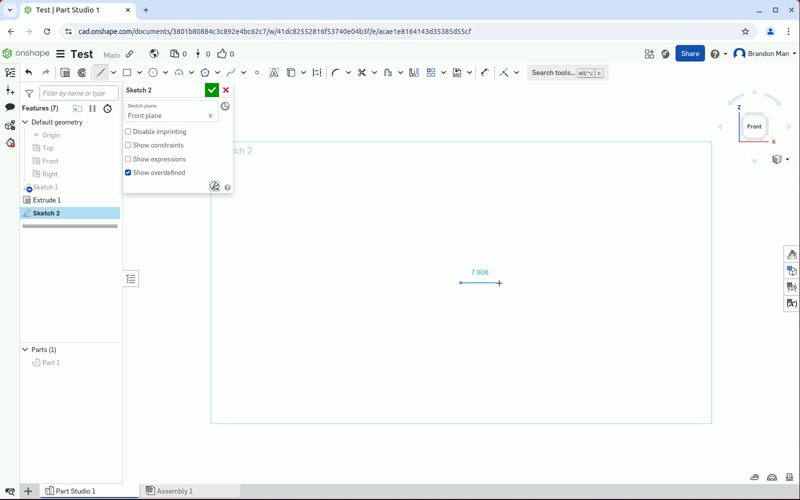
click(499, 282)
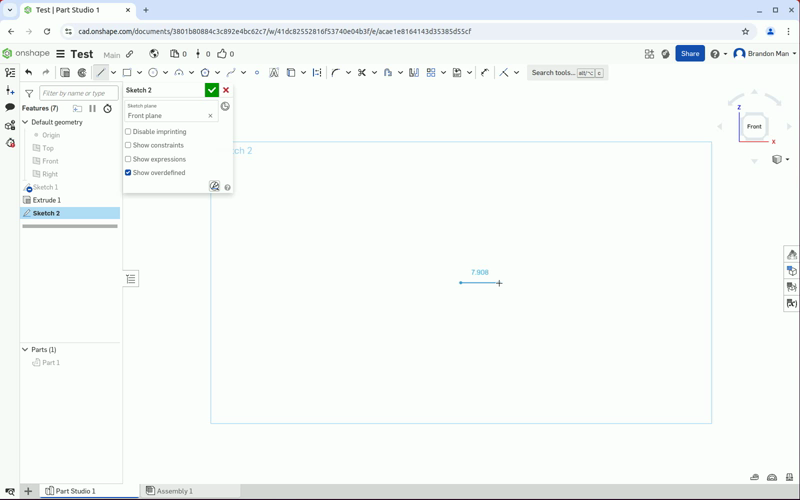
key_up(shift)
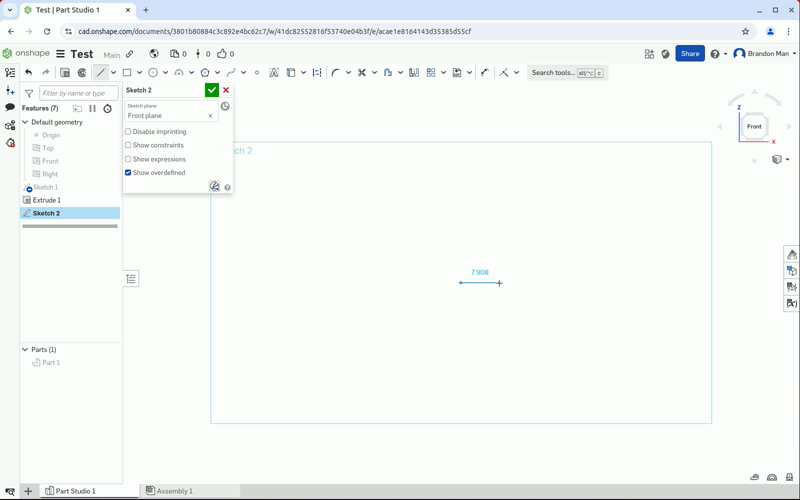
key_down(shift)
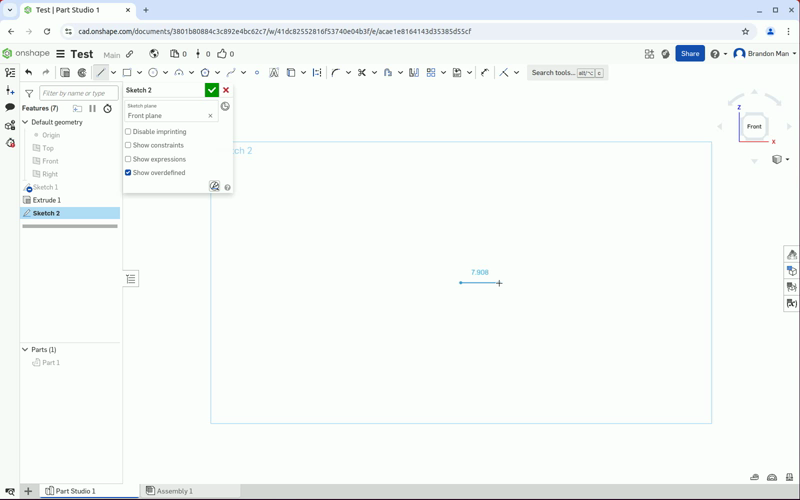
mouse_move(529, 282)
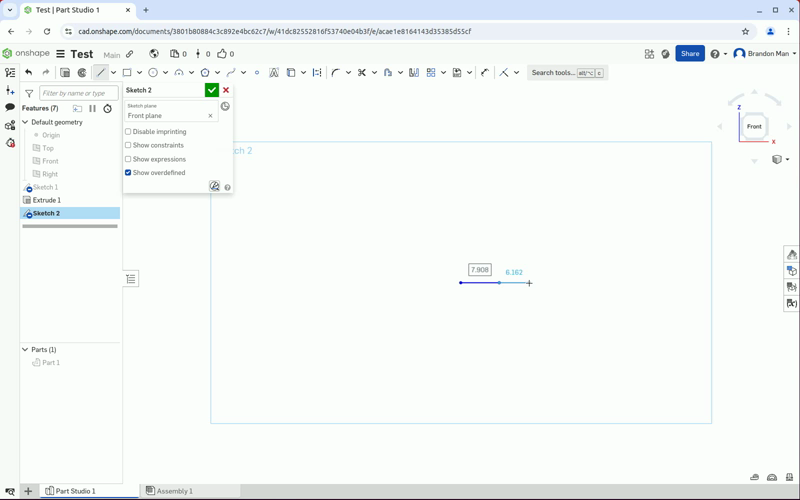
mouse_move(499, 263)
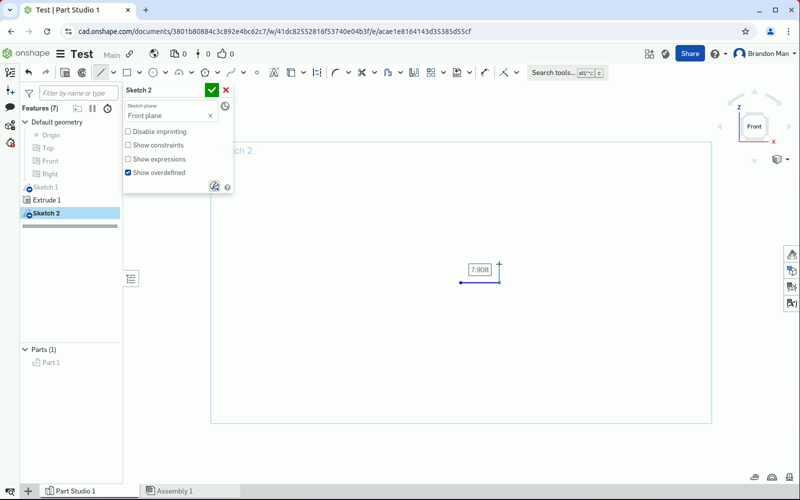
click(499, 263)
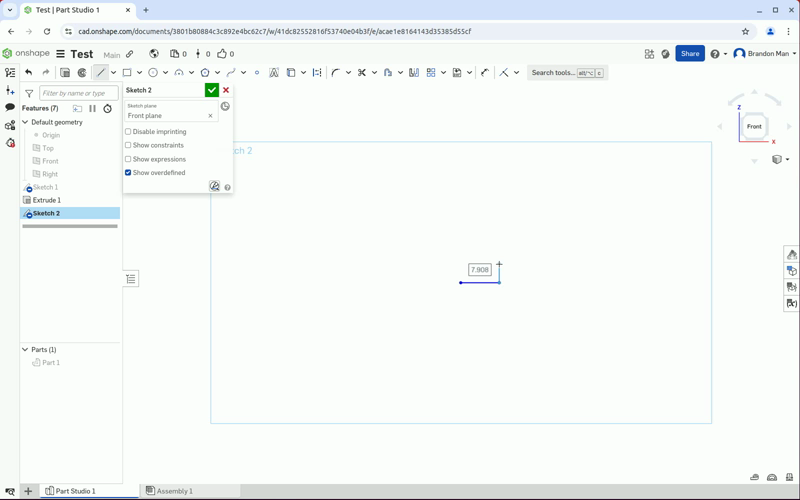
key_up(shift)
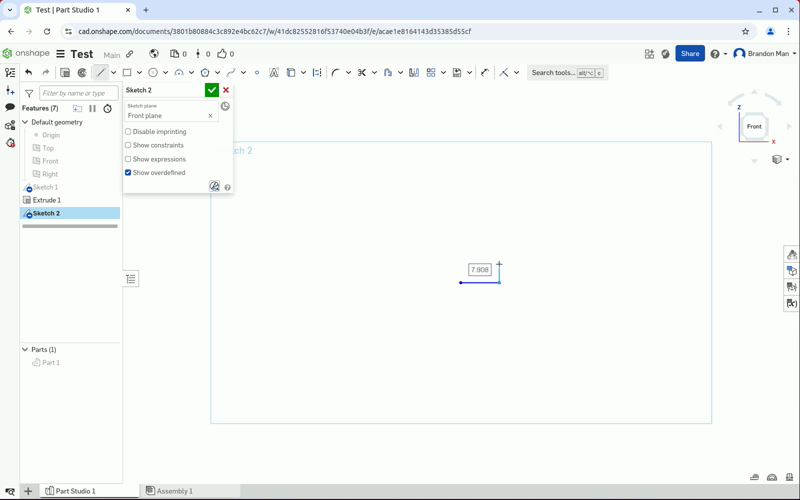
key_down(shift)
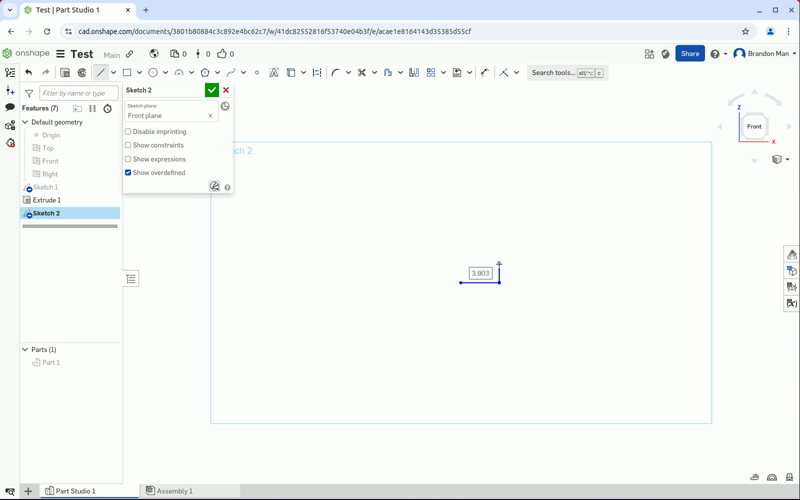
mouse_move(529, 263)
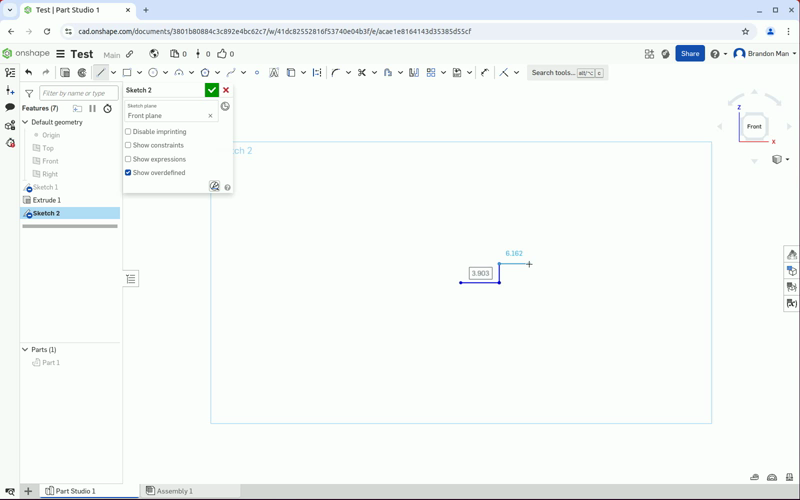
mouse_move(460, 263)
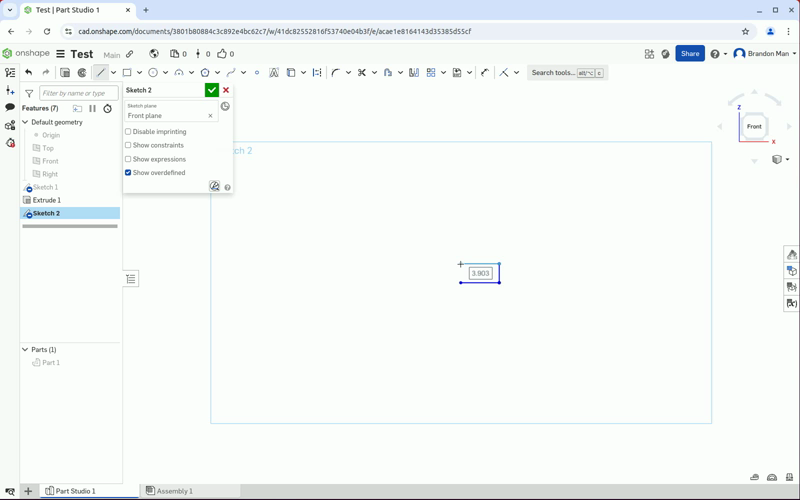
click(460, 263)
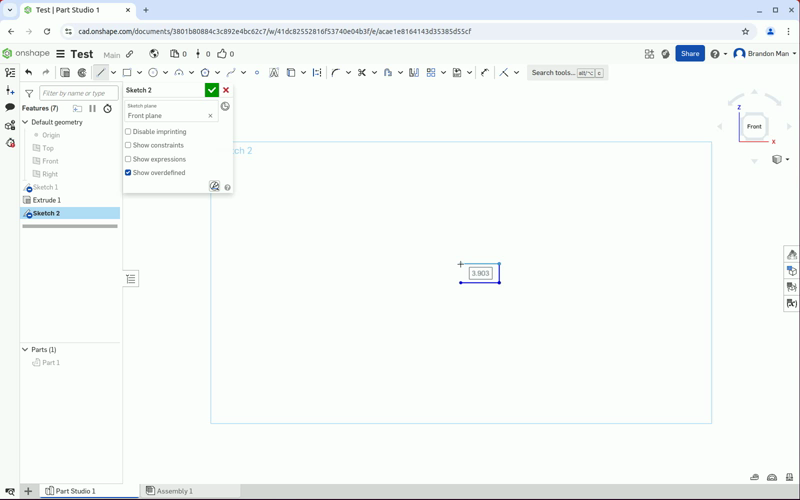
key_up(shift)
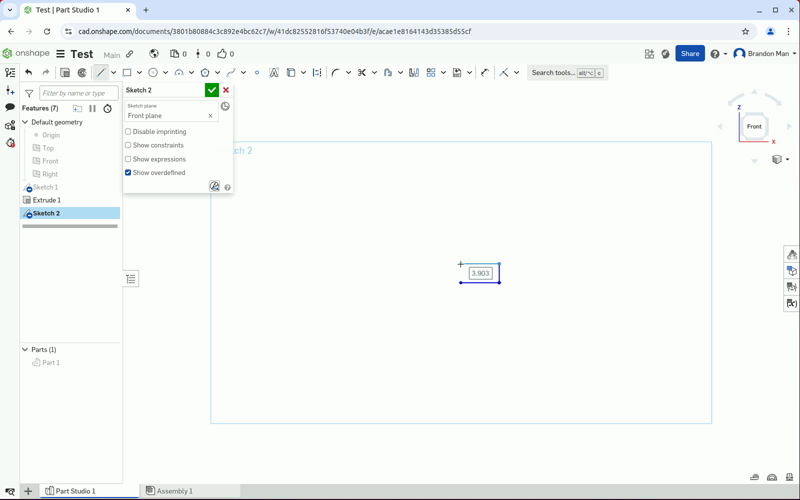
mouse_move(490, 263)
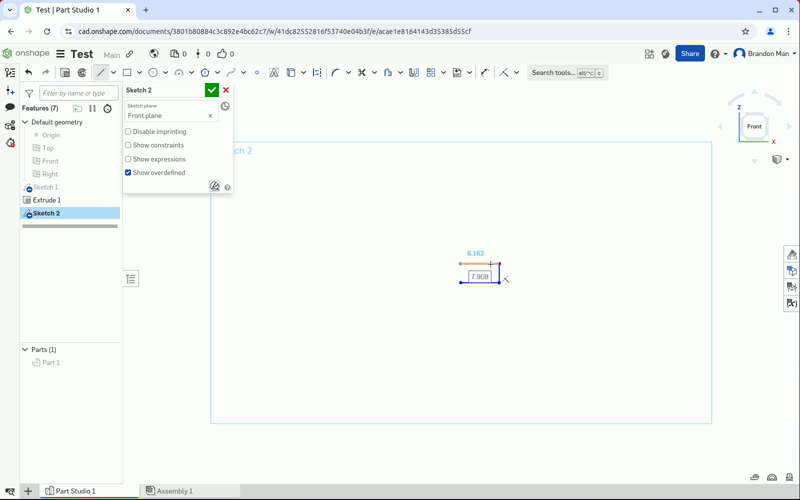
key_down(shift)
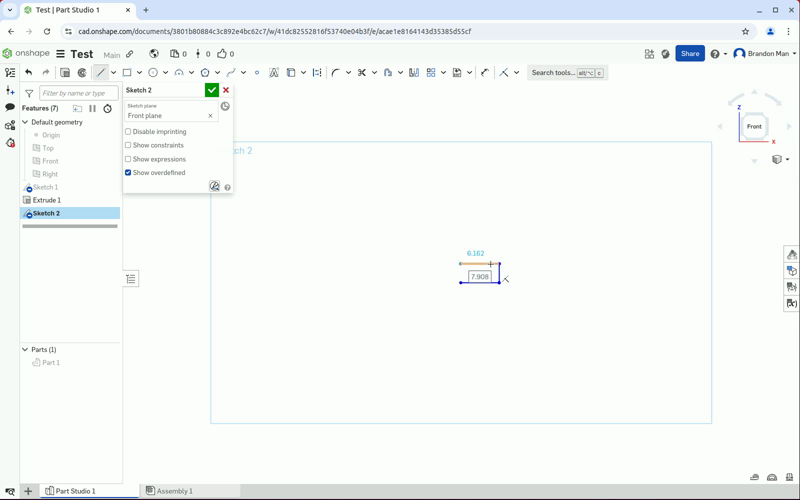
mouse_move(460, 282)
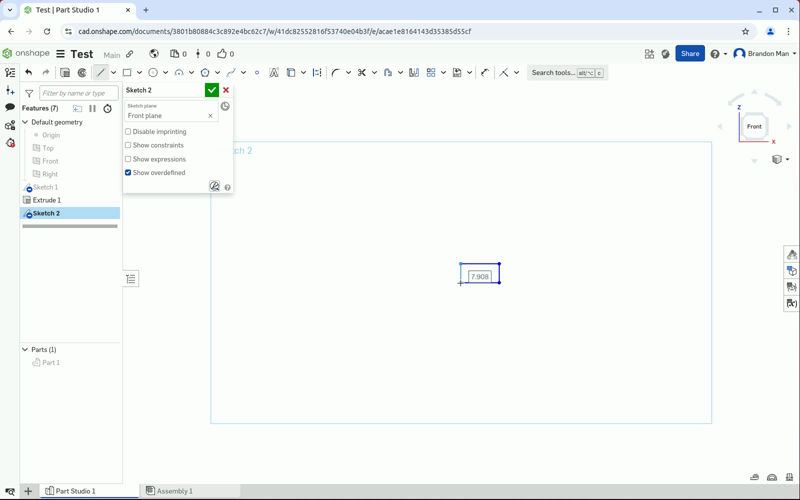
key_up(shift)
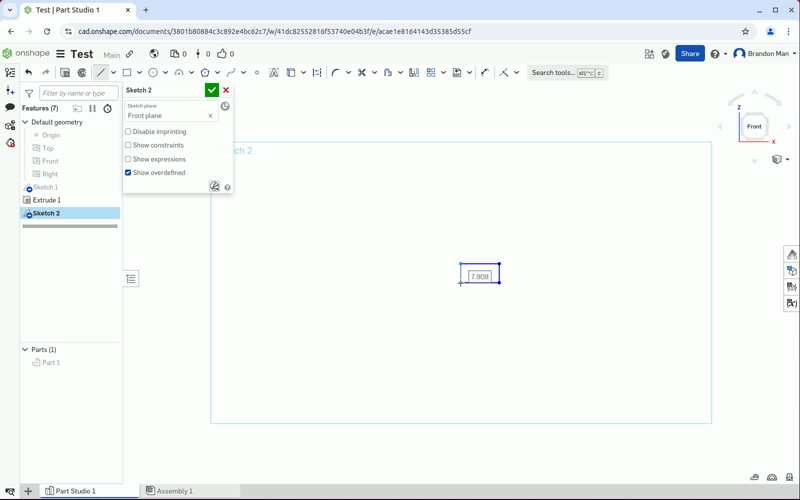
click(460, 282)
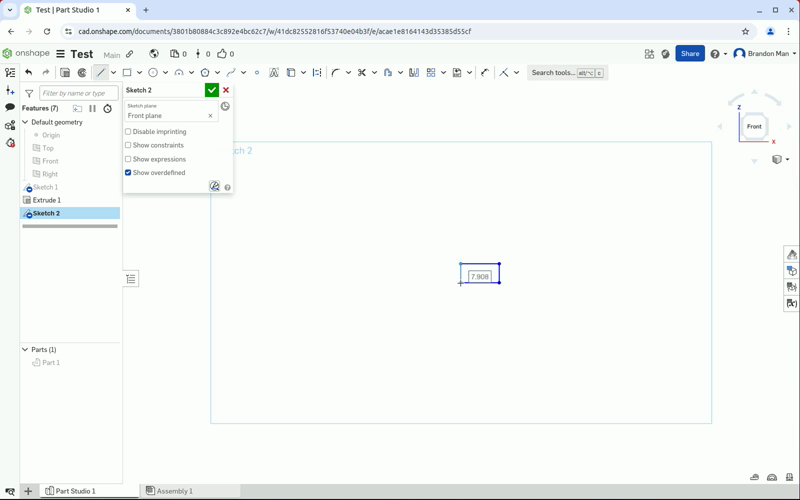
key(esc)
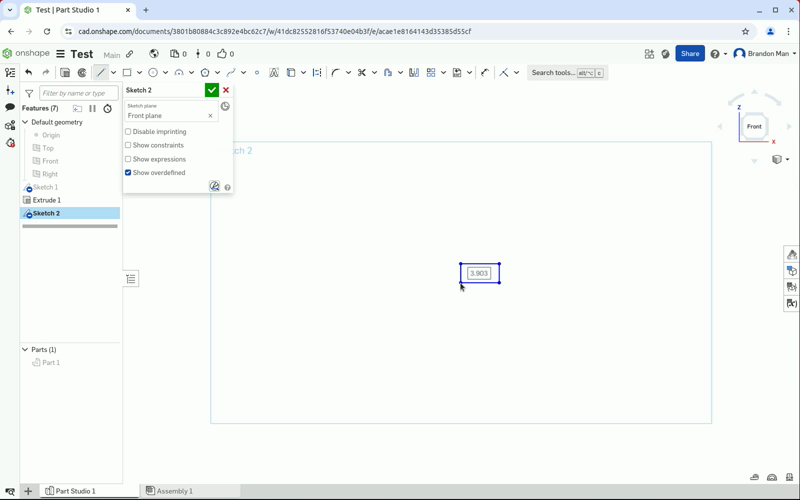
mouse_move(480, 282)
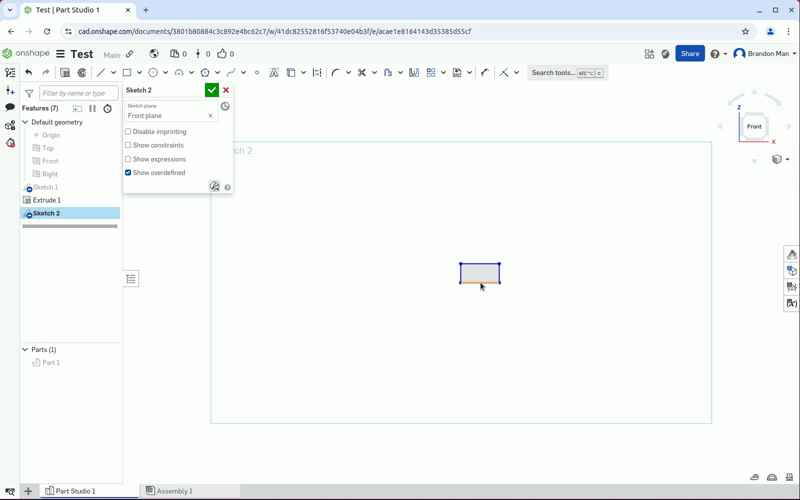
scroll(6)
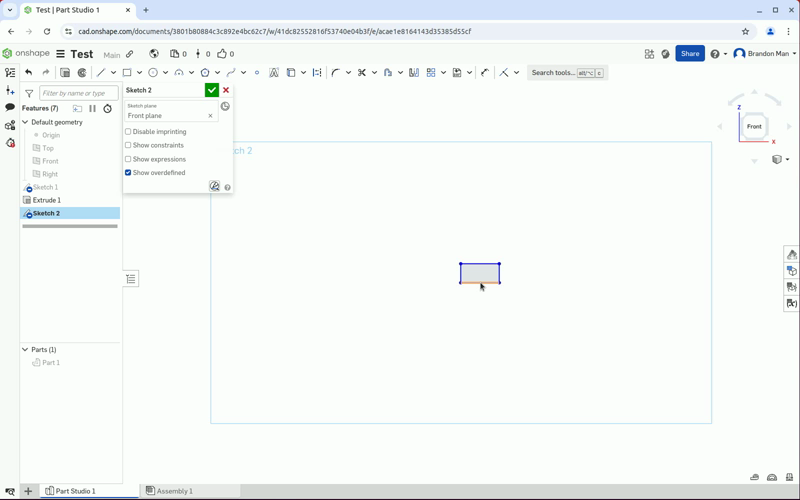
scroll(6)
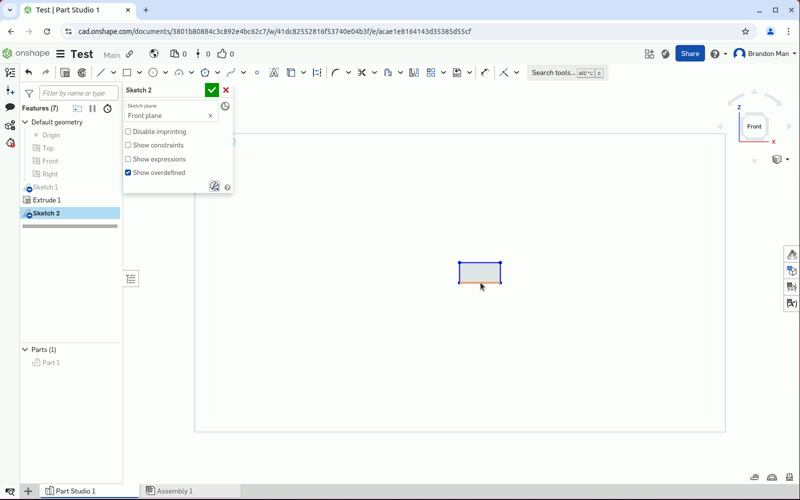
scroll(6)
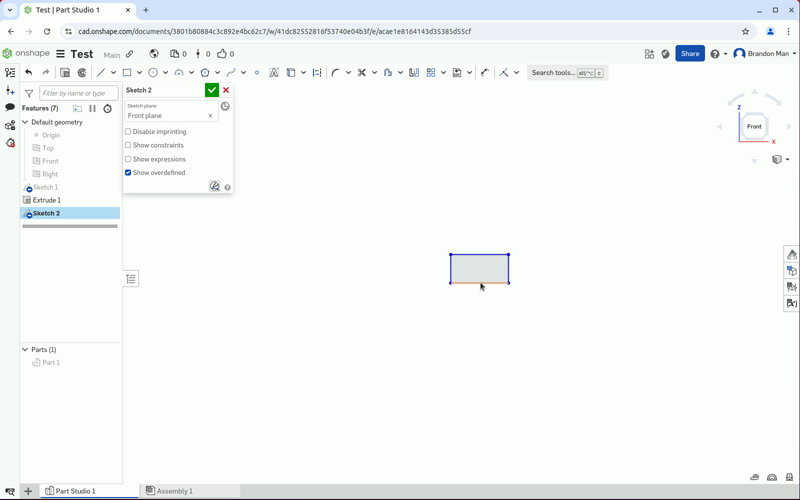
scroll(6)
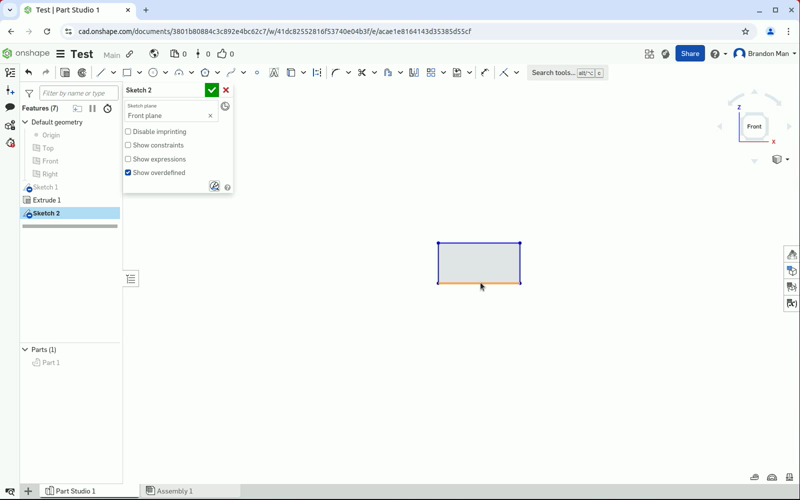
scroll(6)
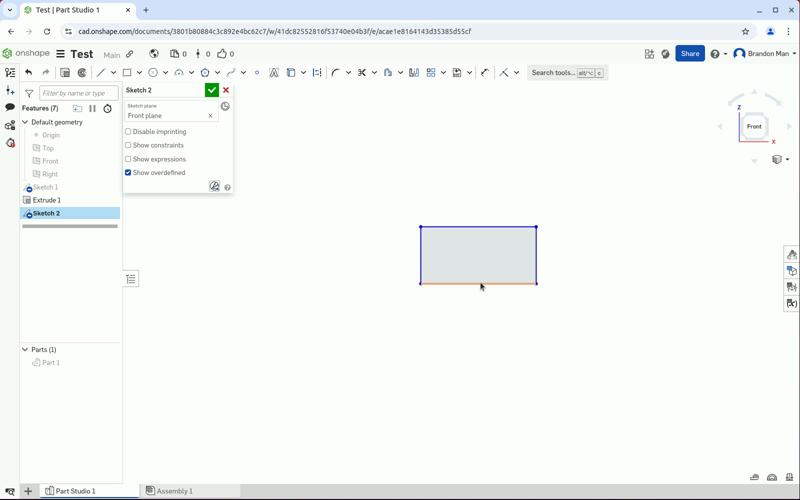
scroll(6)
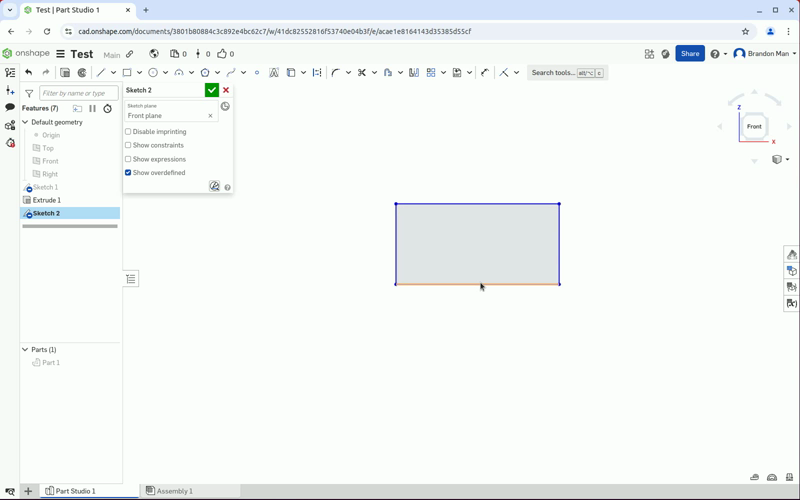
scroll(6)
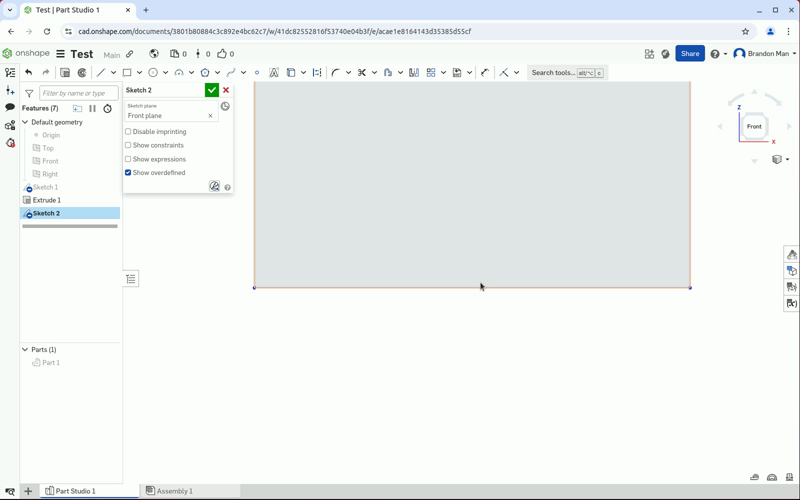
click(480, 282)
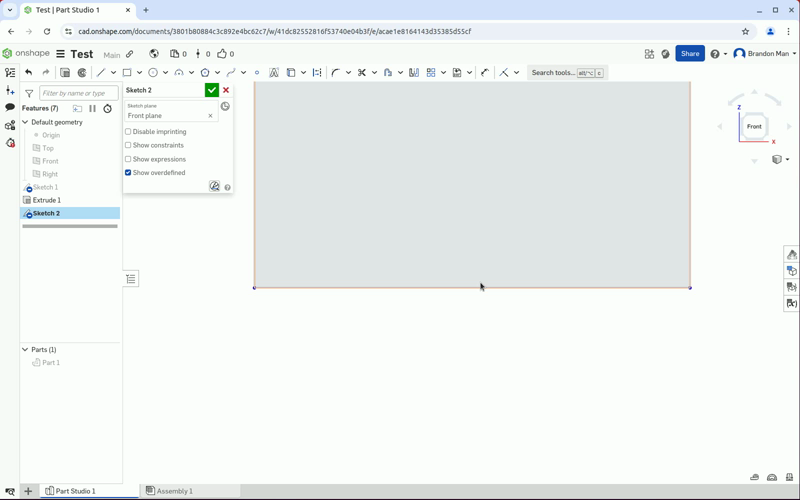
scroll(-6)
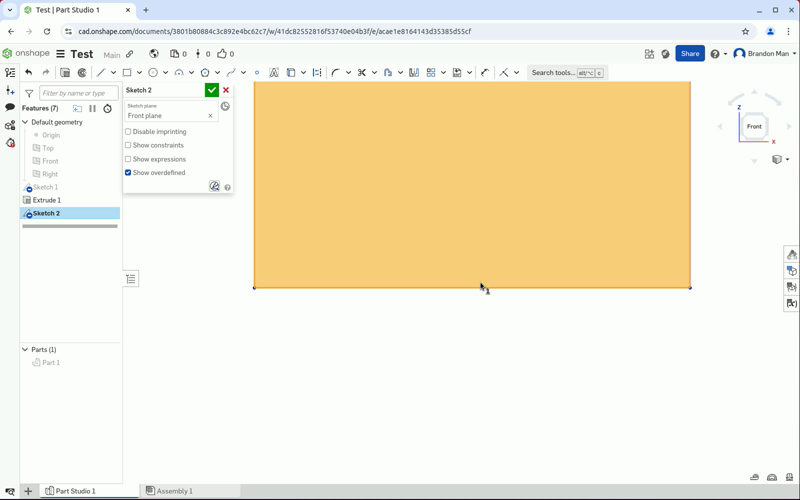
scroll(-6)
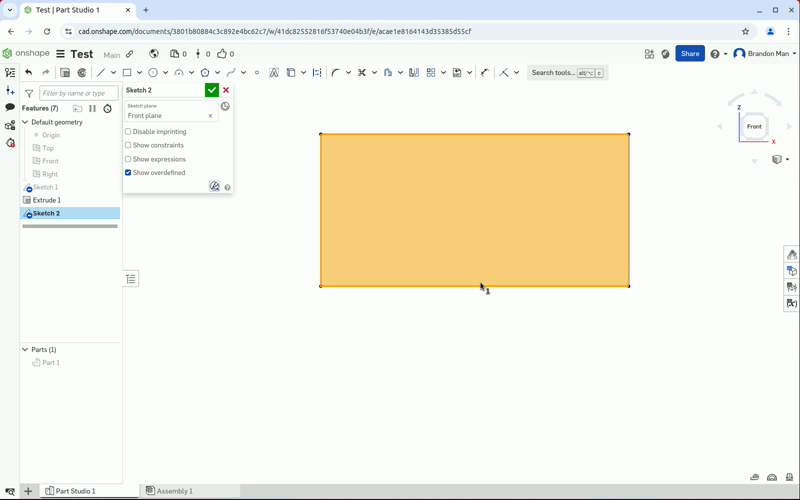
scroll(-6)
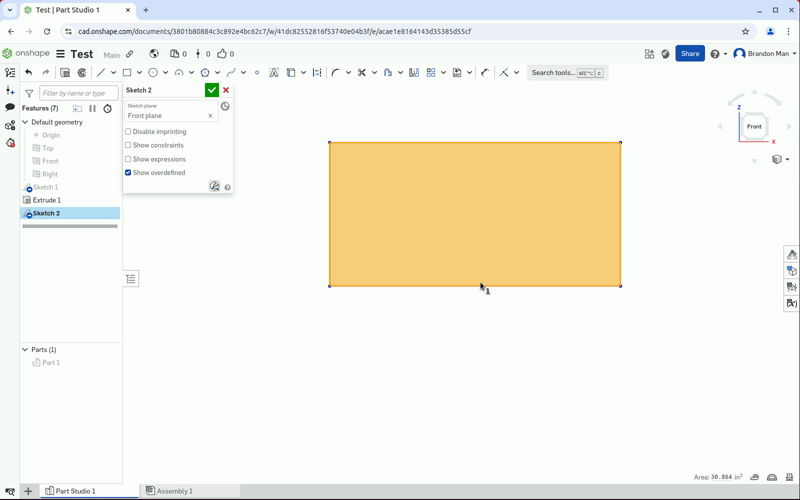
scroll(-6)
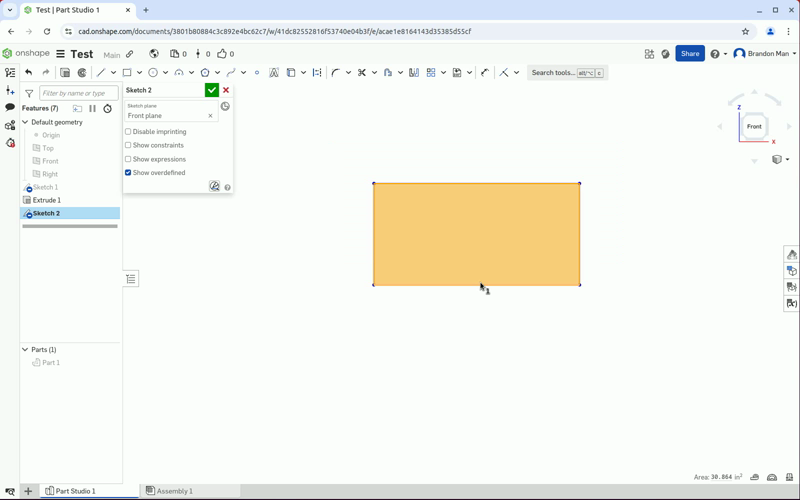
scroll(-6)
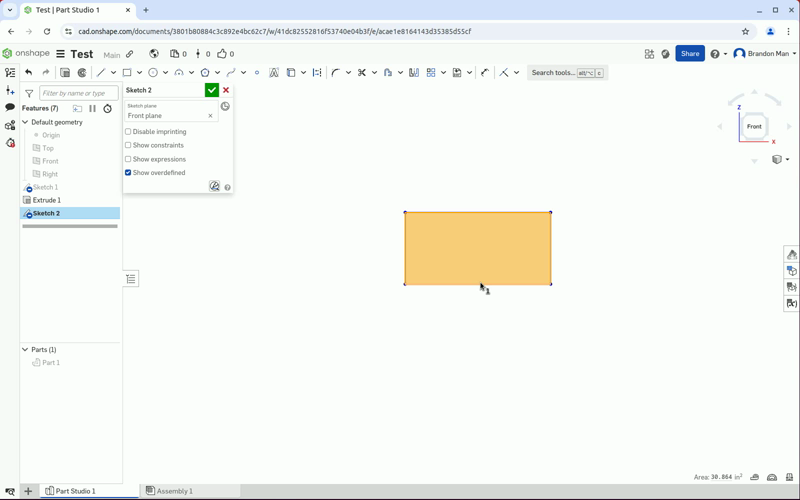
scroll(-6)
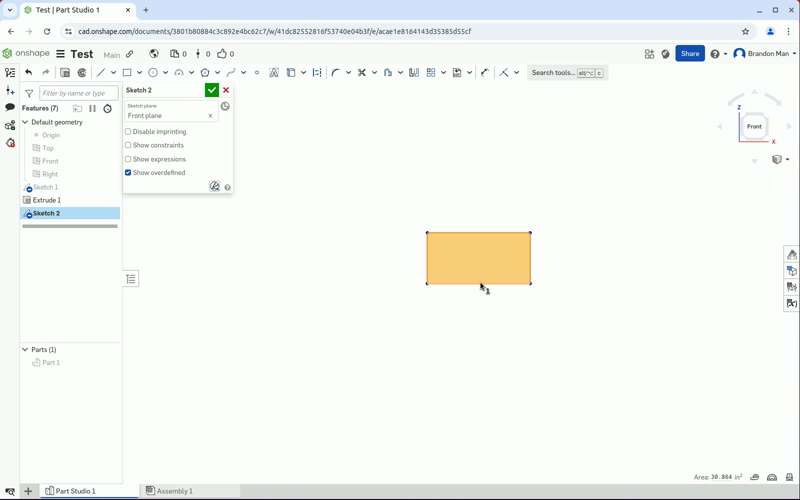
scroll(-6)
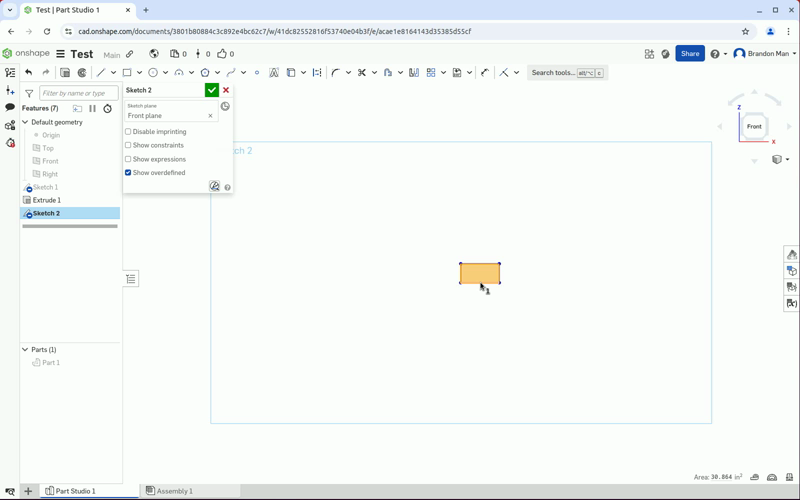
mouse_move(73, 352)
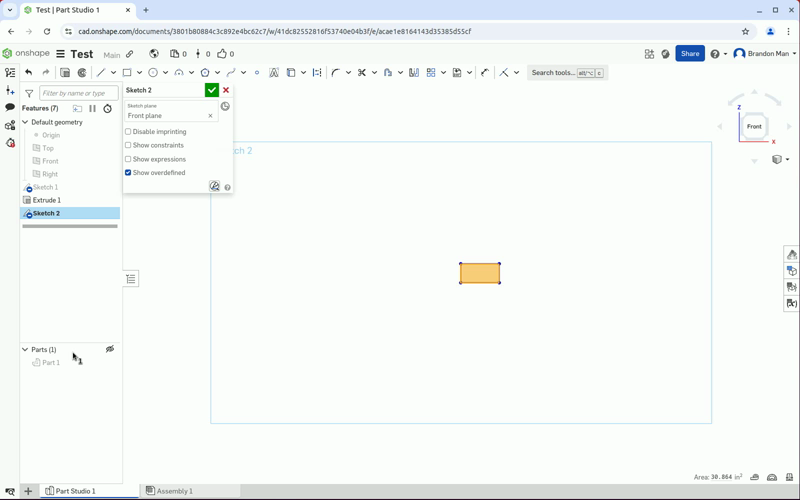
key(shift+y)
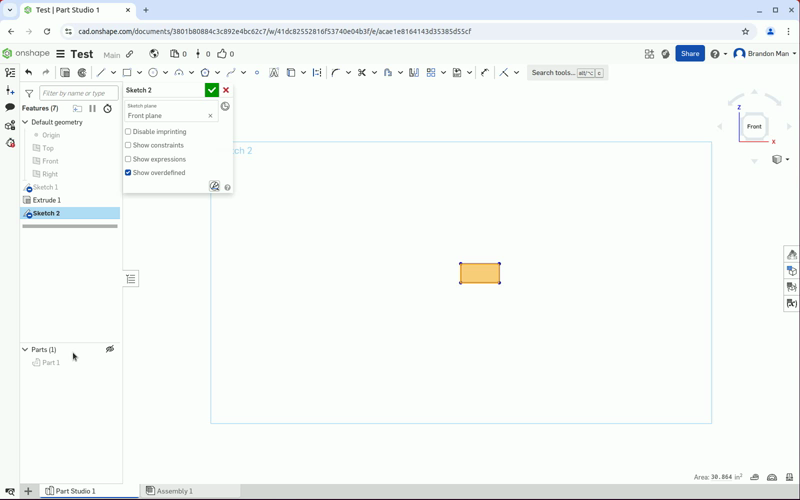
key(shift+e)
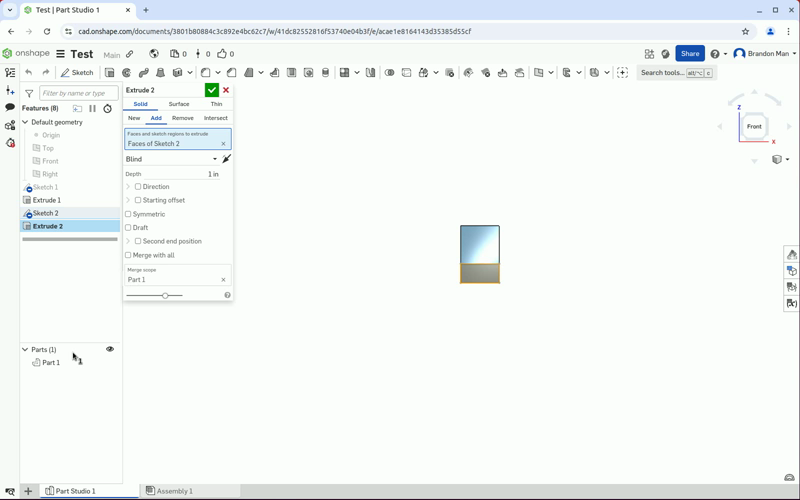
mouse_move(143, 106)
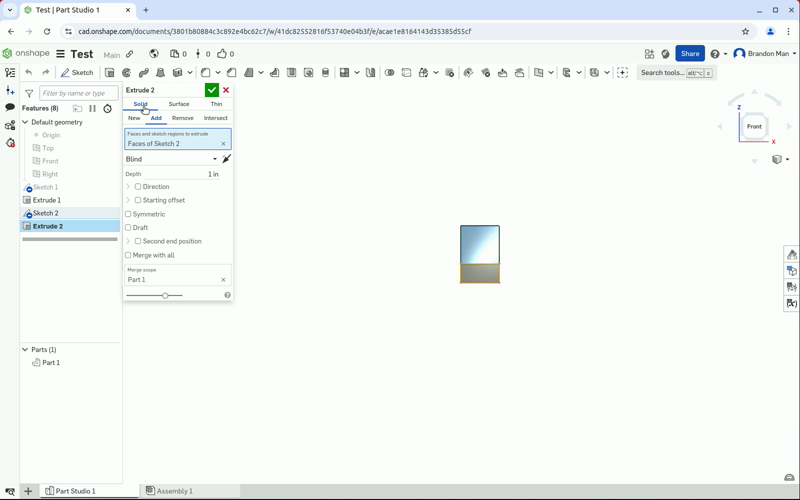
click(143, 106)
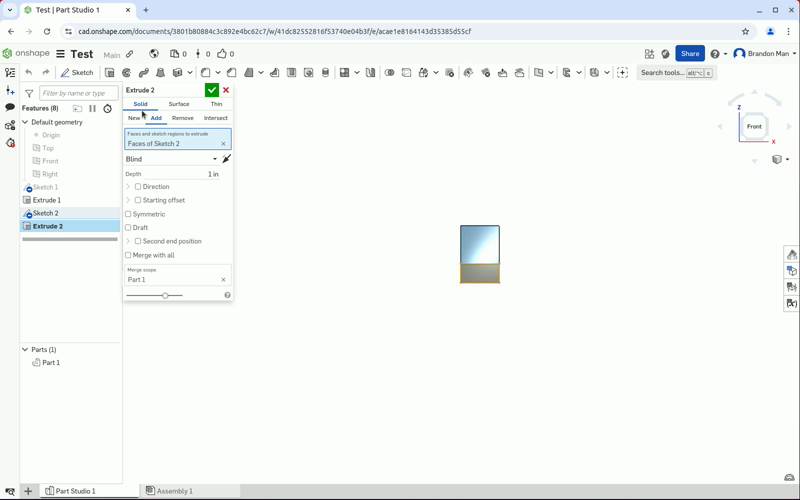
mouse_move(137, 120)
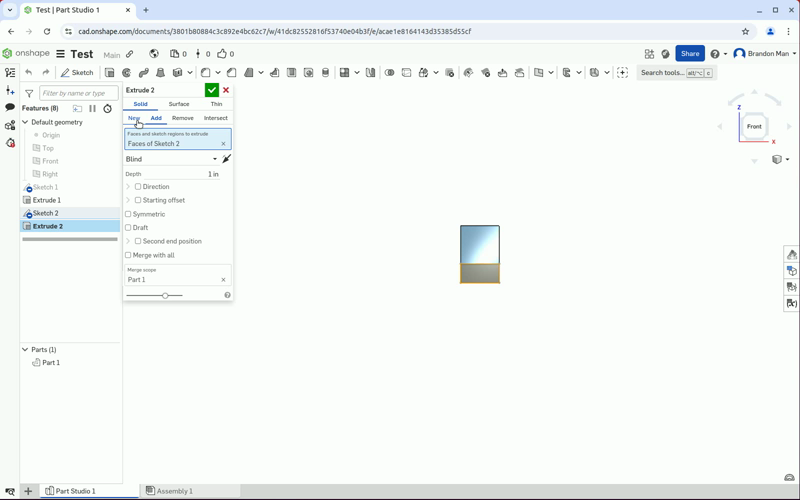
click(137, 120)
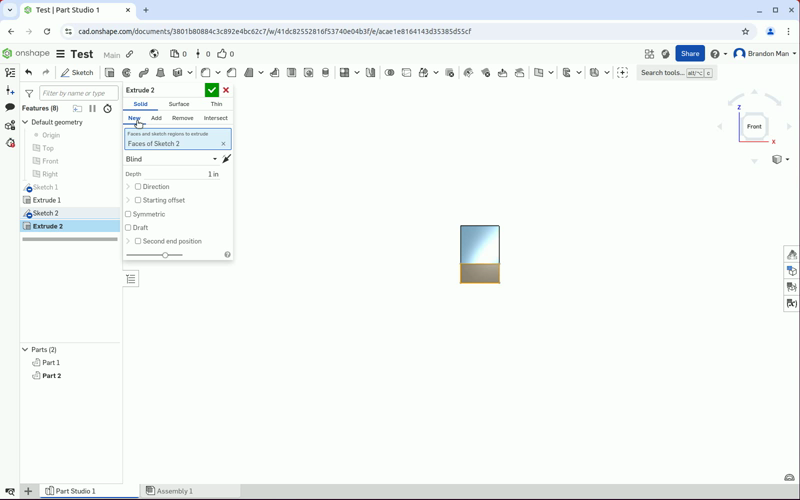
key(tab, 4)
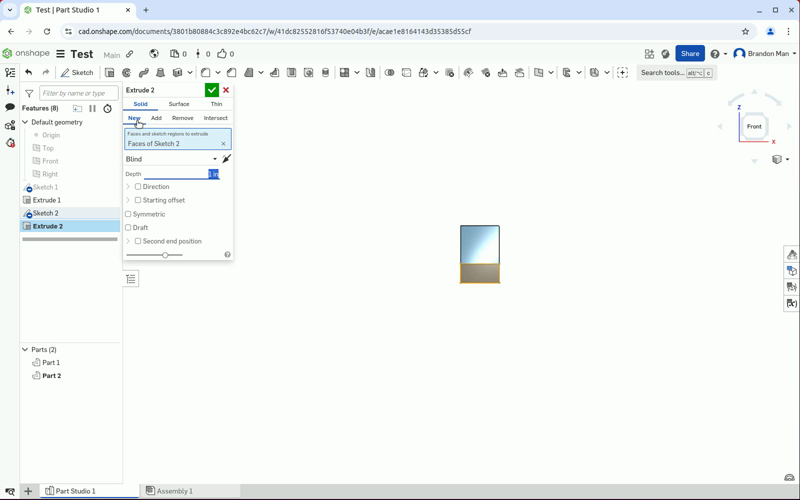
text(7.703)
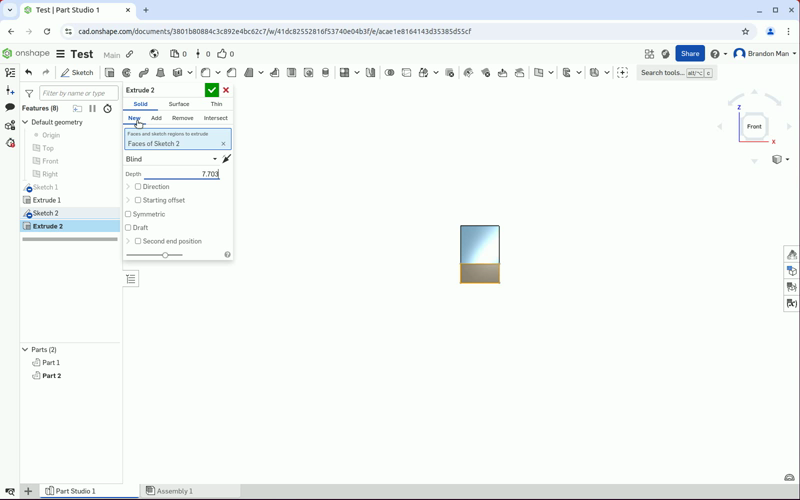
key(enter)
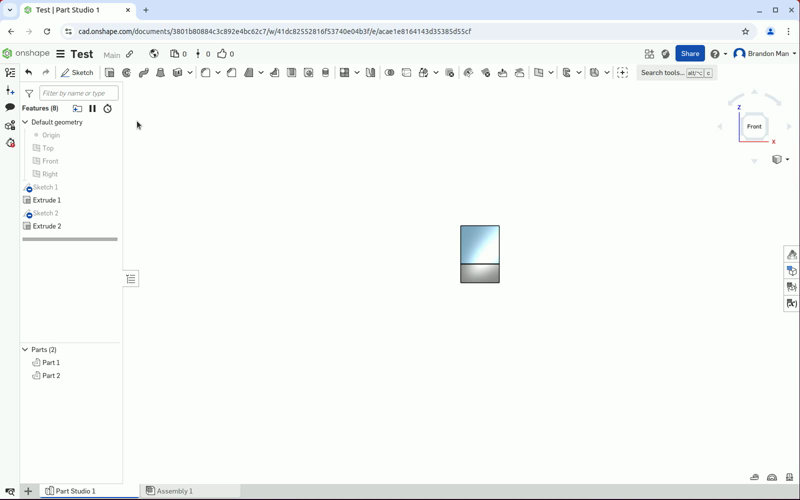
key(shift+h)
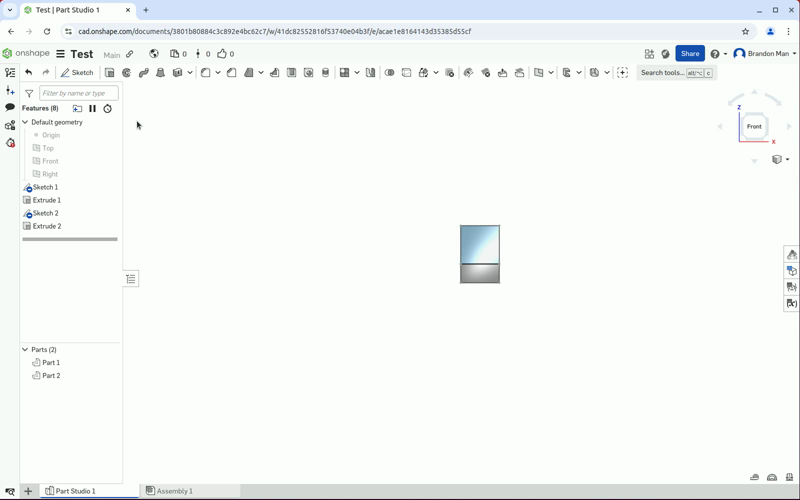
key(shift+h)
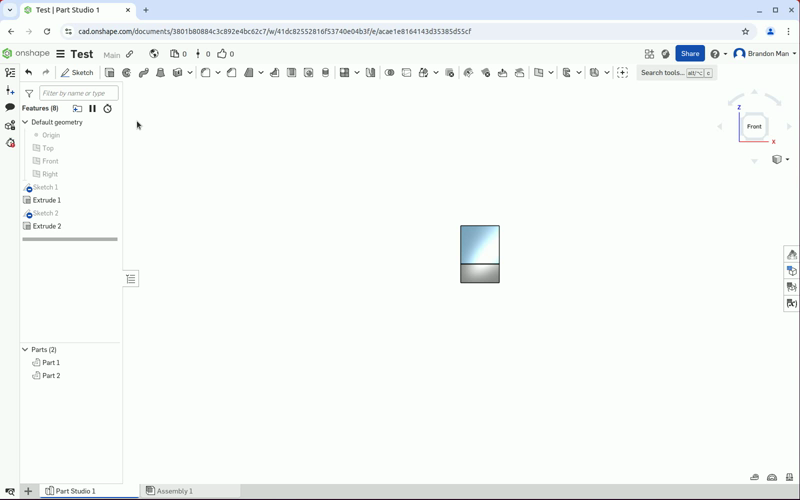
mouse_move(73, 189)
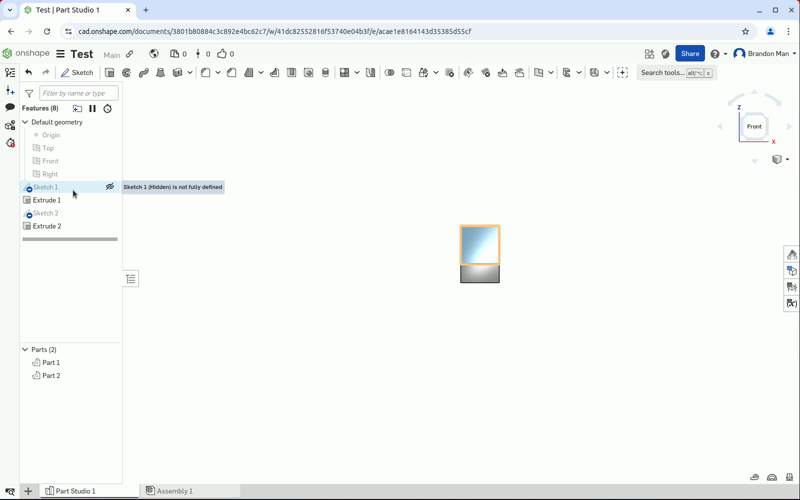
click(73, 189)
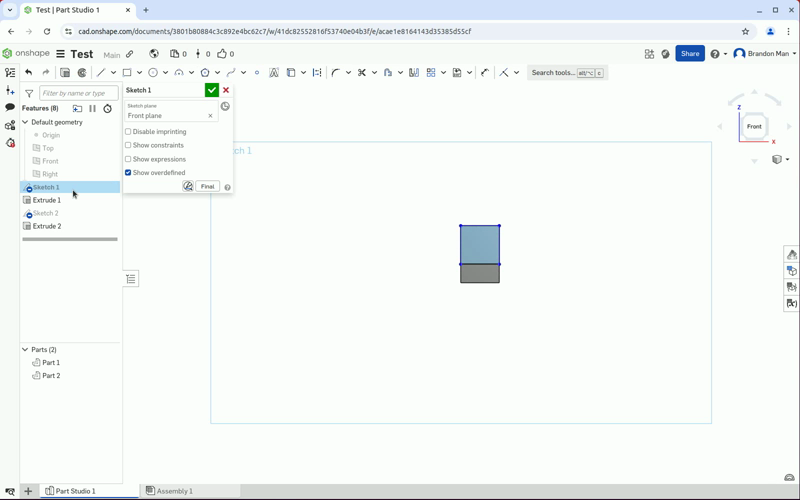
mouse_move(229, 92)
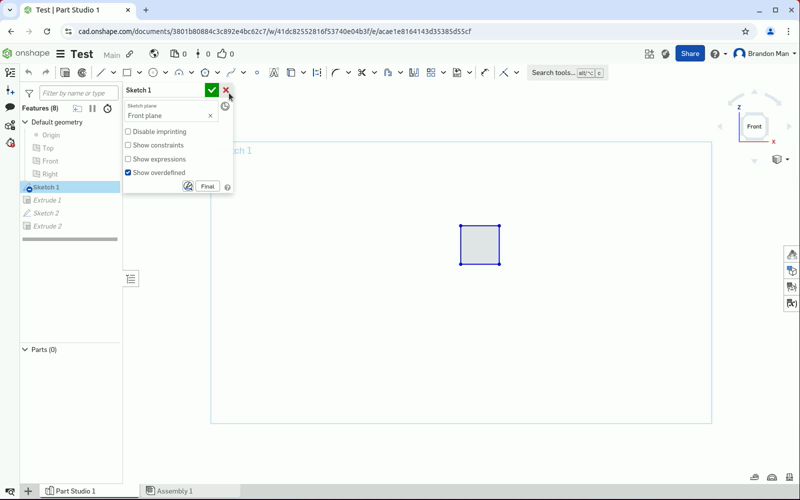
click(229, 92)
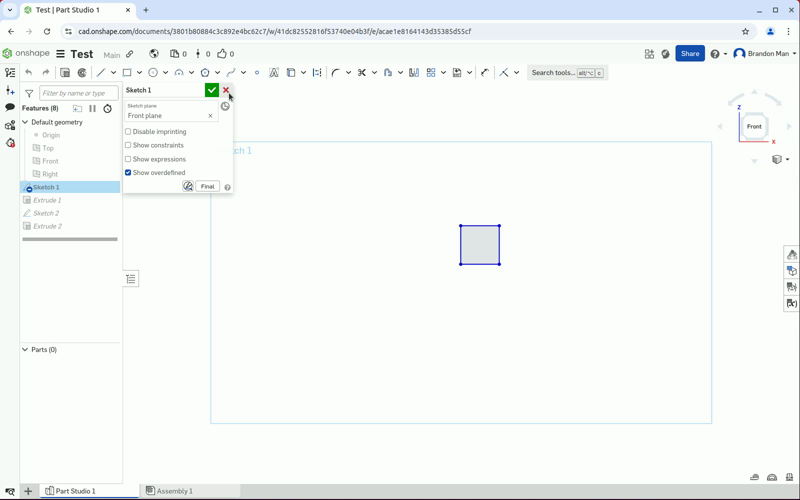
key(shift+s)
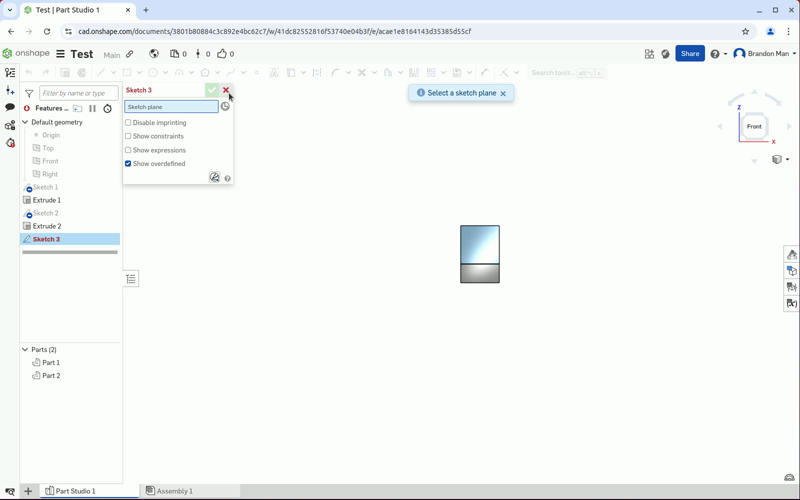
mouse_move(73, 163)
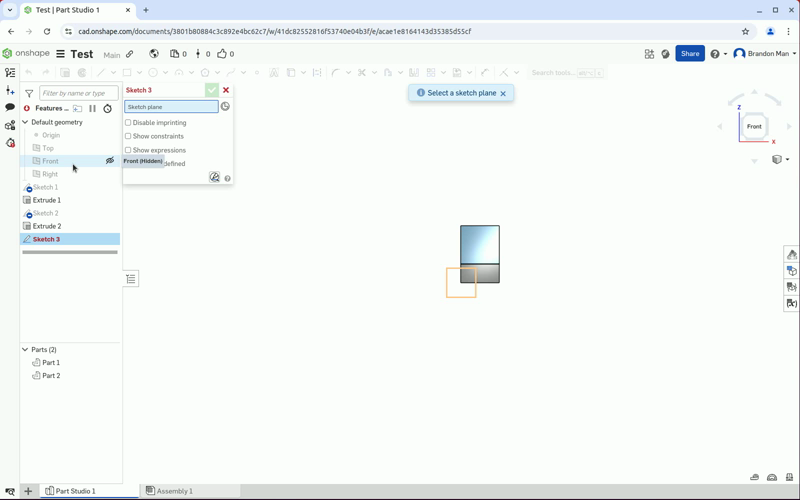
click(73, 163)
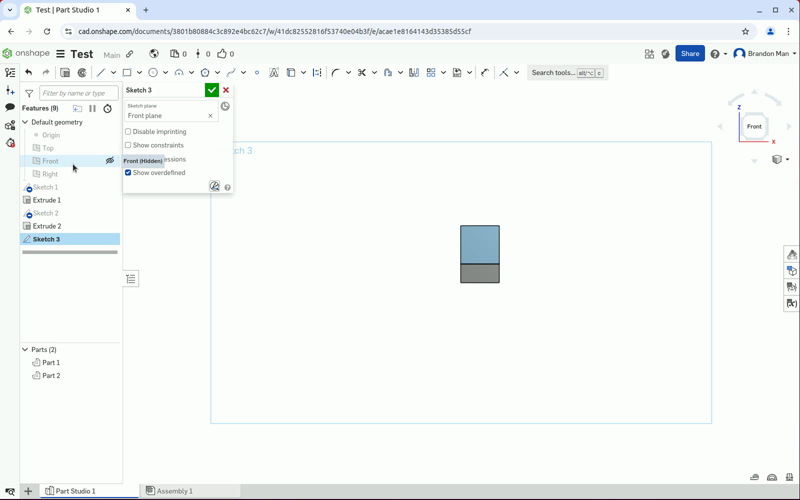
mouse_move(73, 352)
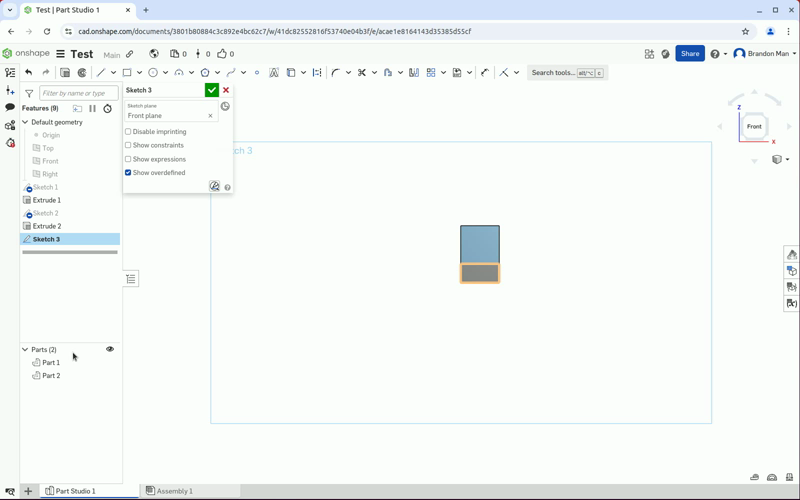
key(y)
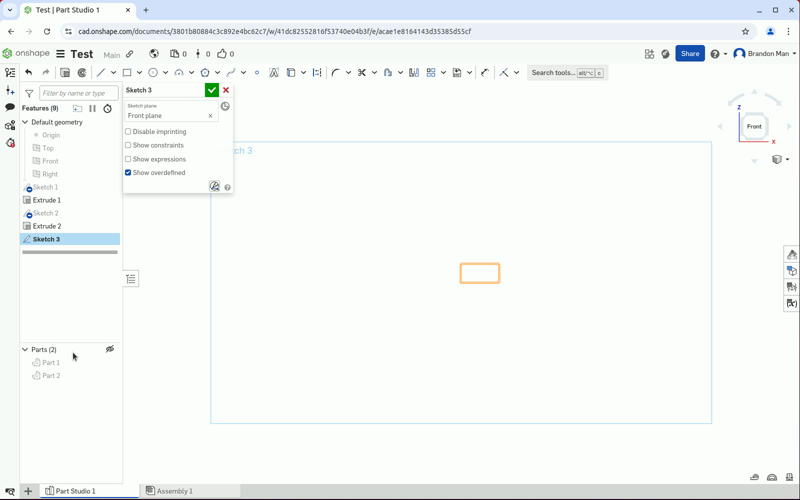
key(l)
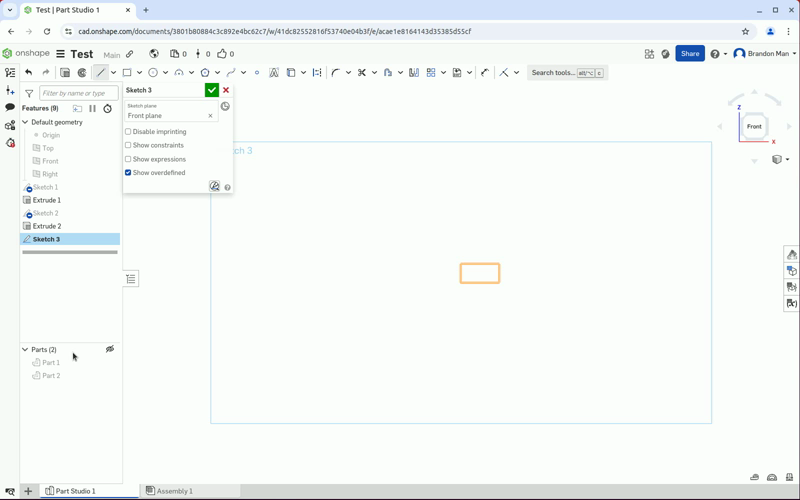
key_down(shift)
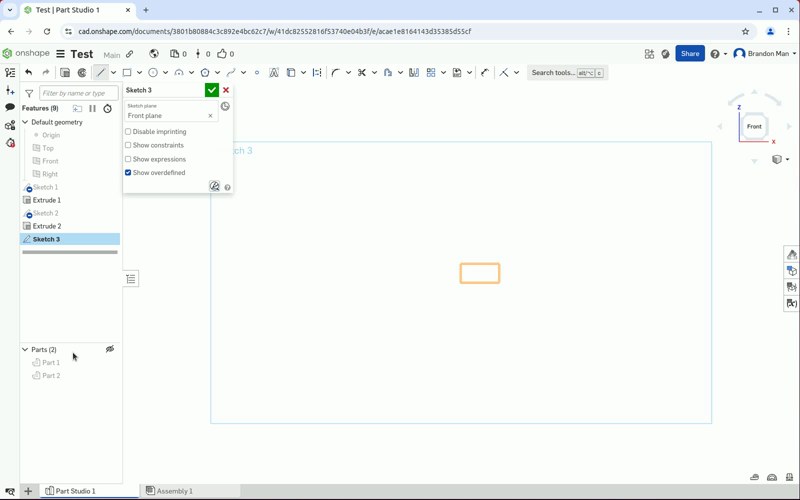
mouse_move(498, 282)
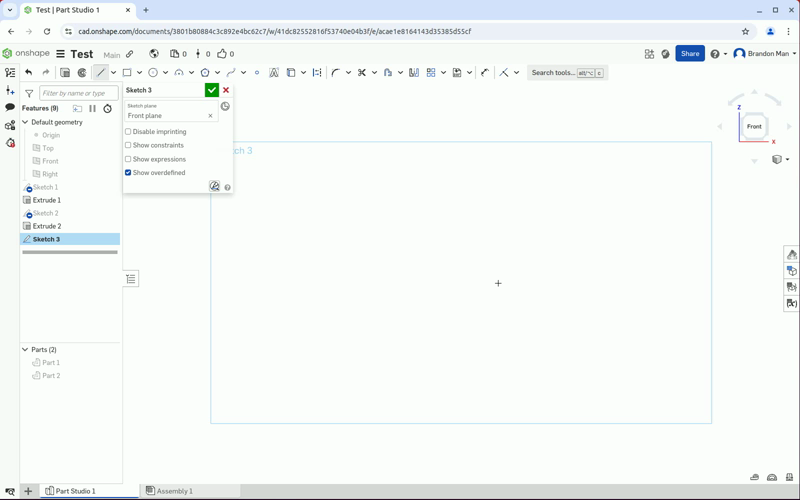
click(498, 282)
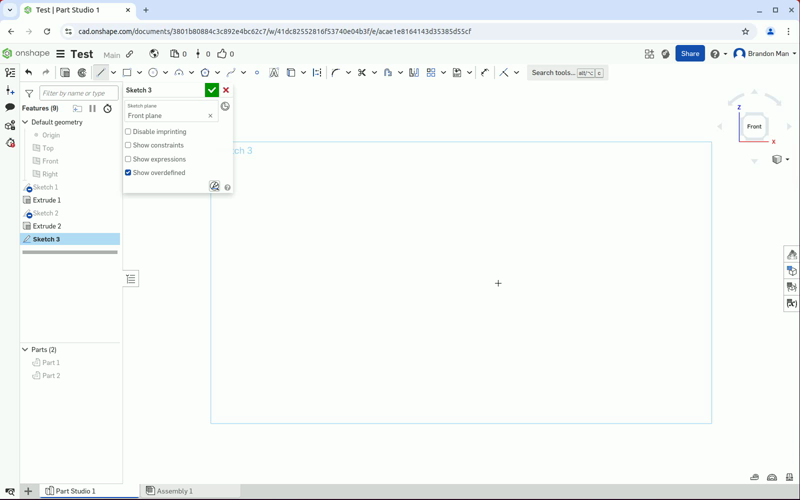
key_up(shift)
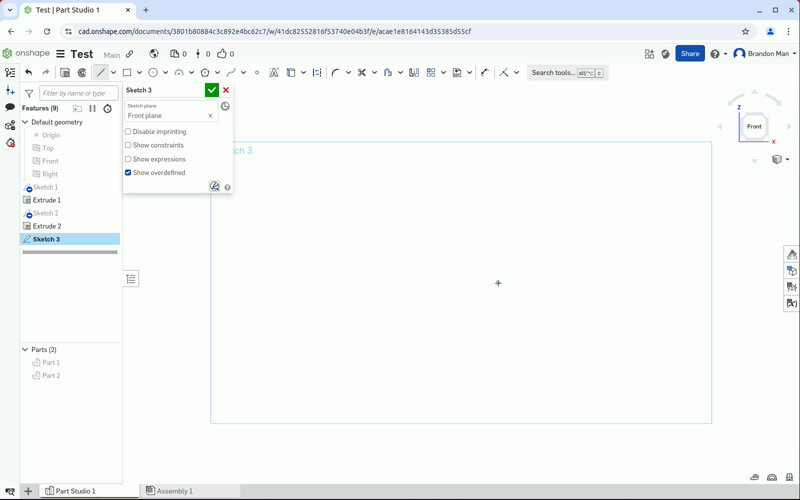
key_down(shift)
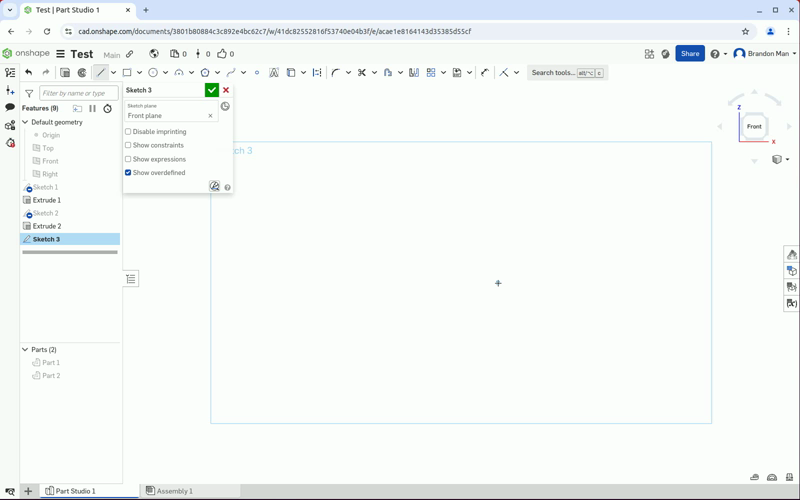
mouse_move(573, 282)
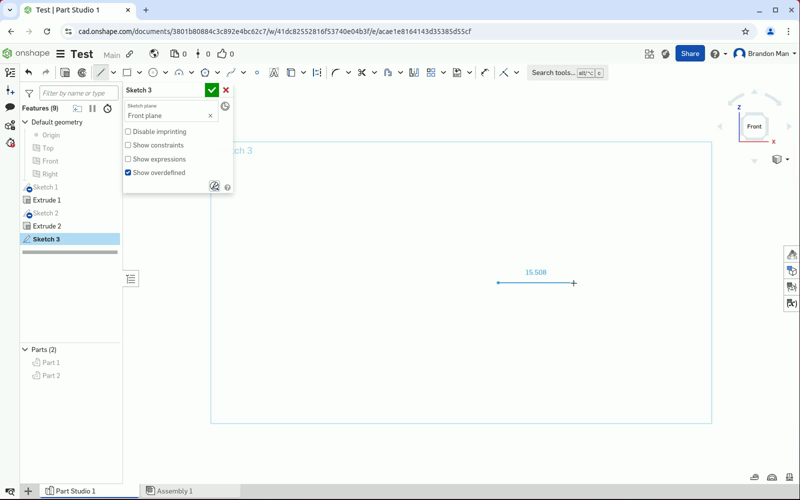
click(573, 282)
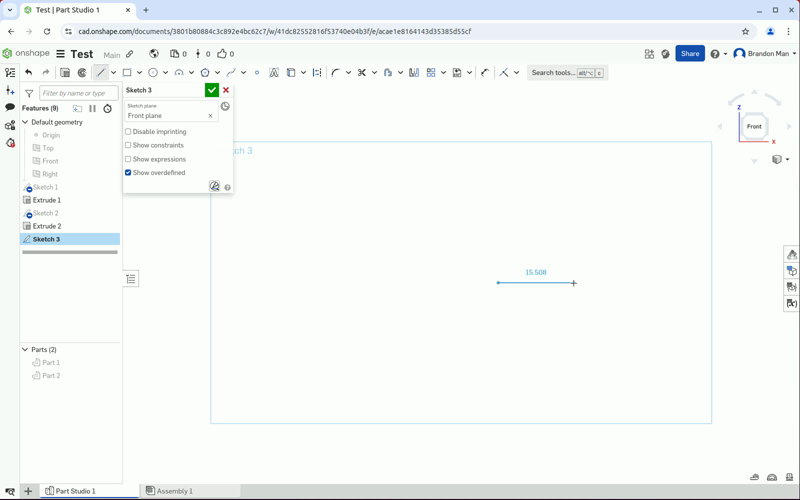
key_up(shift)
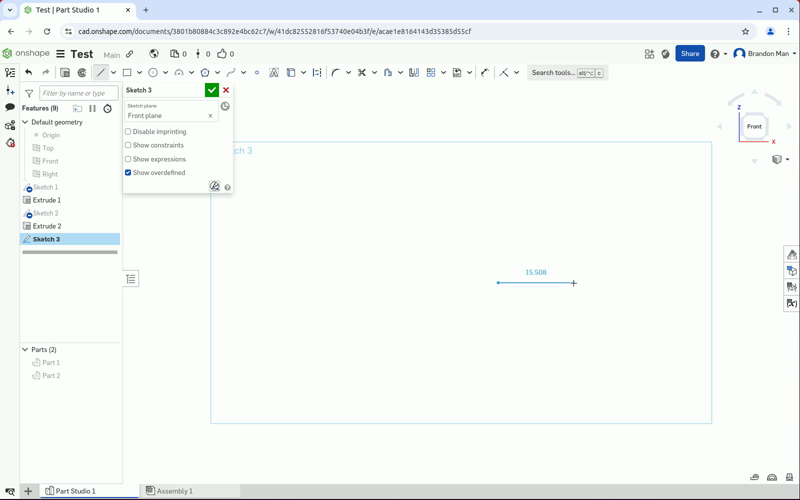
key_down(shift)
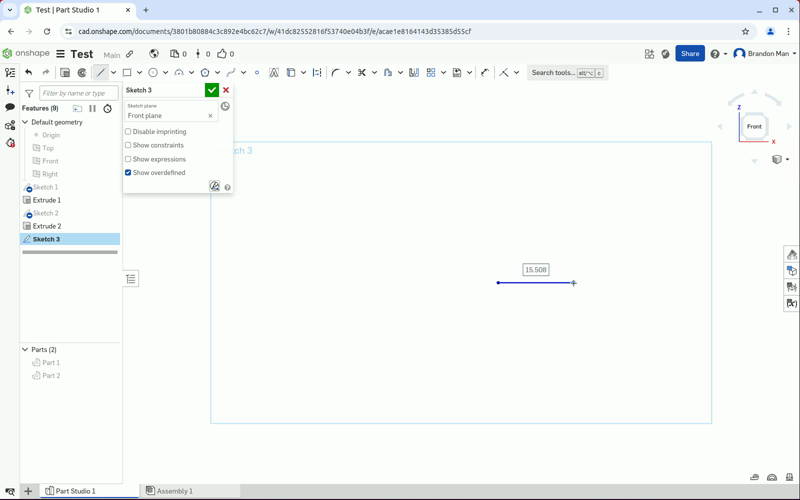
mouse_move(589, 282)
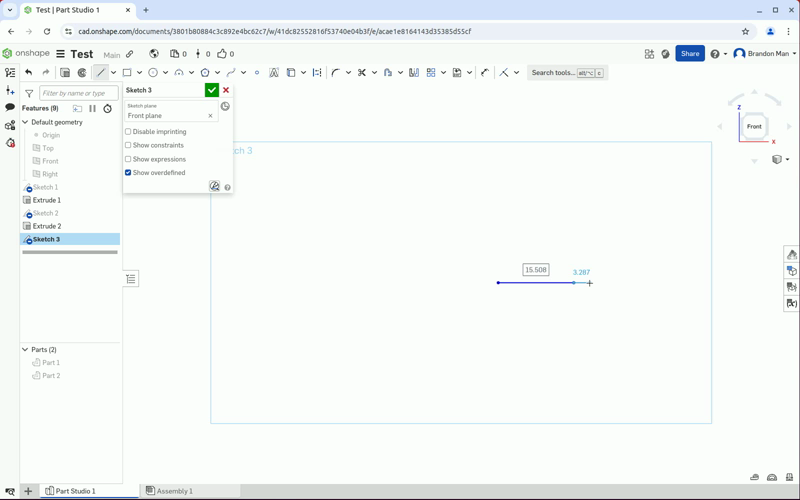
mouse_move(573, 264)
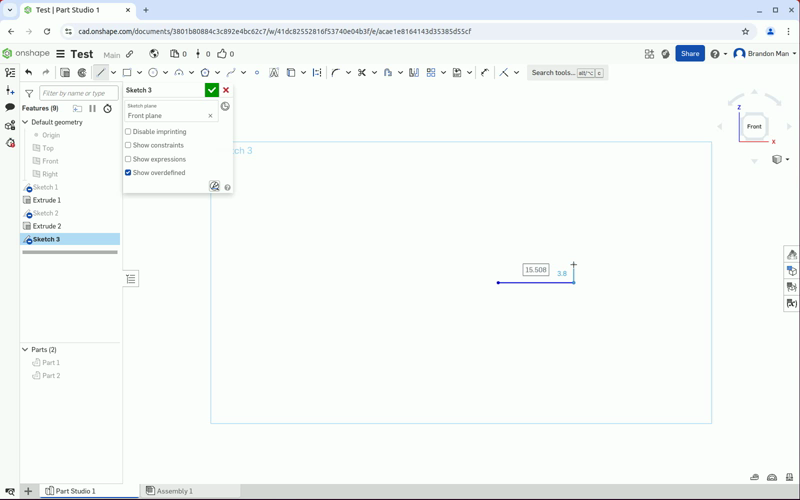
click(573, 264)
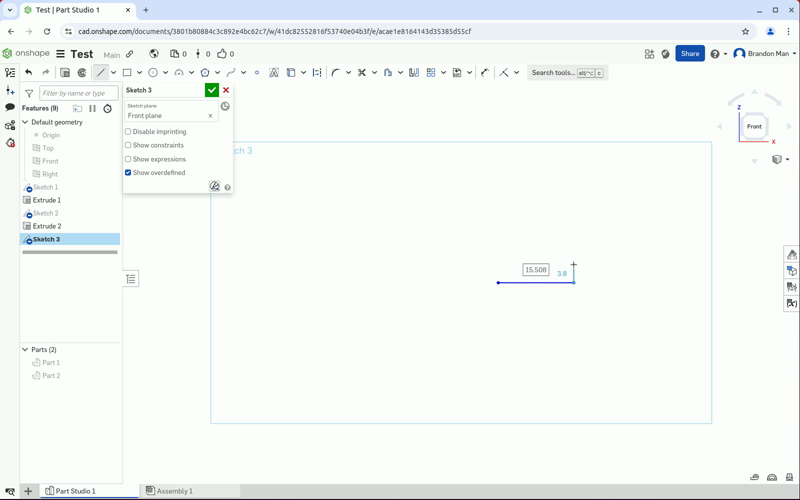
key_up(shift)
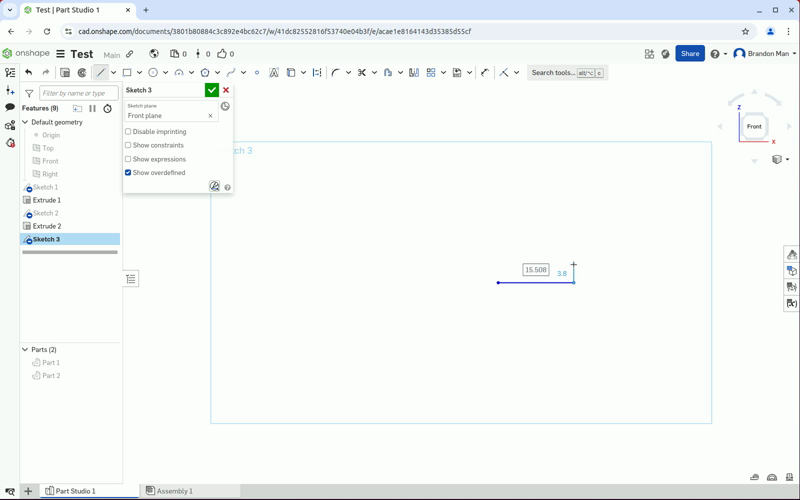
key_down(shift)
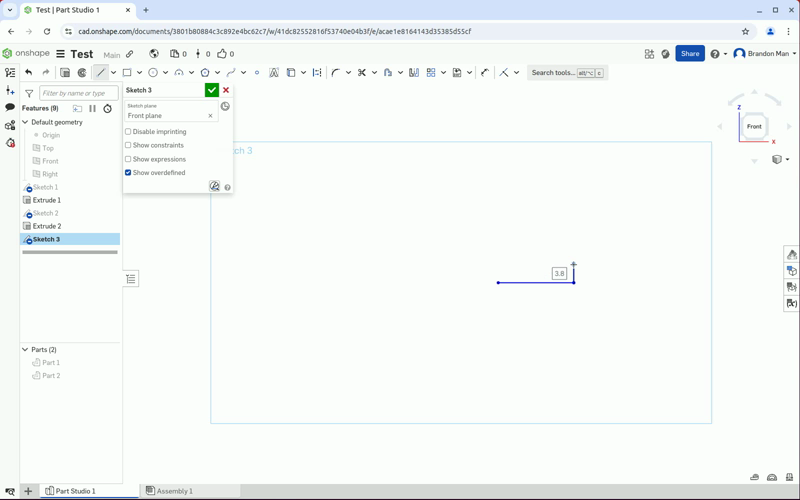
mouse_move(498, 264)
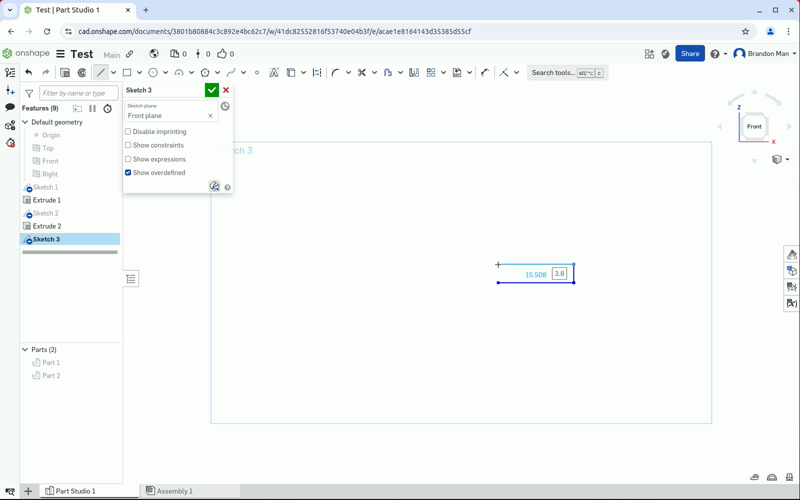
click(498, 264)
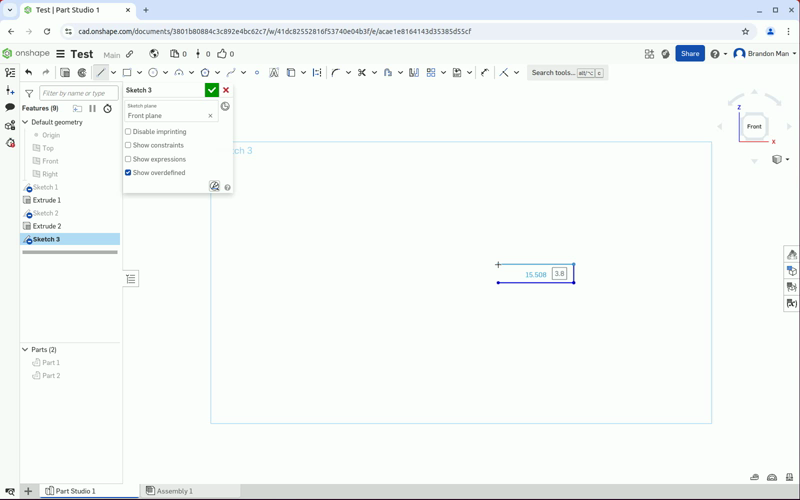
key_up(shift)
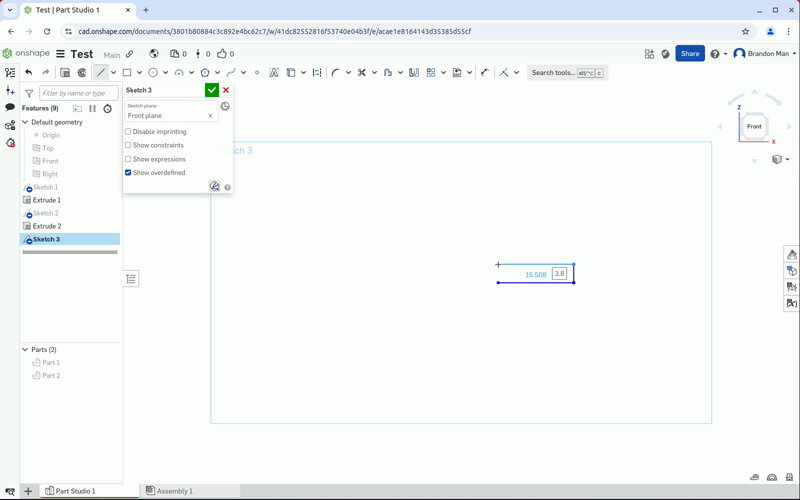
mouse_move(528, 264)
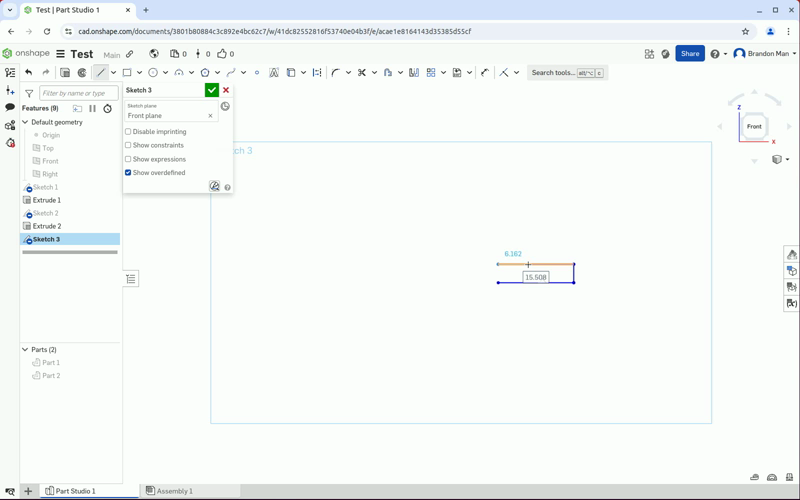
key_down(shift)
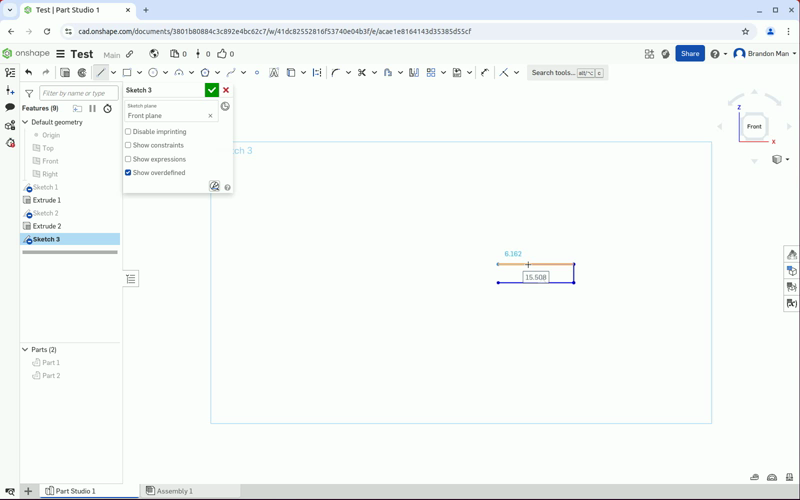
mouse_move(498, 282)
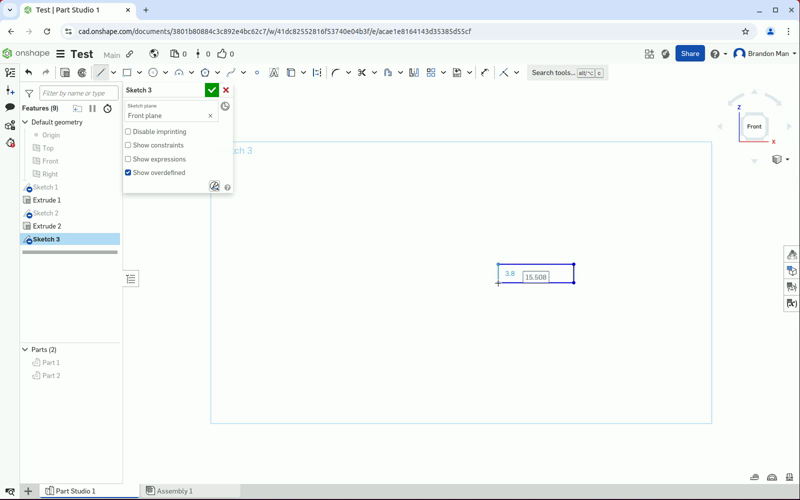
key_up(shift)
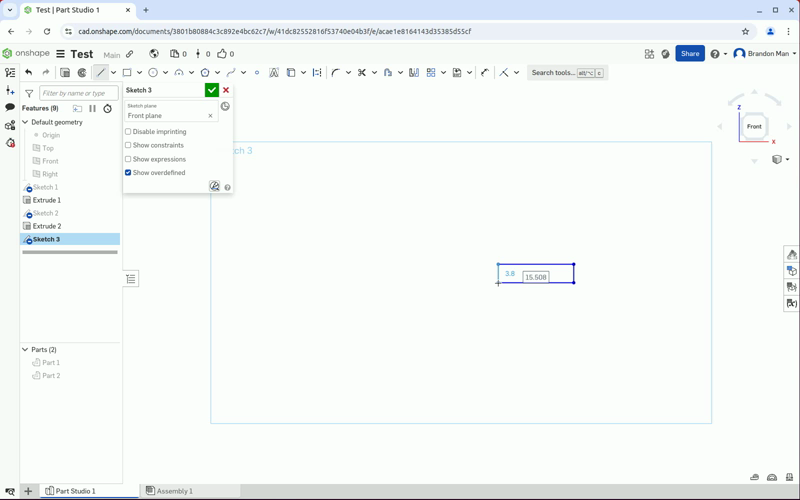
click(498, 282)
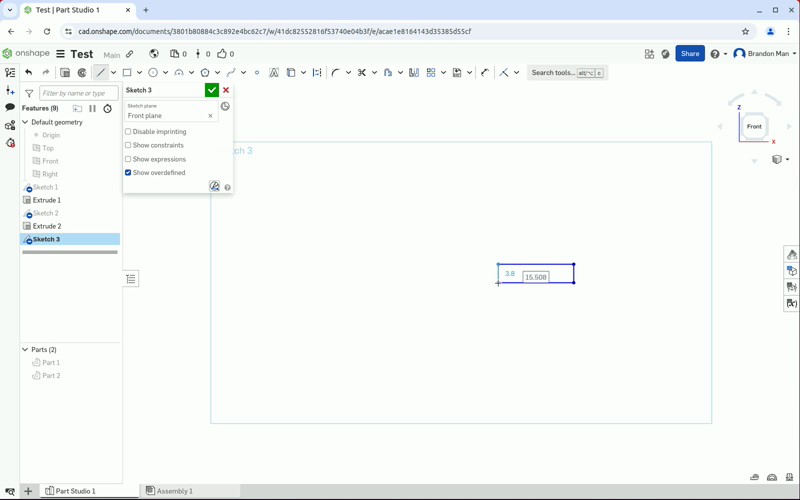
key(esc)
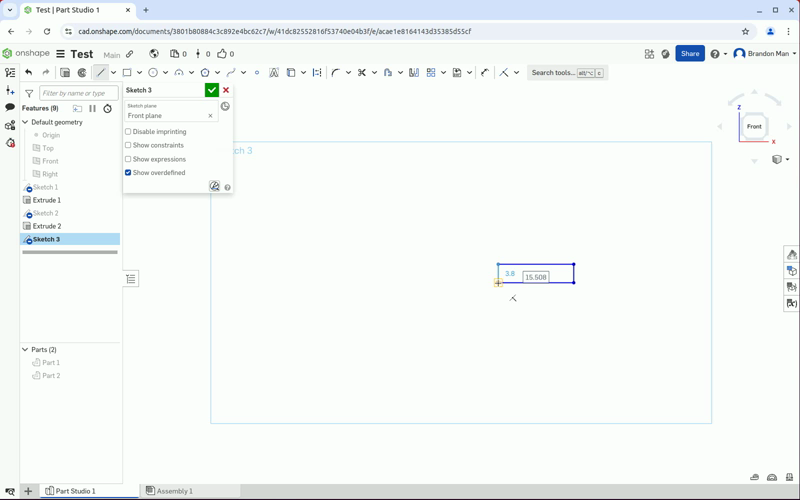
mouse_move(571, 281)
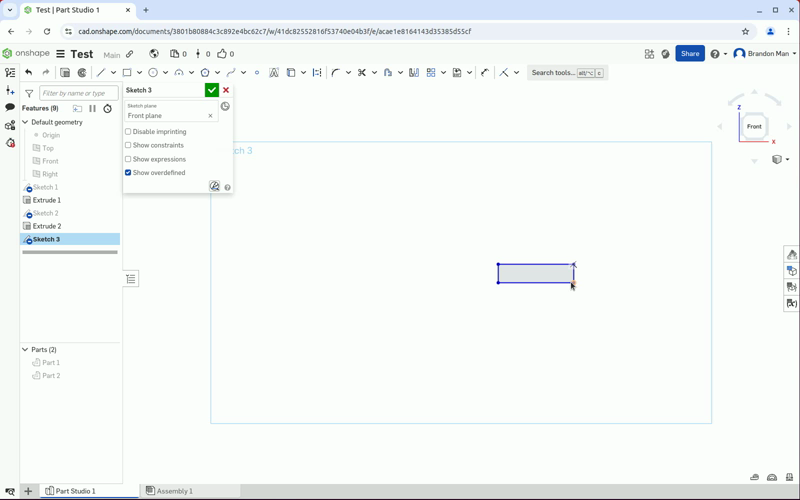
scroll(6)
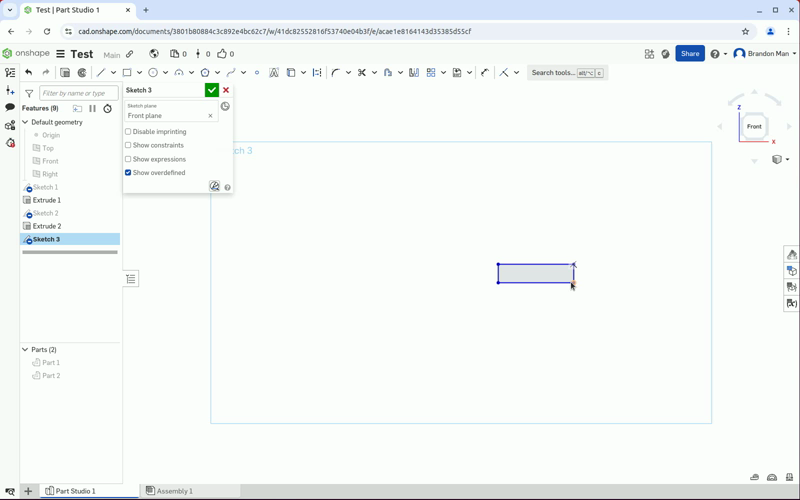
scroll(6)
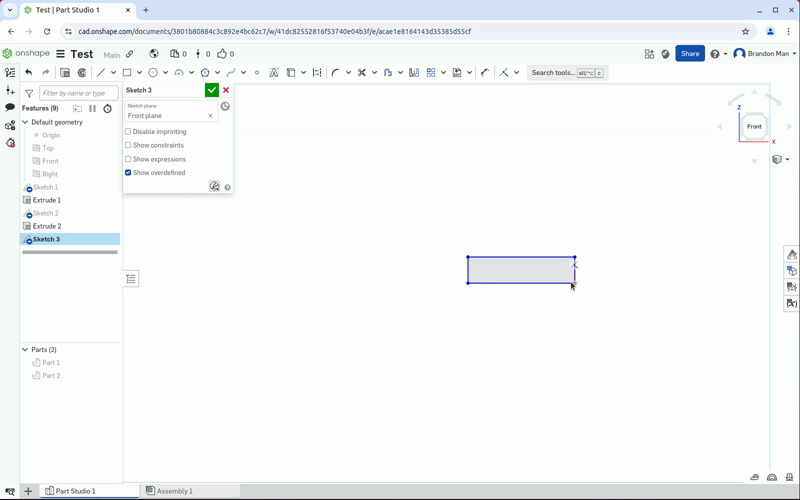
scroll(6)
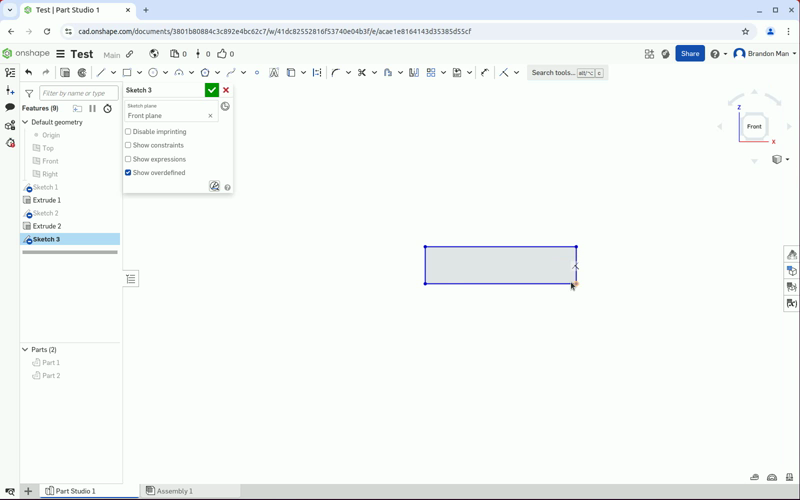
scroll(6)
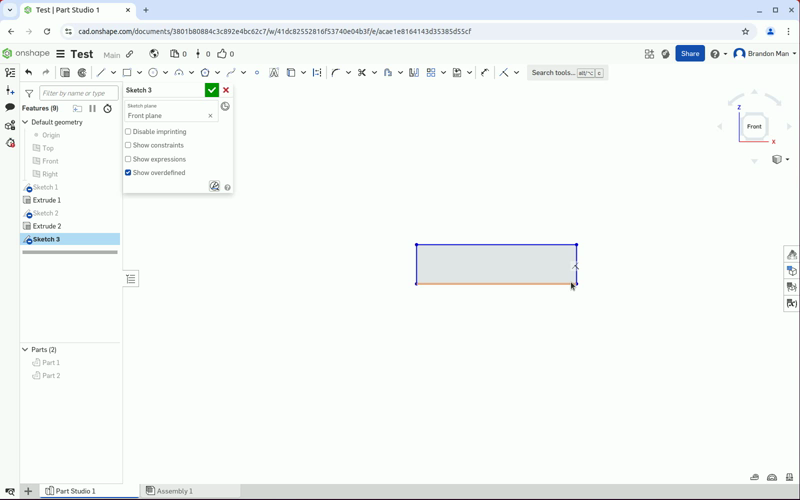
scroll(6)
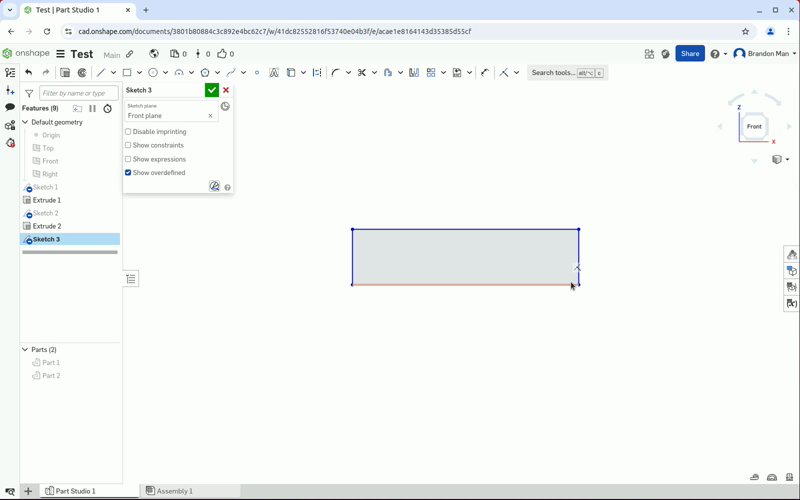
scroll(6)
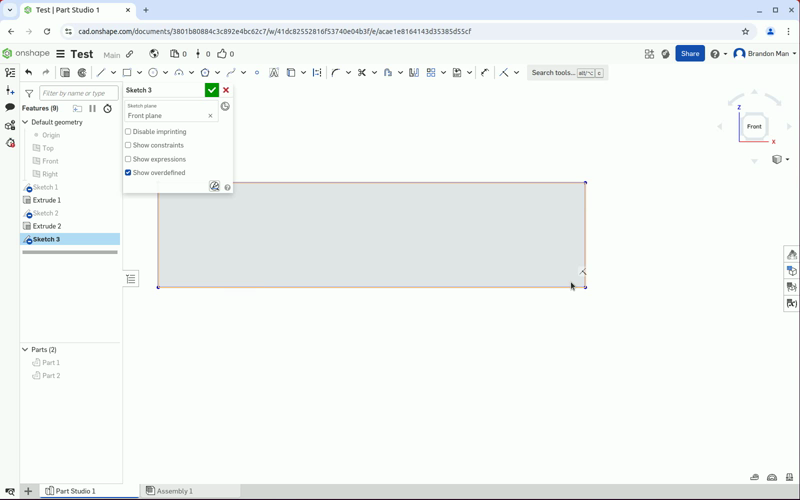
scroll(6)
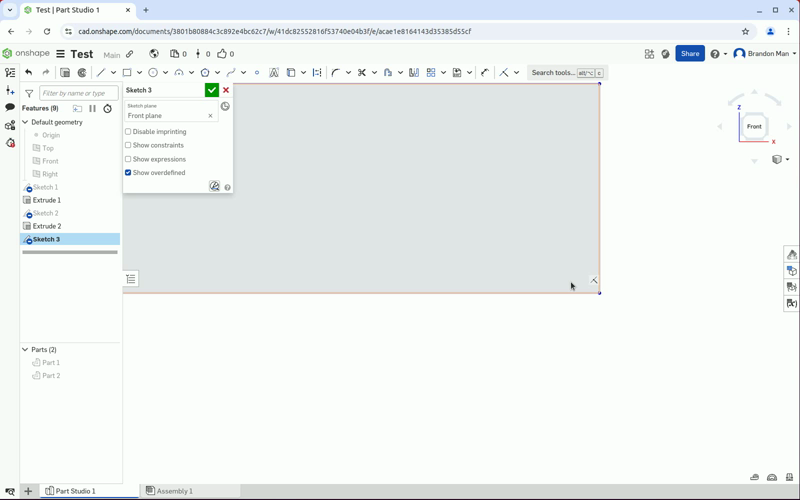
click(571, 281)
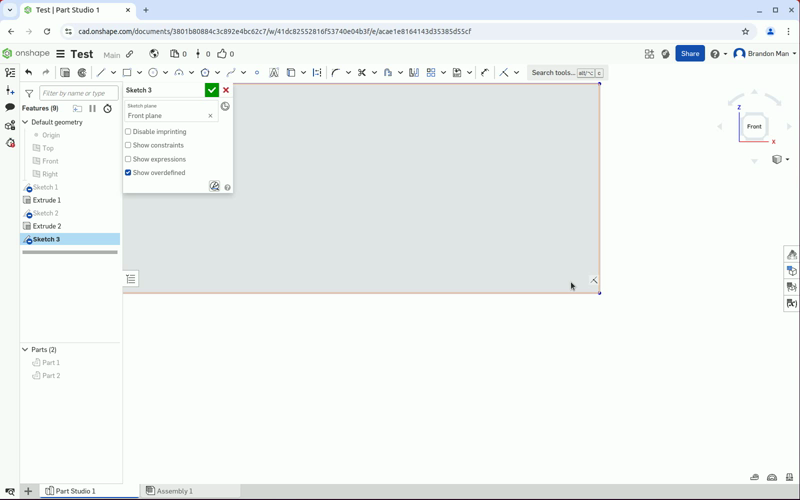
scroll(-6)
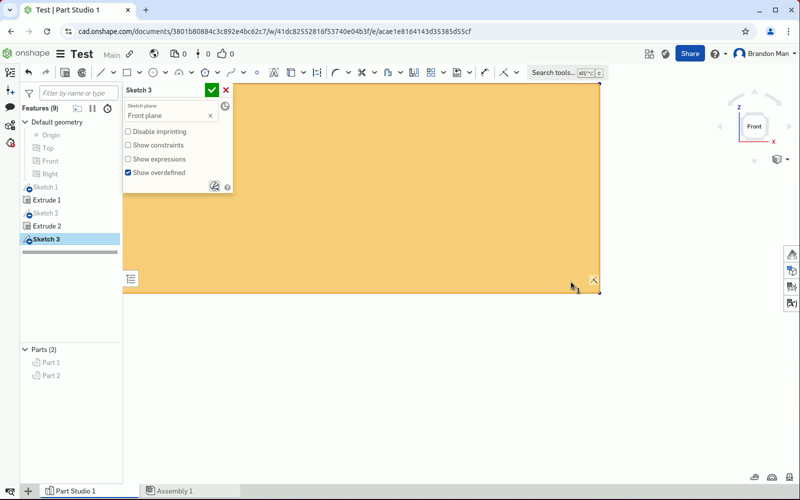
scroll(-6)
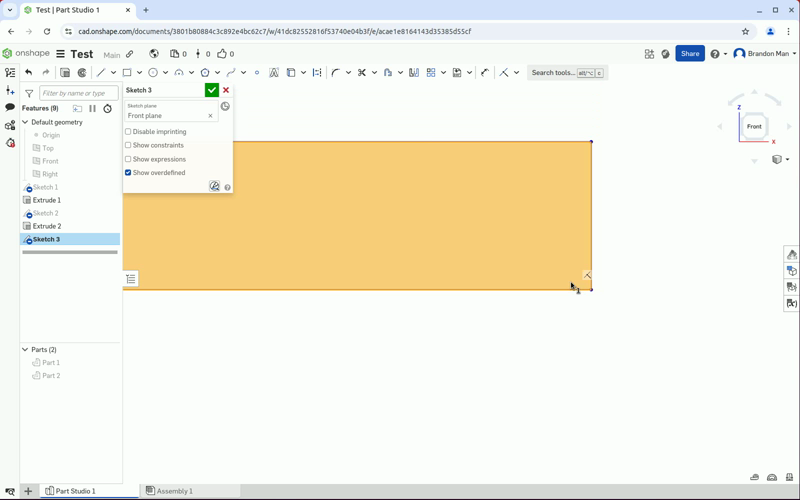
scroll(-6)
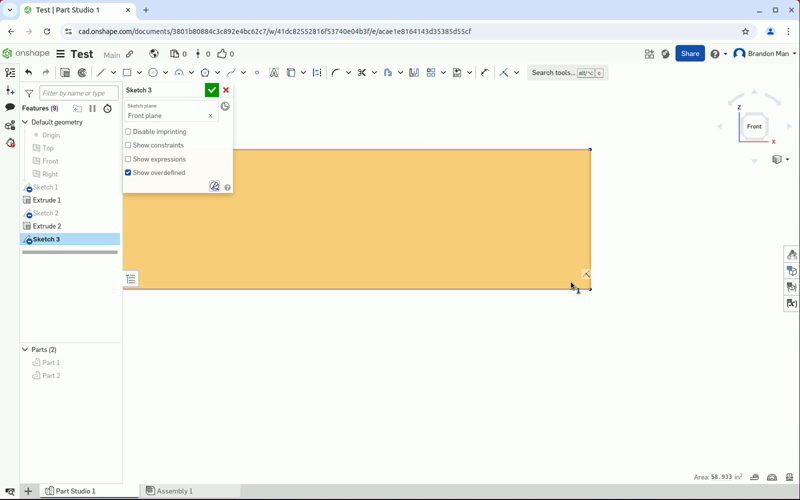
scroll(-6)
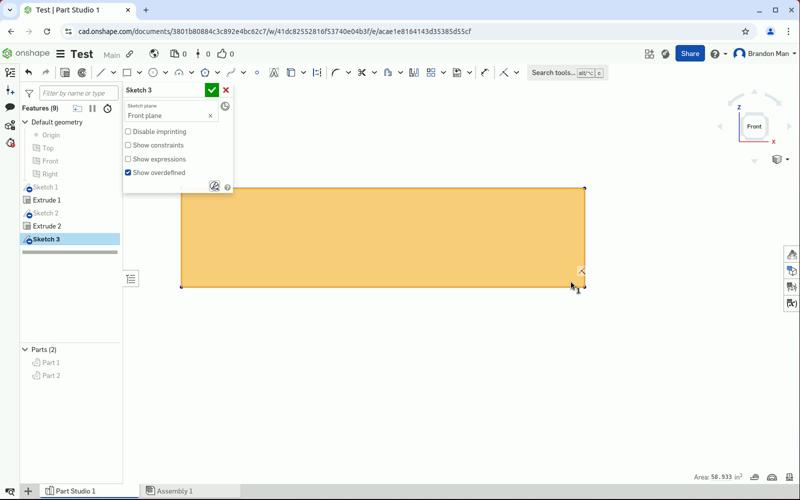
scroll(-6)
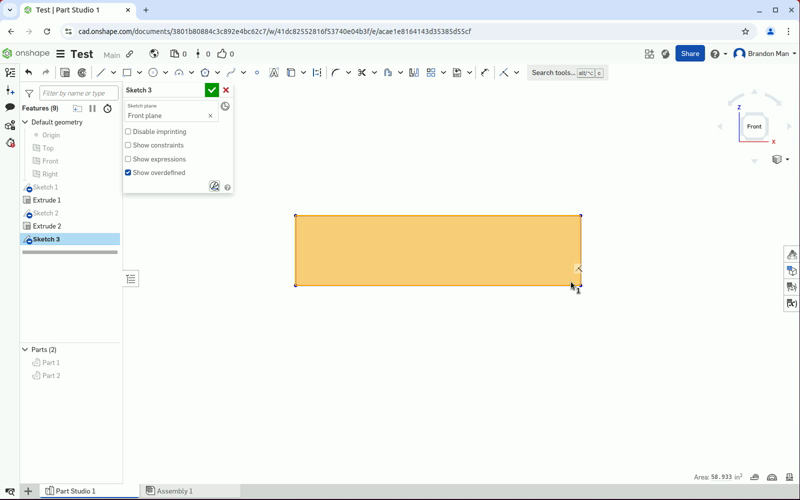
scroll(-6)
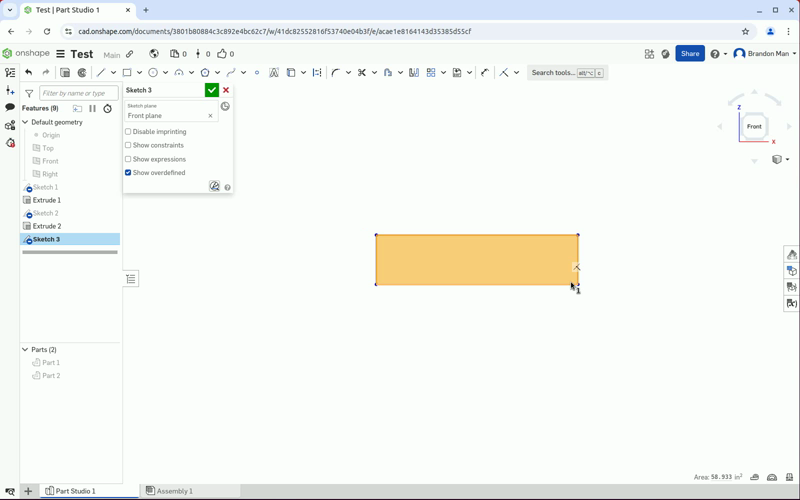
scroll(-6)
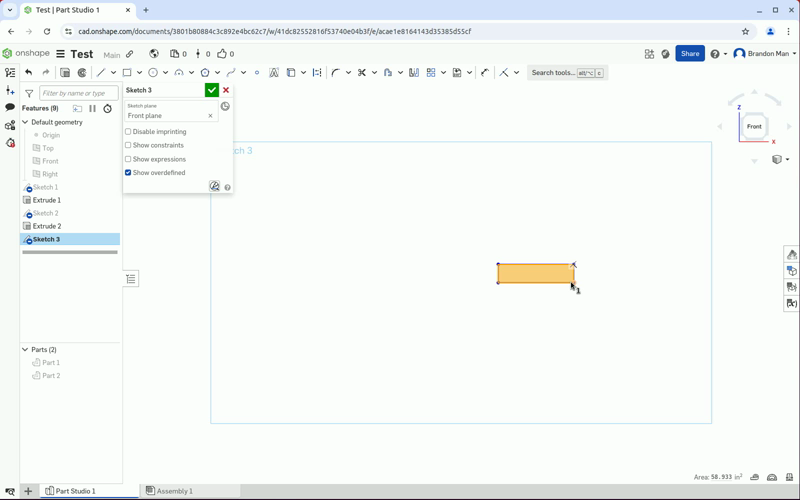
mouse_move(73, 352)
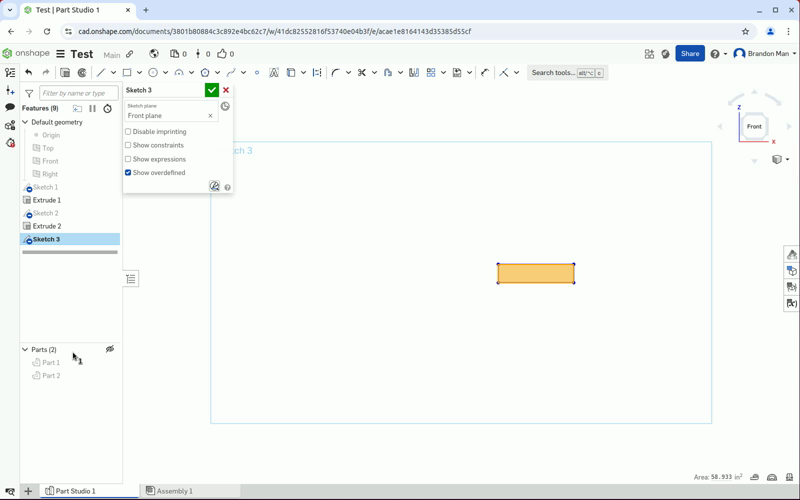
key(shift+y)
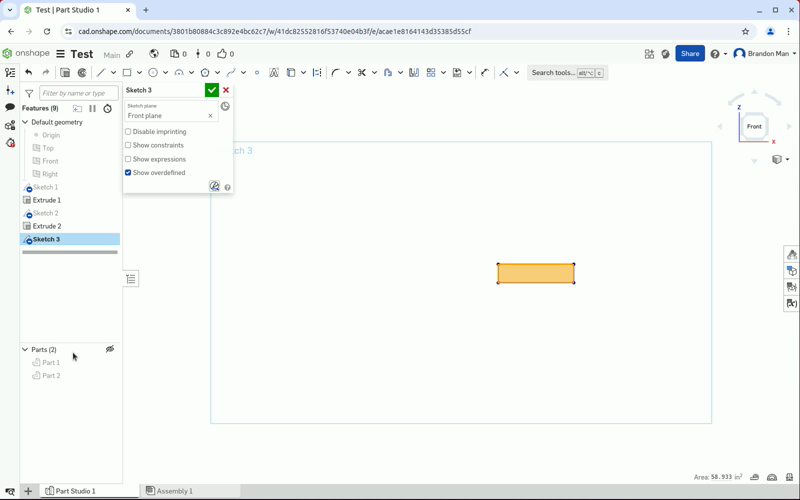
key(shift+e)
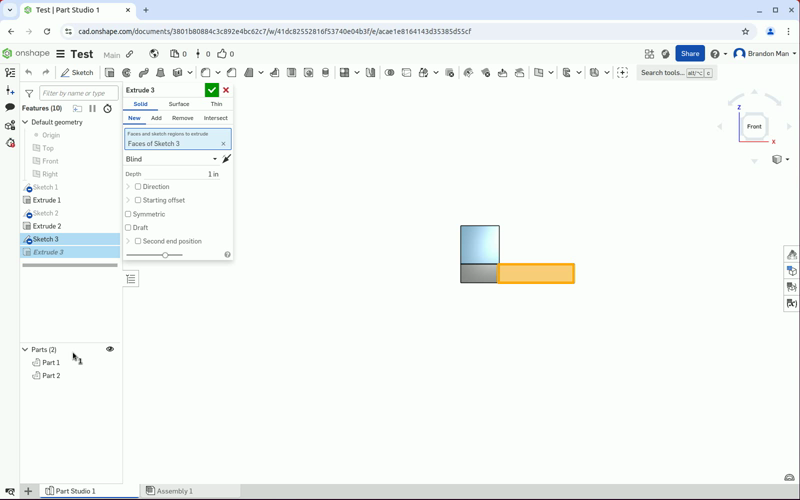
mouse_move(143, 106)
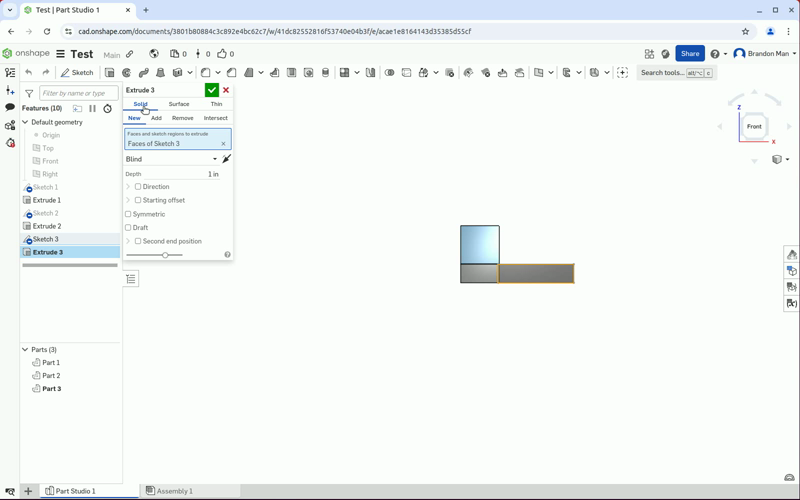
click(143, 106)
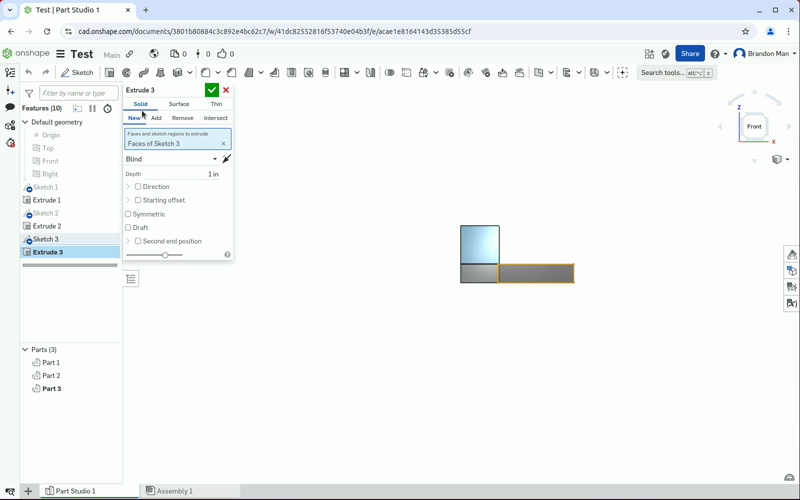
mouse_move(137, 120)
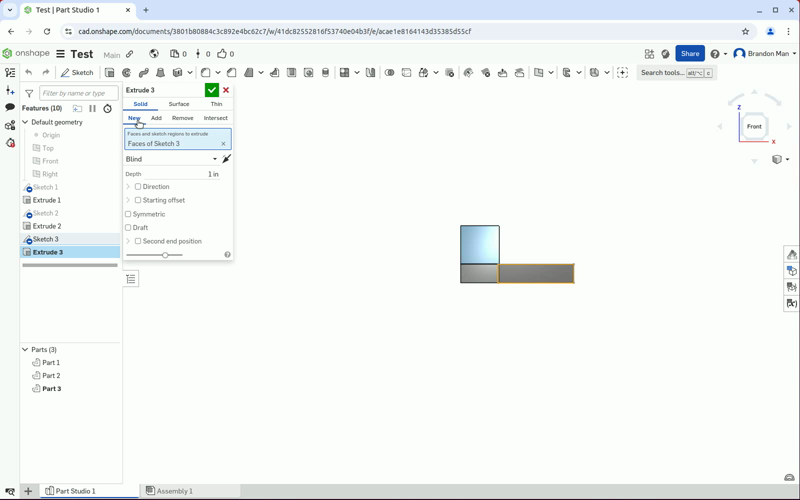
click(137, 120)
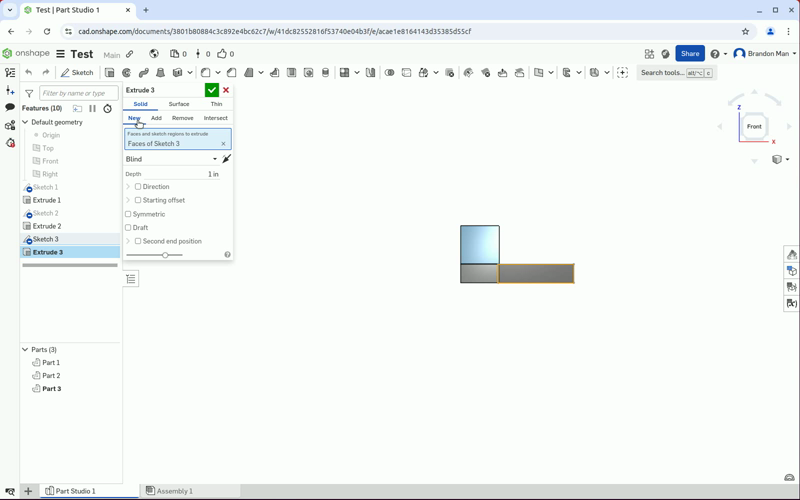
key(tab, 4)
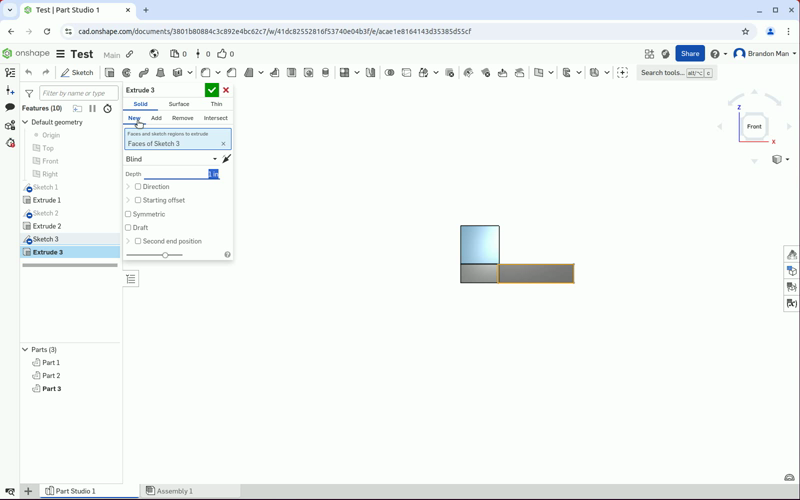
text(7.703)
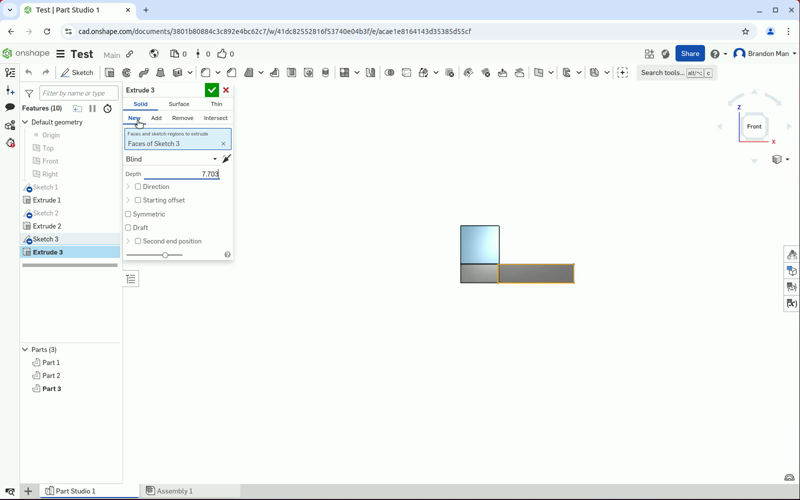
key(enter)
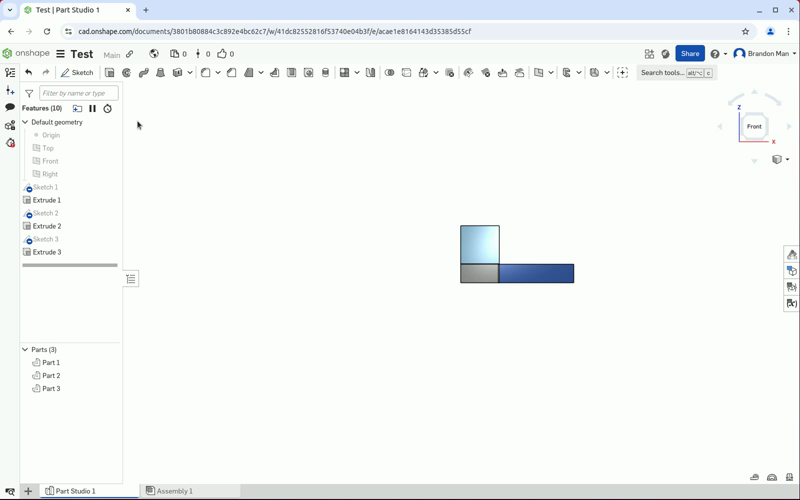
key(shift+h)
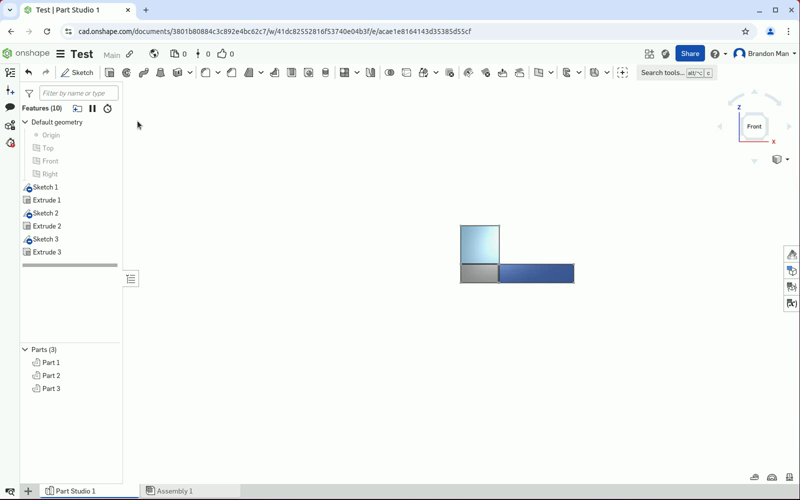
key(shift+h)
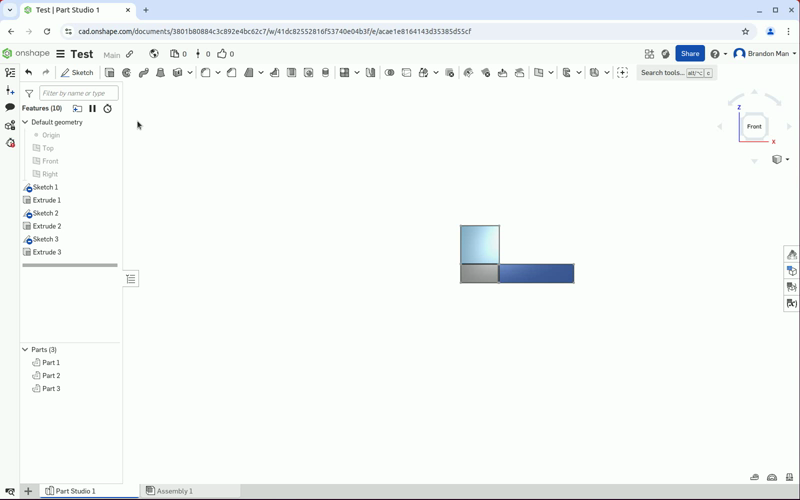
key(shift+7)
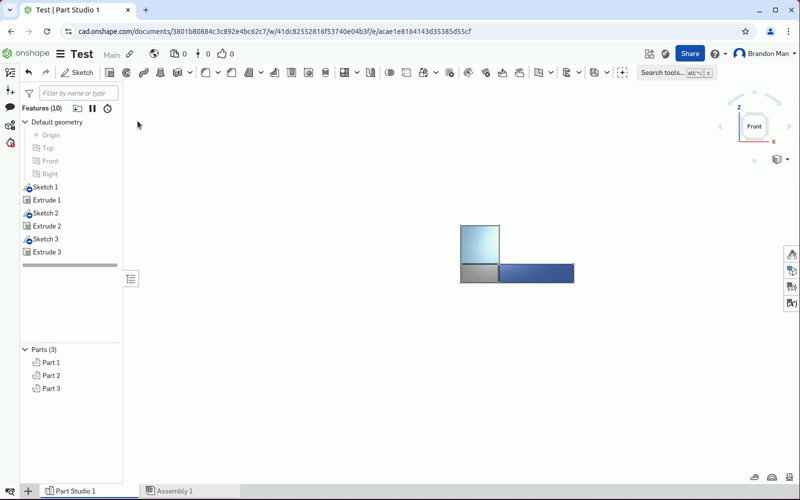
key(left, 2)
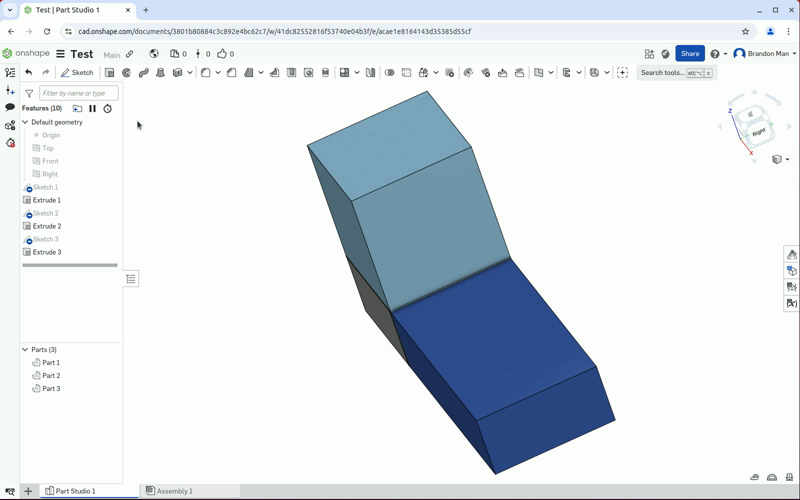
key(down, 2)
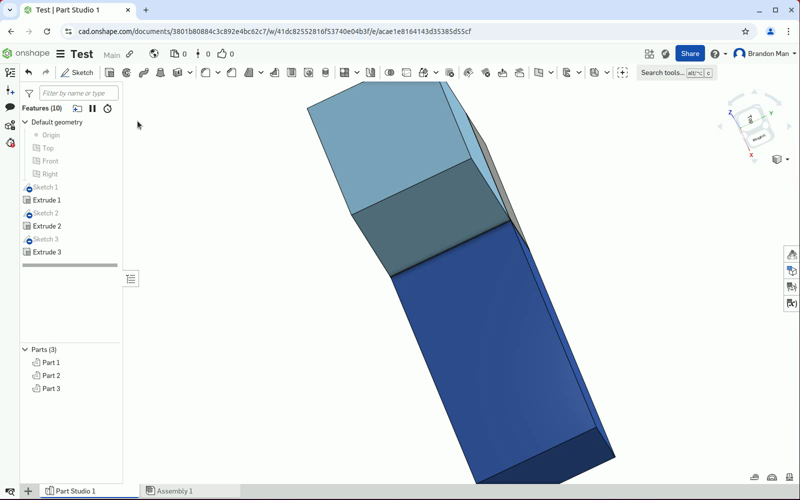
key(up, 2)
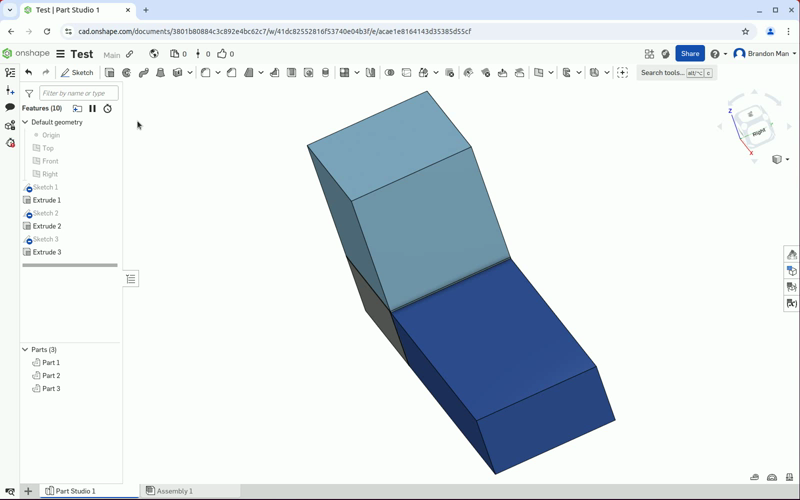
key(right, 2)
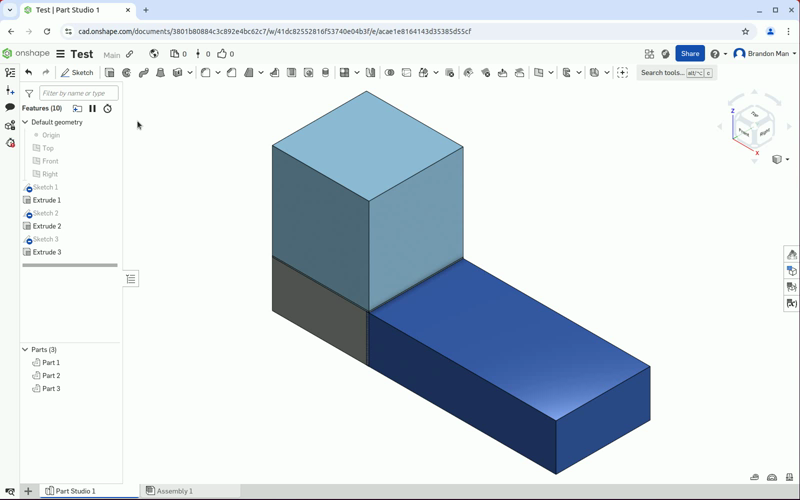
mouse_move(73, 189)
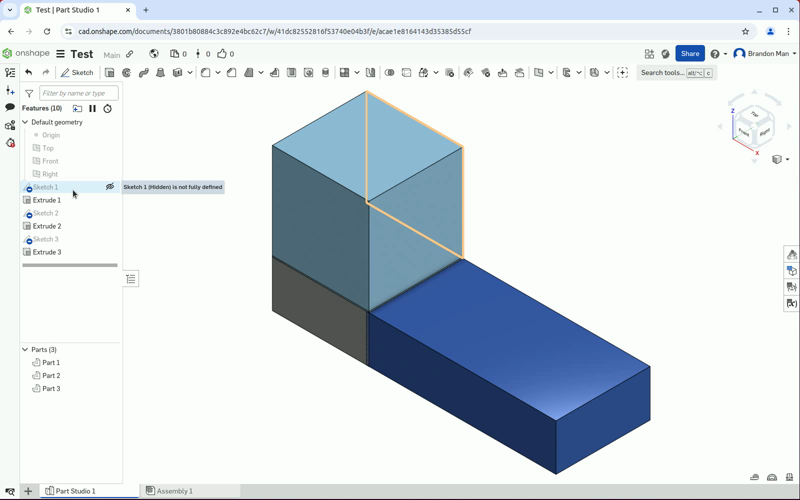
click(73, 189)